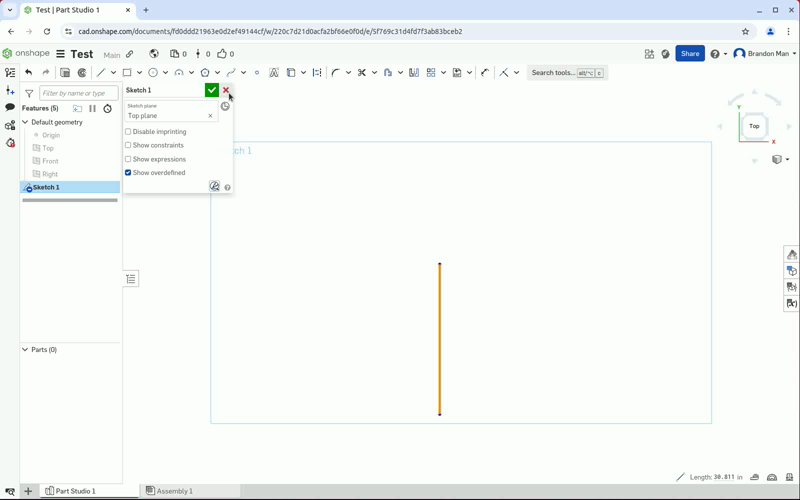
key(shift+h)
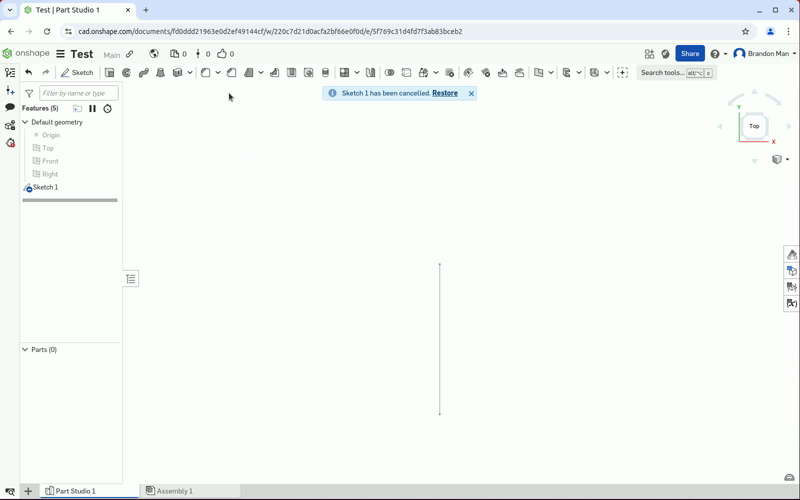
key(shift+s)
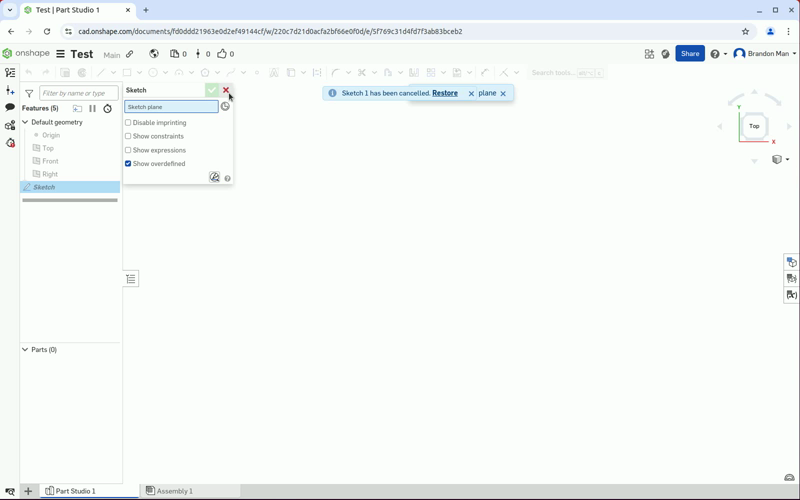
mouse_move(73, 150)
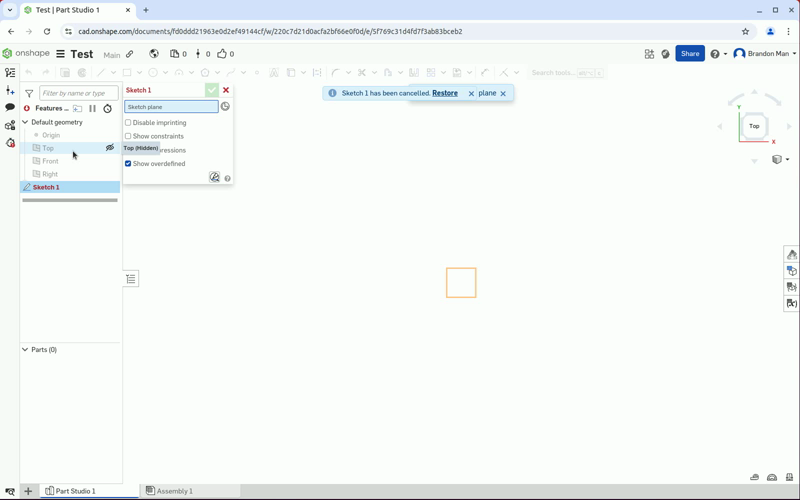
click(73, 150)
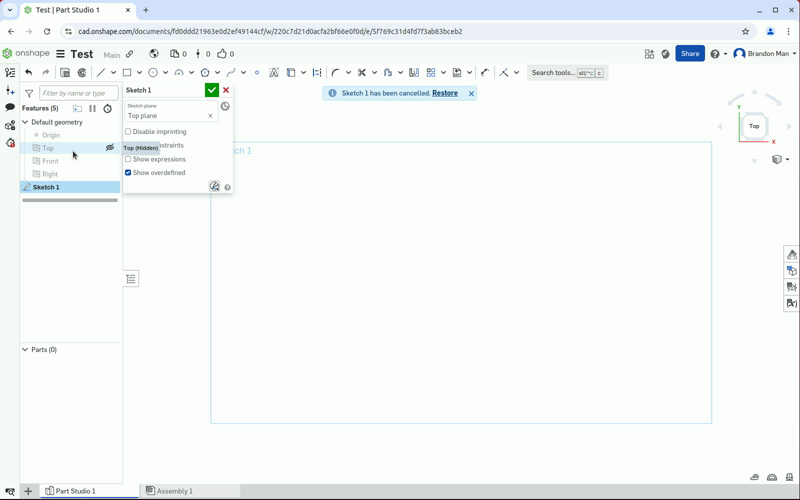
mouse_move(73, 352)
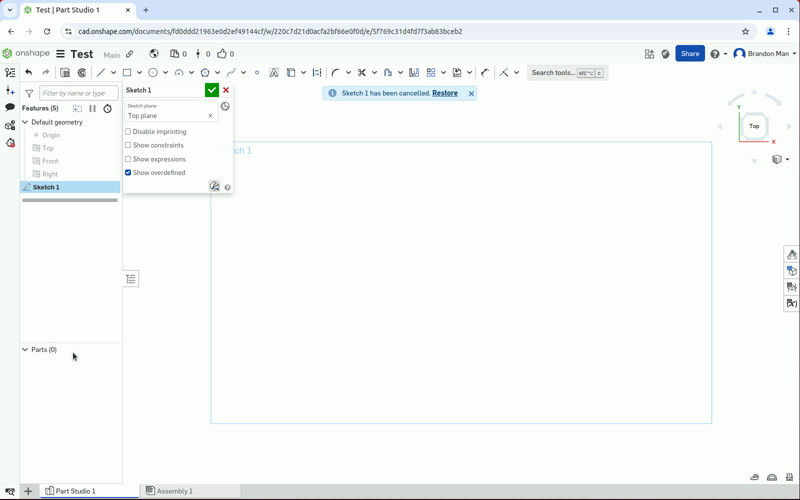
key(y)
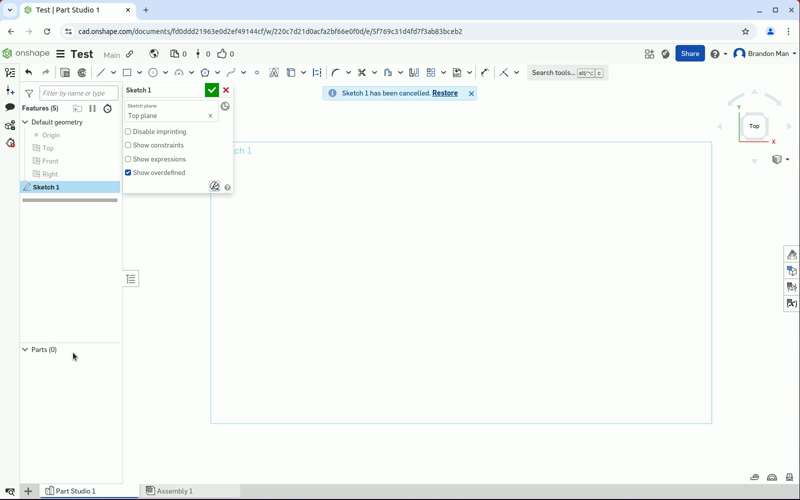
key(l)
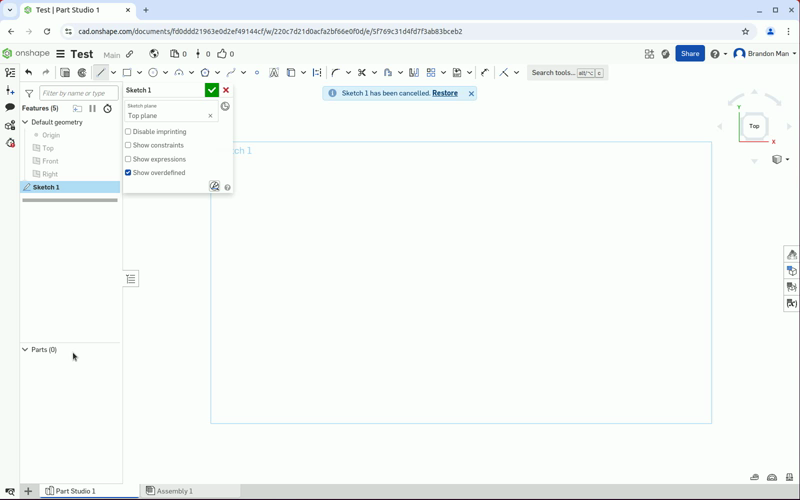
key_down(shift)
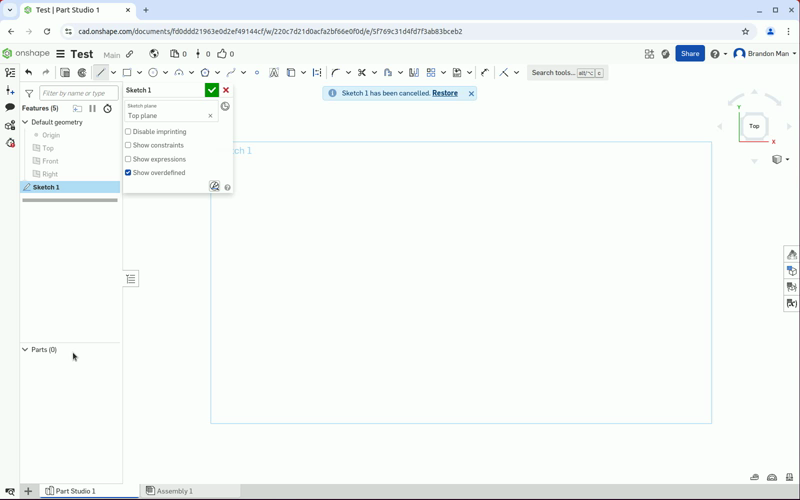
mouse_move(364, 284)
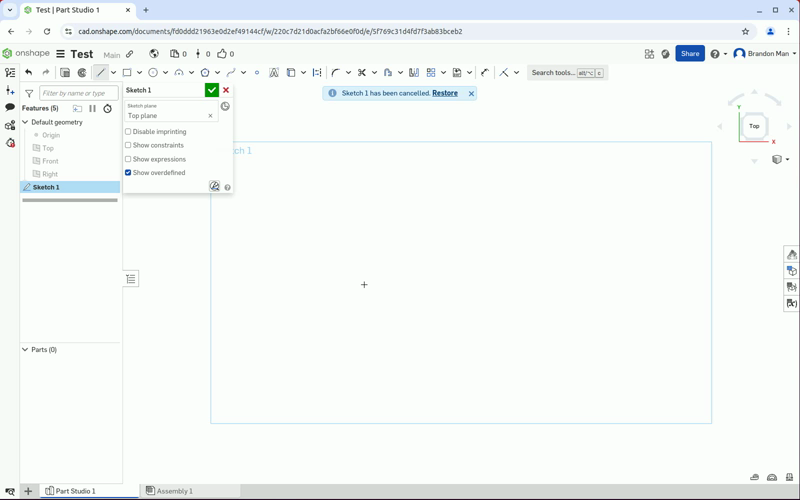
click(364, 284)
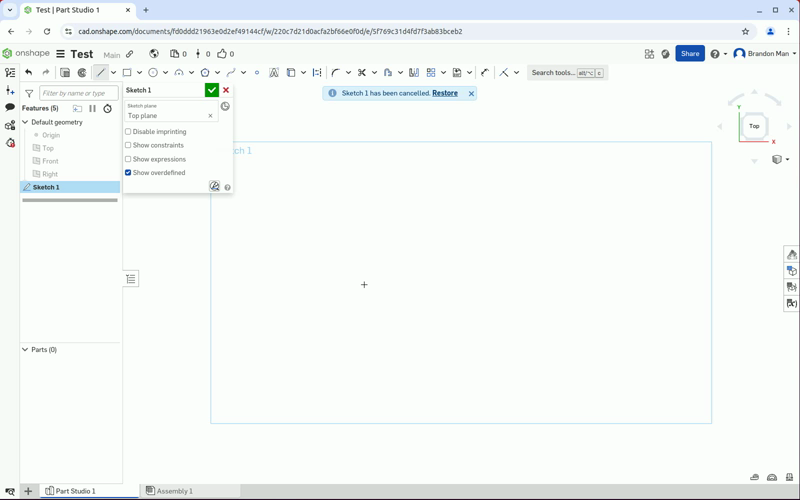
key_up(shift)
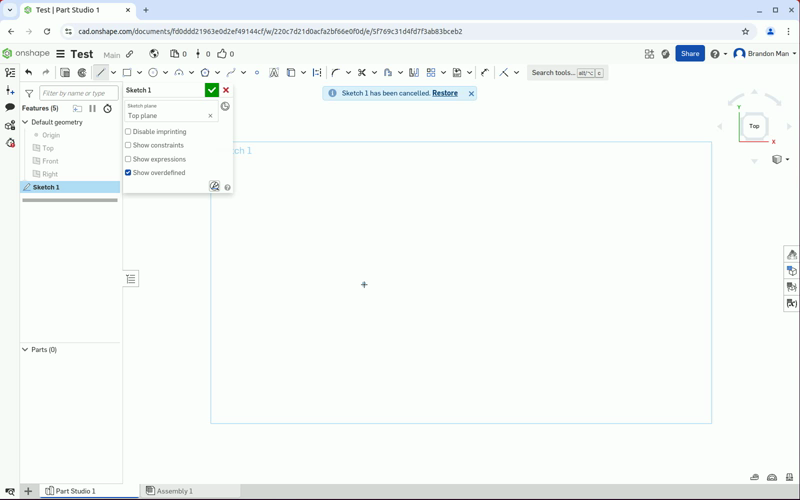
key_down(shift)
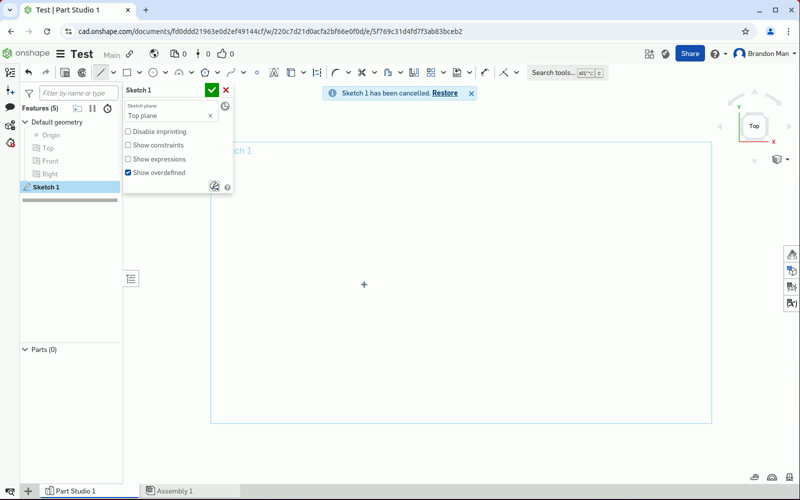
mouse_move(555, 284)
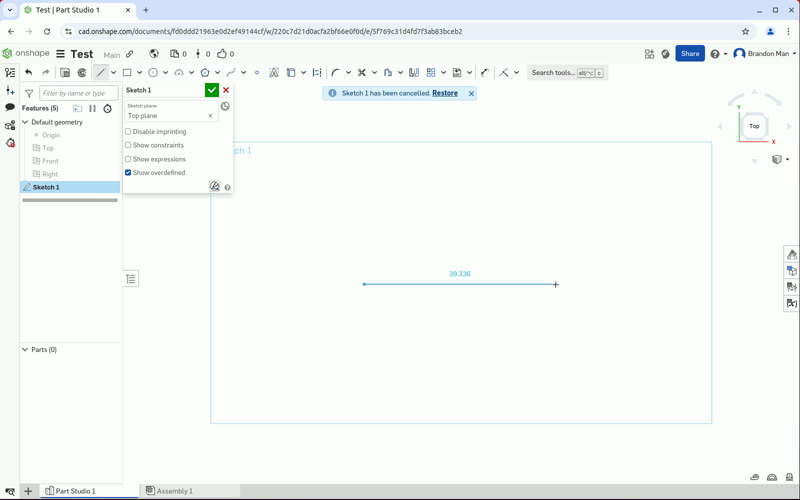
click(555, 284)
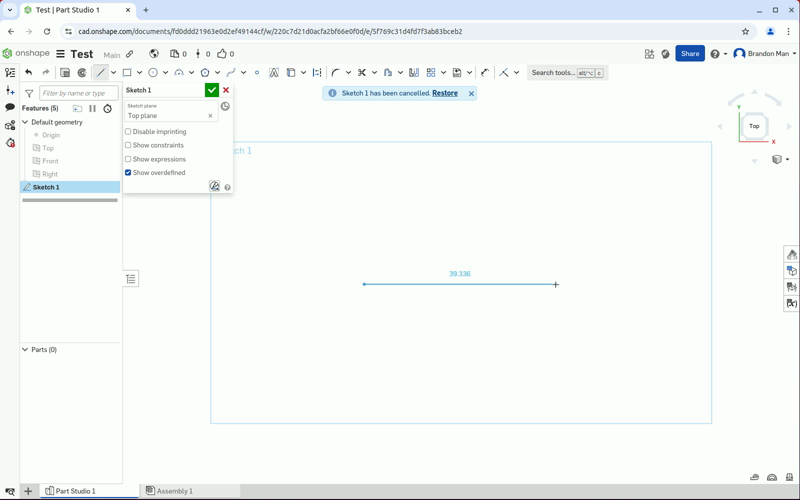
key_up(shift)
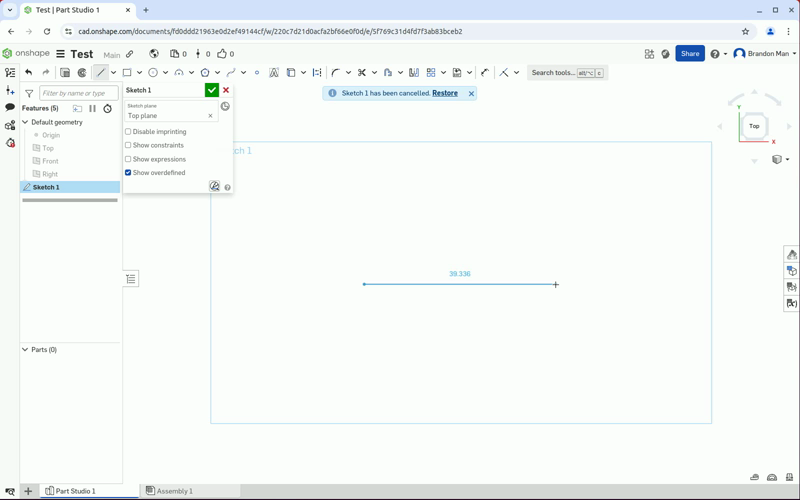
key_down(shift)
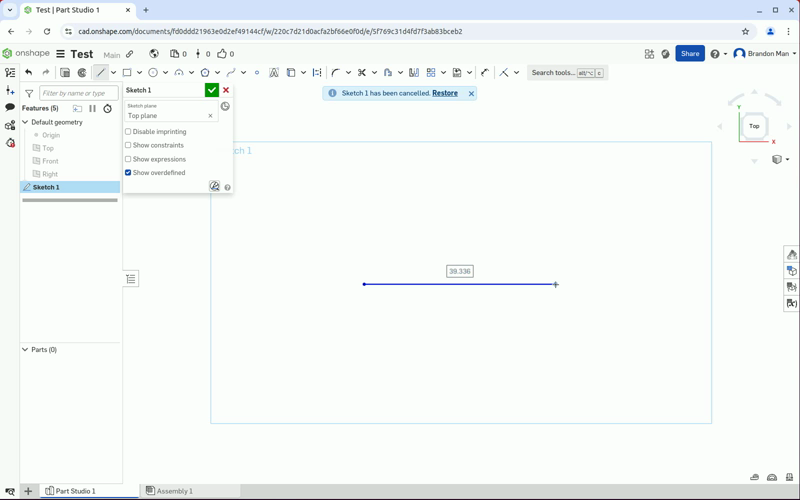
mouse_move(585, 284)
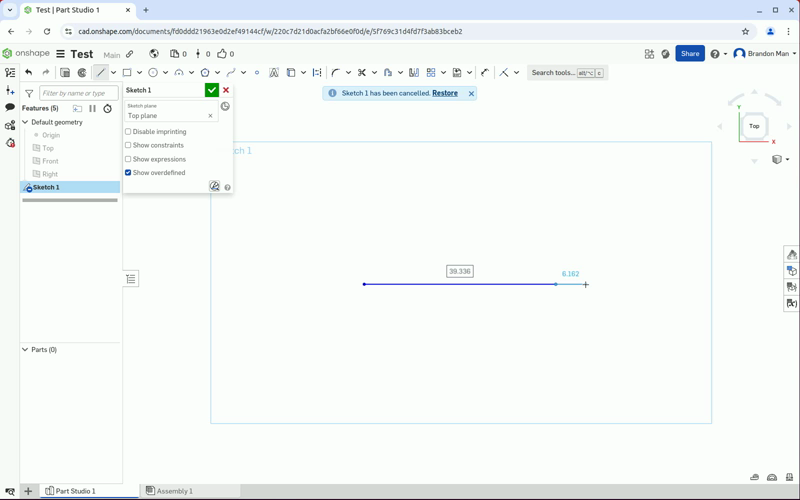
mouse_move(555, 282)
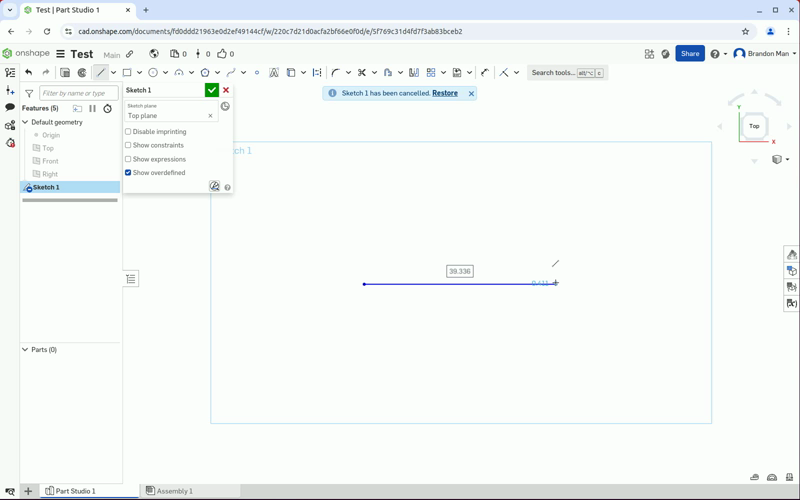
scroll(6)
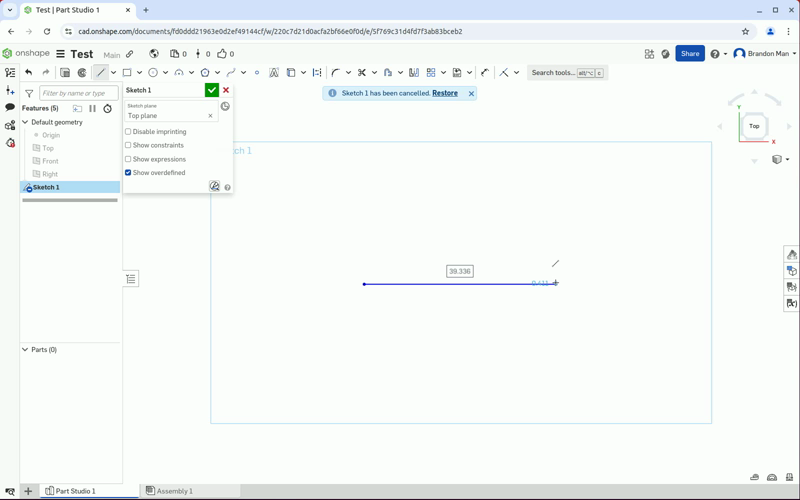
scroll(6)
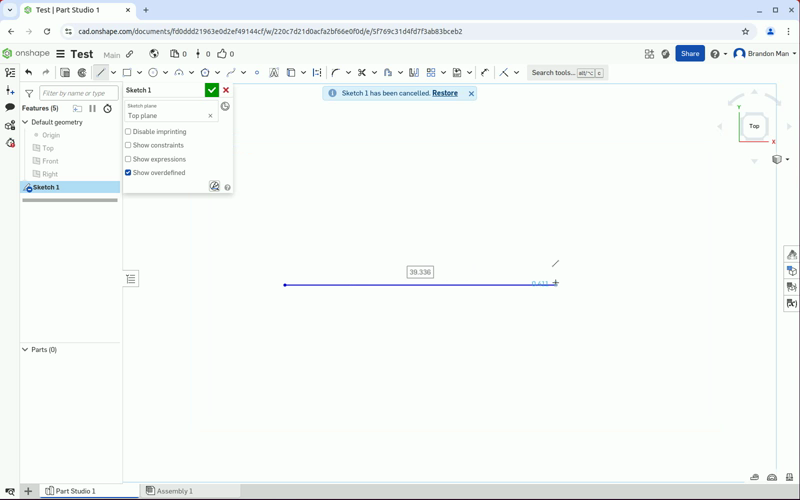
scroll(6)
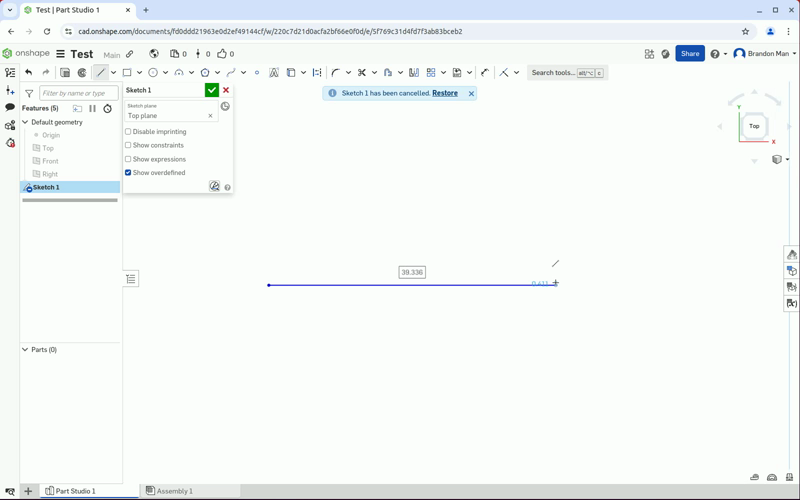
scroll(6)
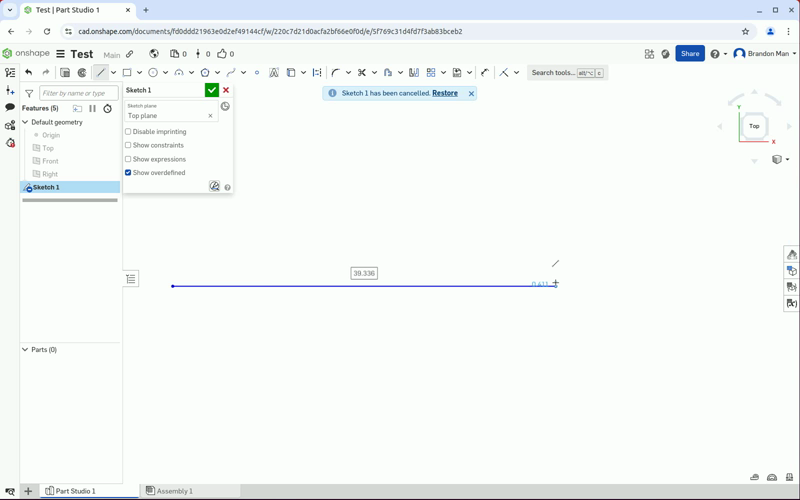
scroll(6)
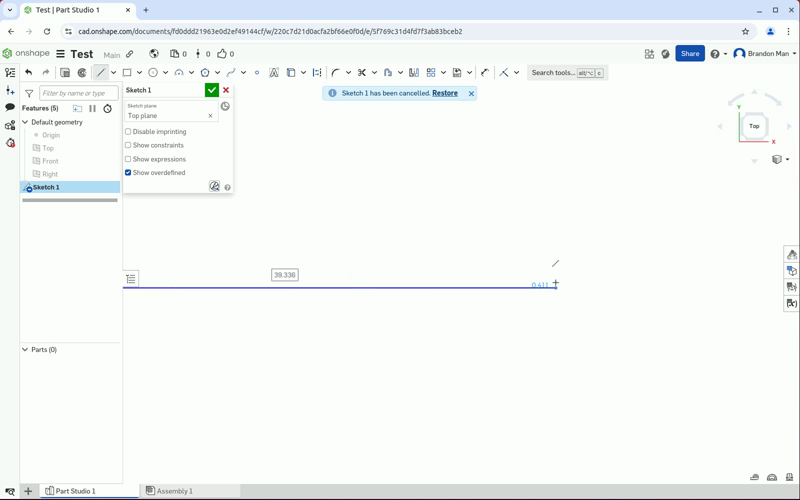
scroll(6)
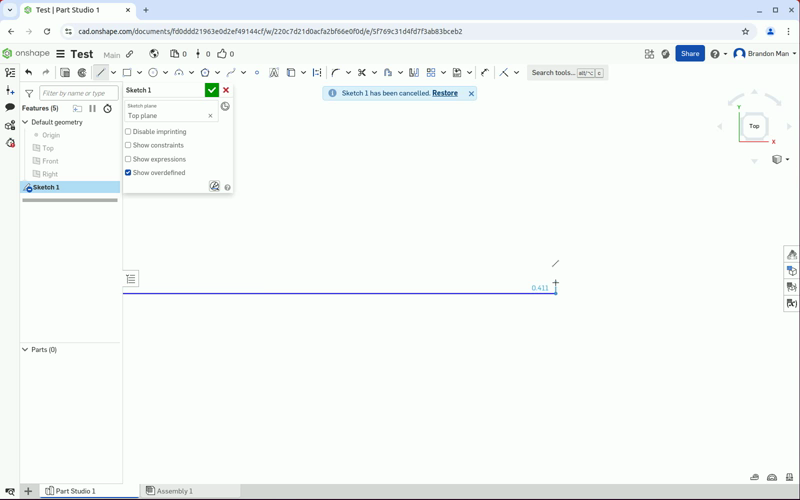
scroll(6)
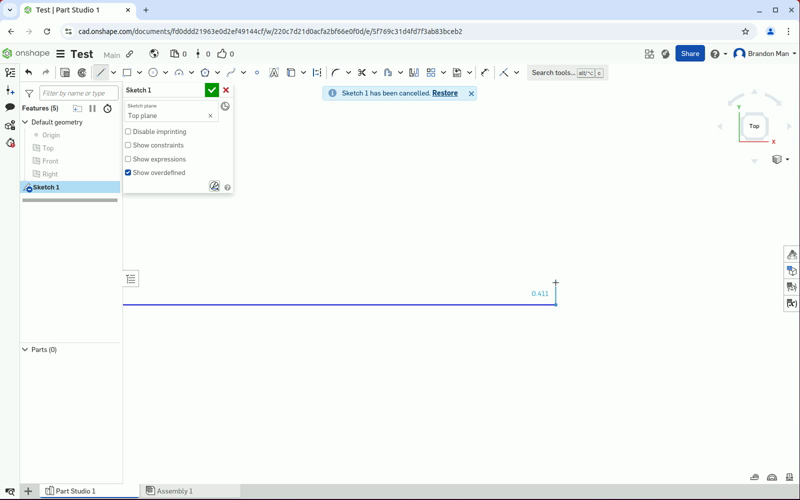
click(555, 282)
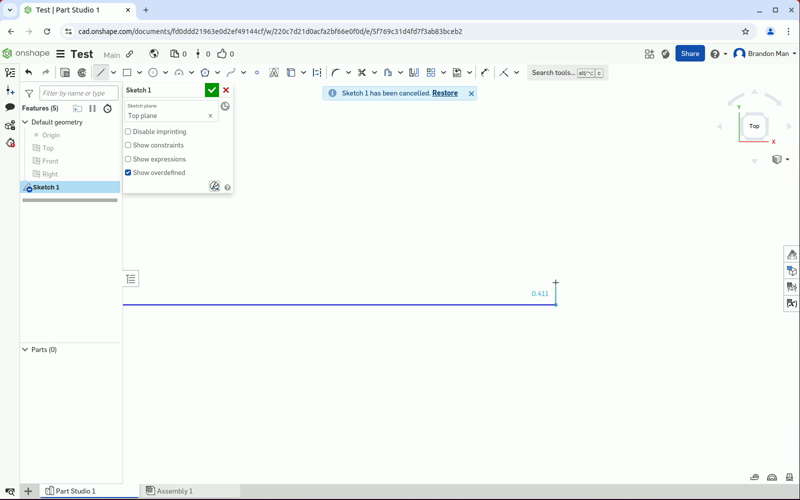
scroll(-6)
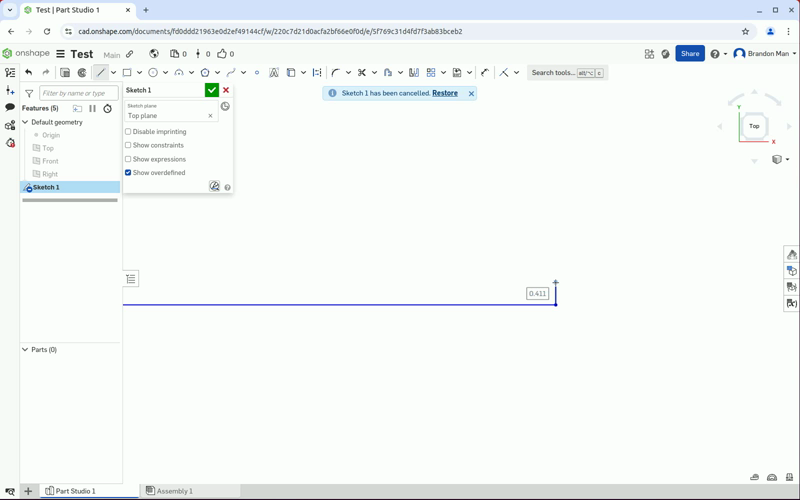
scroll(-6)
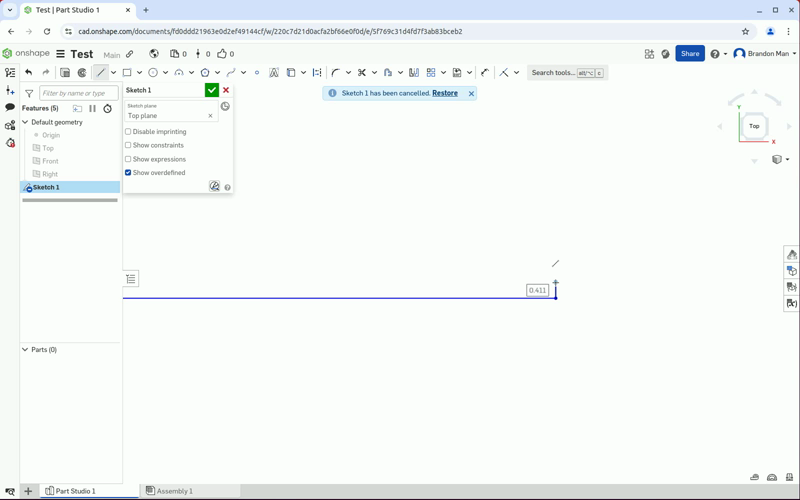
scroll(-6)
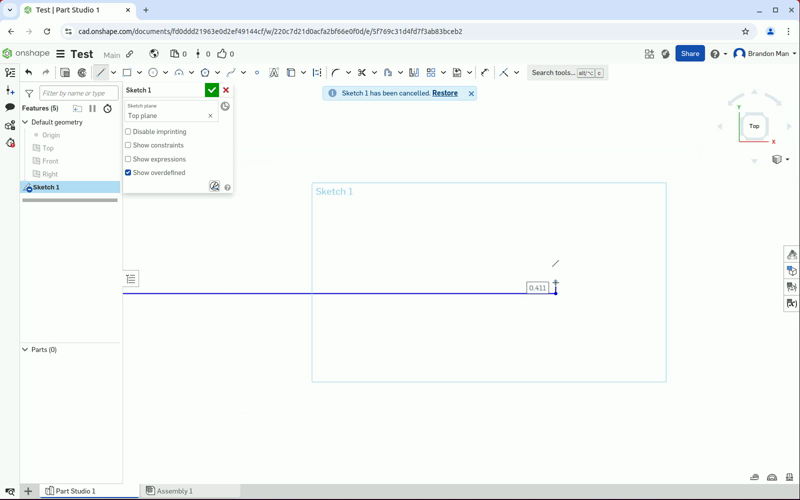
scroll(-6)
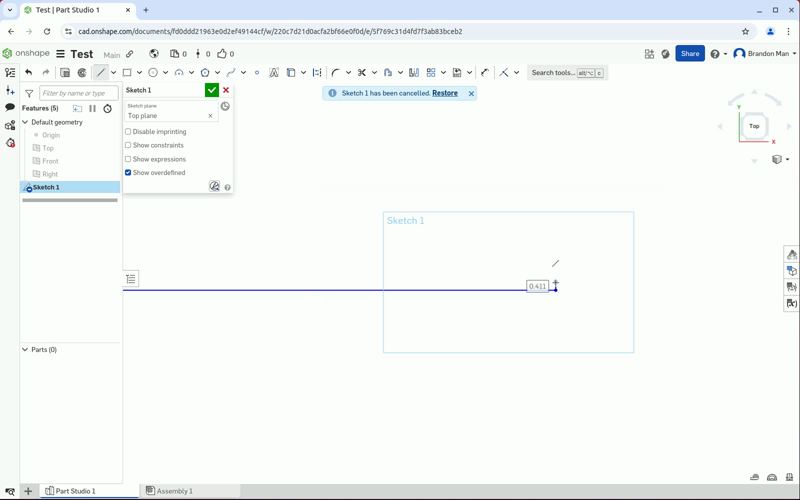
scroll(-6)
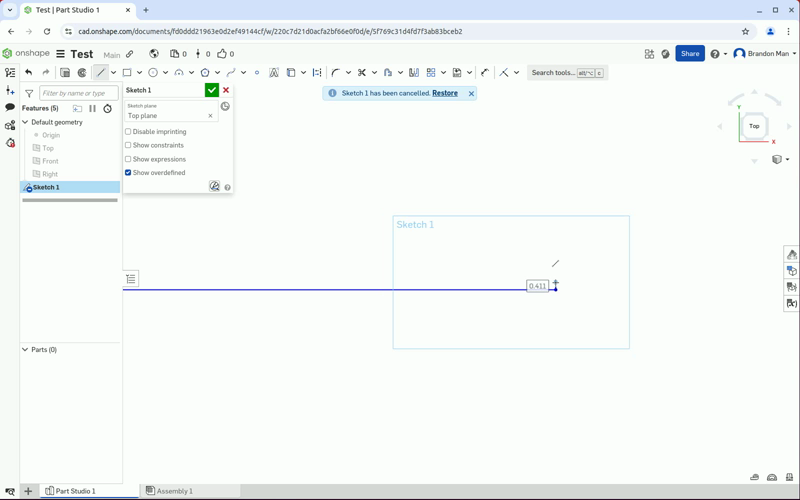
scroll(-6)
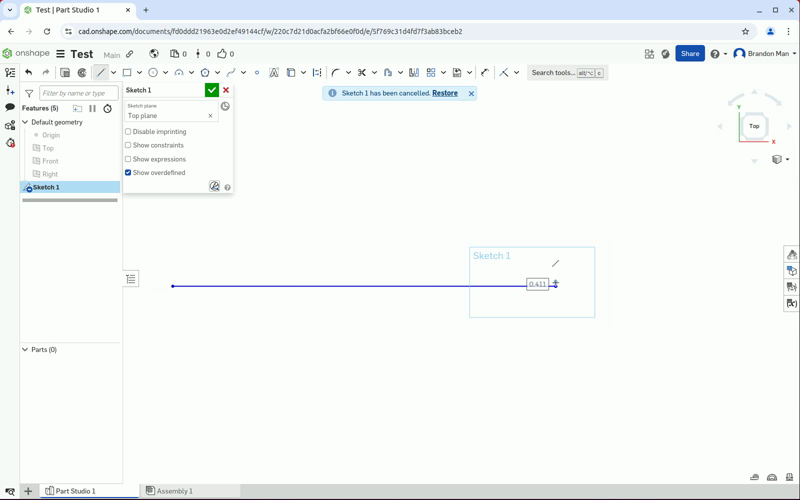
scroll(-6)
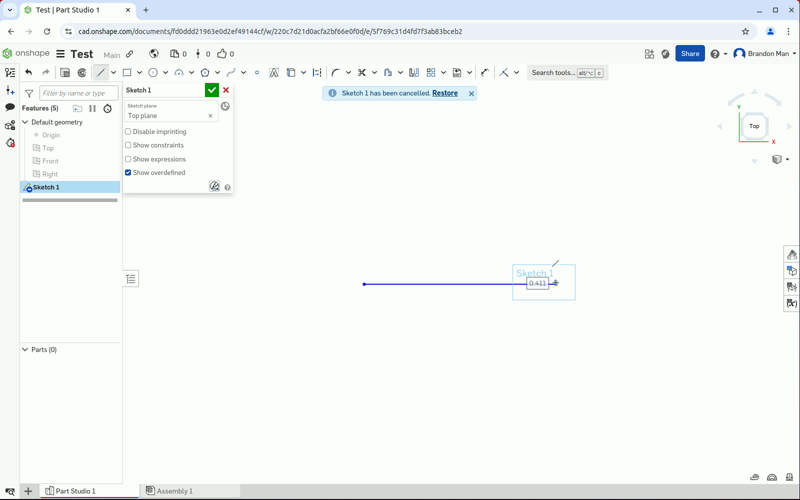
key_up(shift)
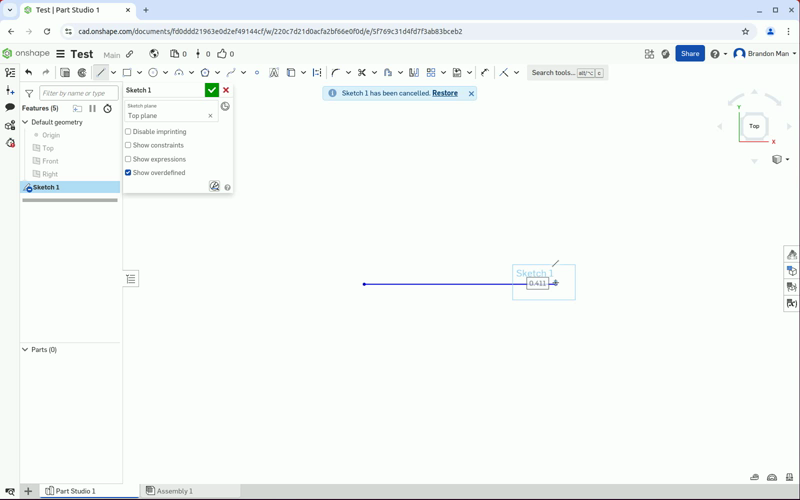
key_down(shift)
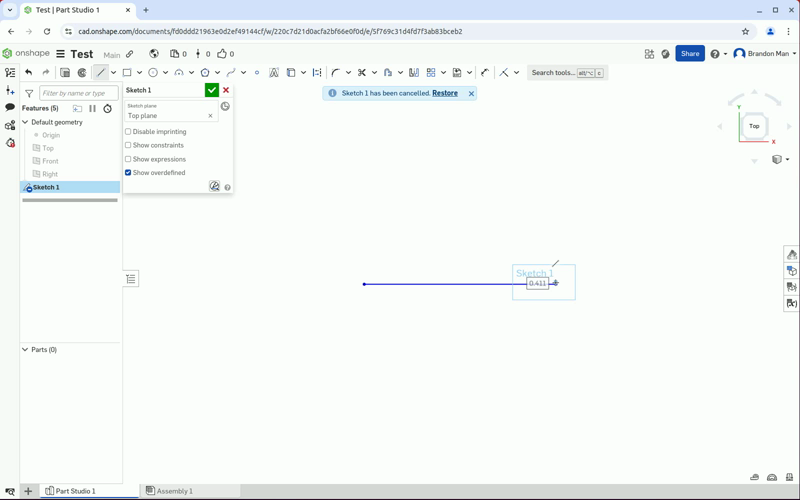
mouse_move(364, 282)
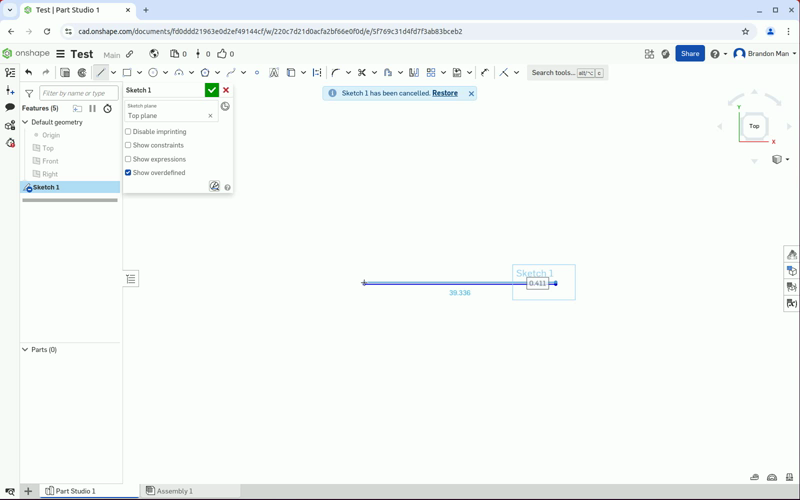
scroll(6)
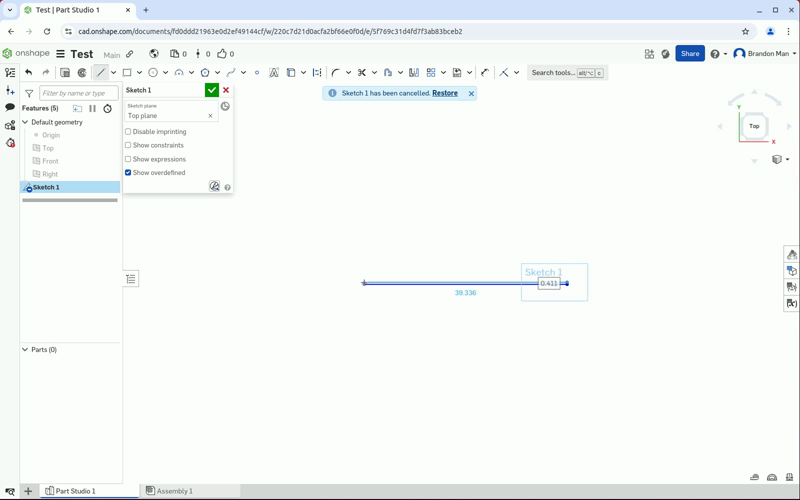
scroll(6)
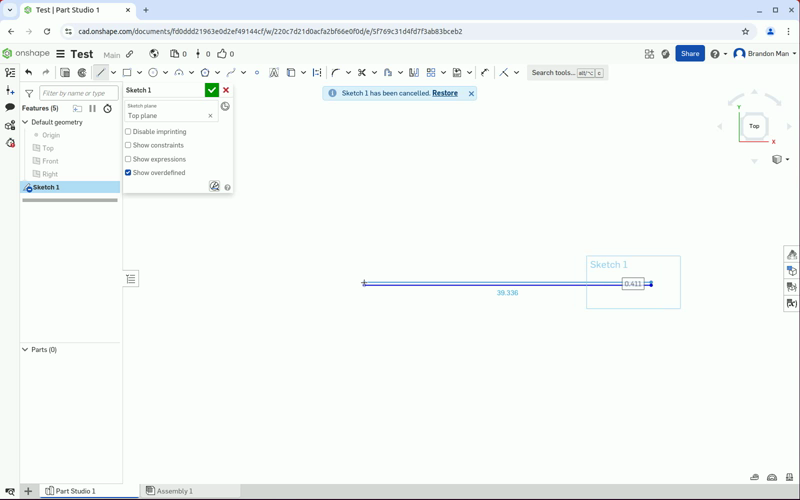
scroll(6)
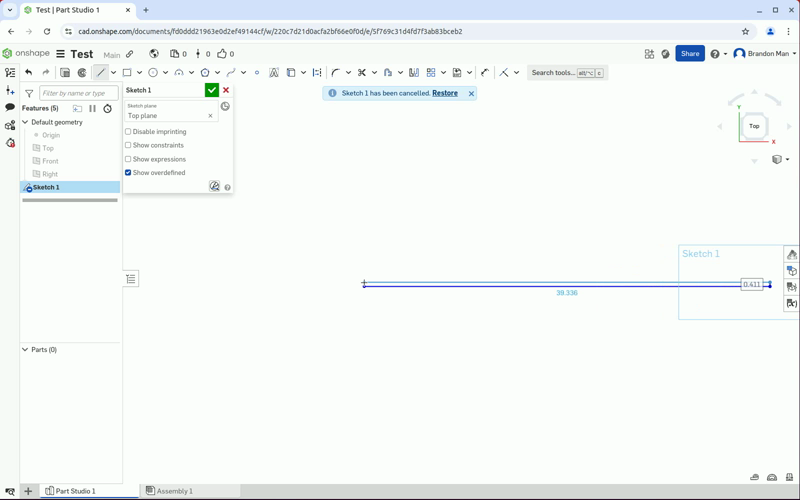
scroll(6)
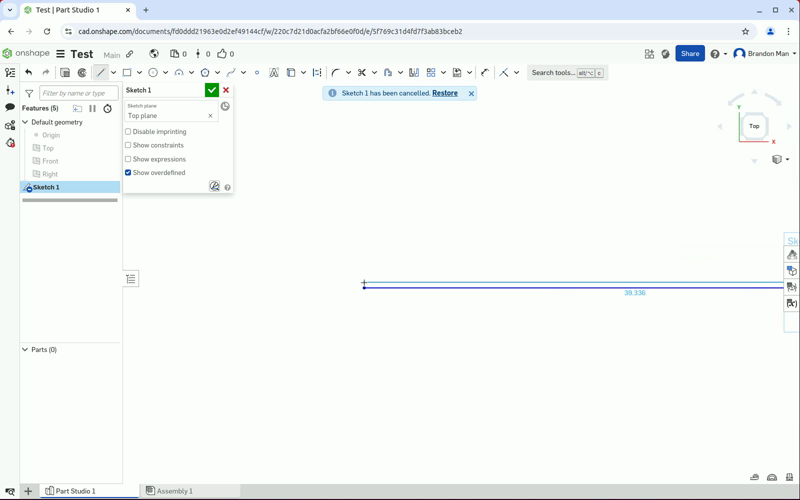
scroll(6)
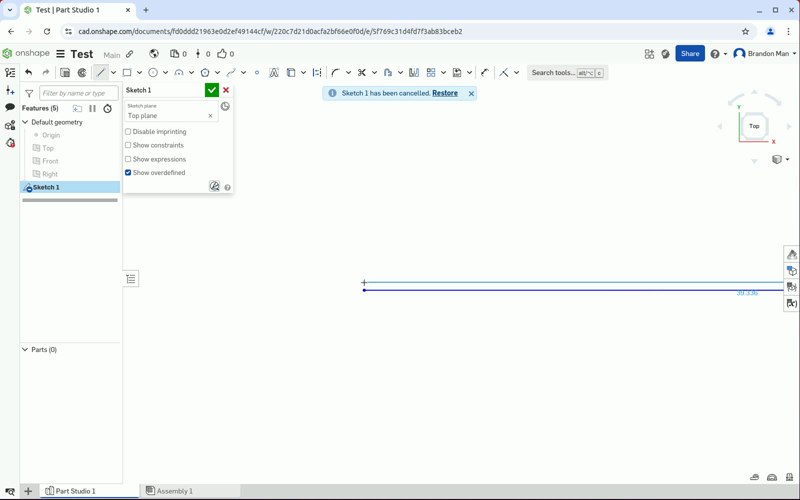
scroll(6)
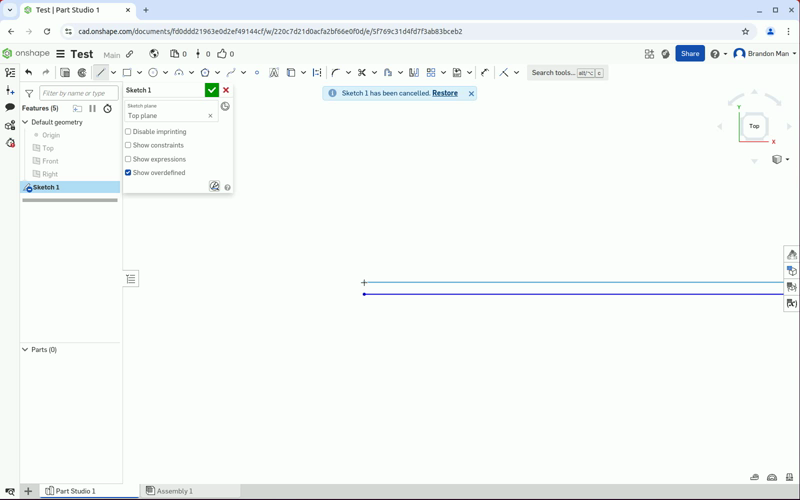
scroll(6)
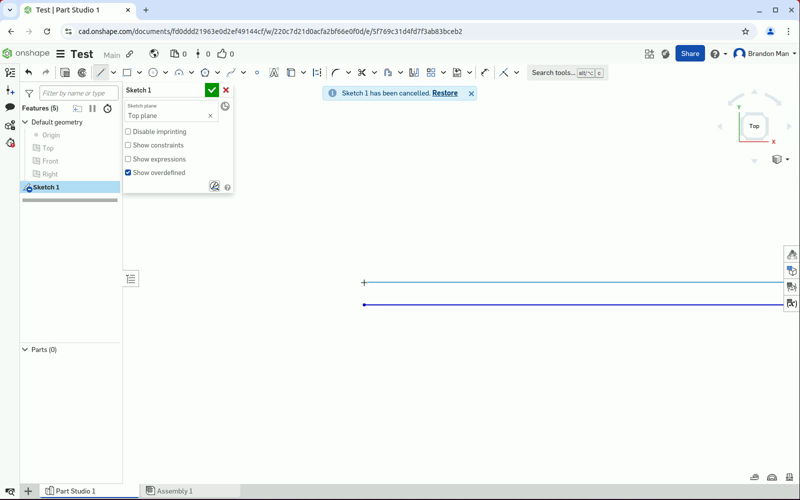
click(364, 282)
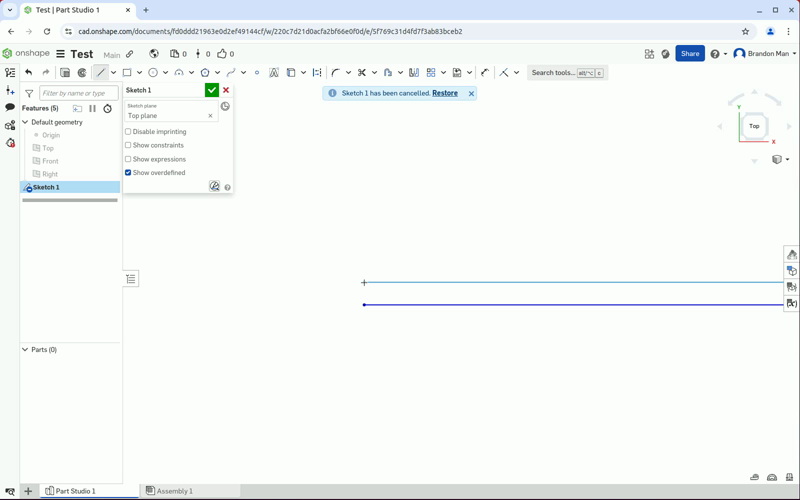
scroll(-6)
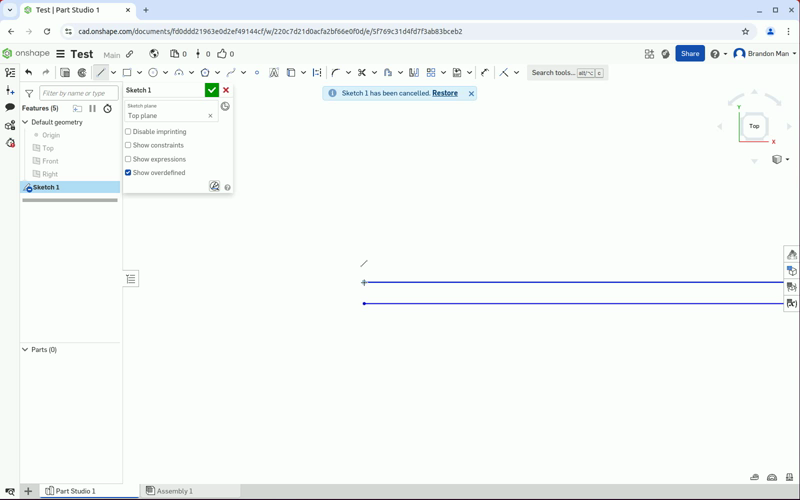
scroll(-6)
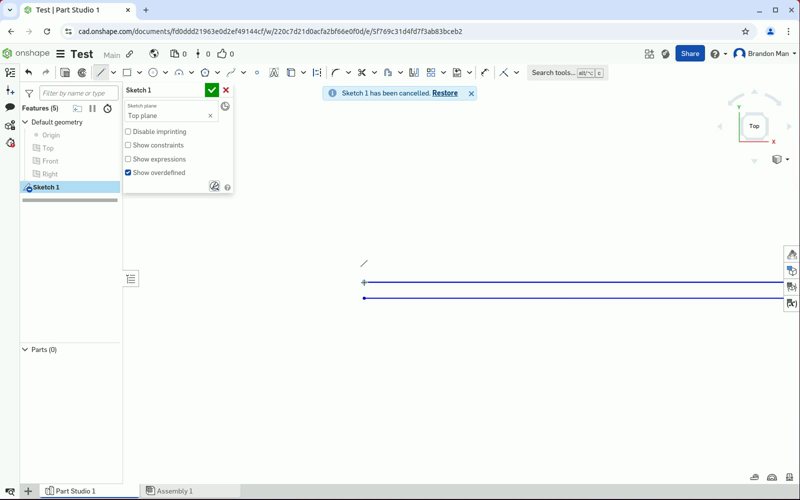
scroll(-6)
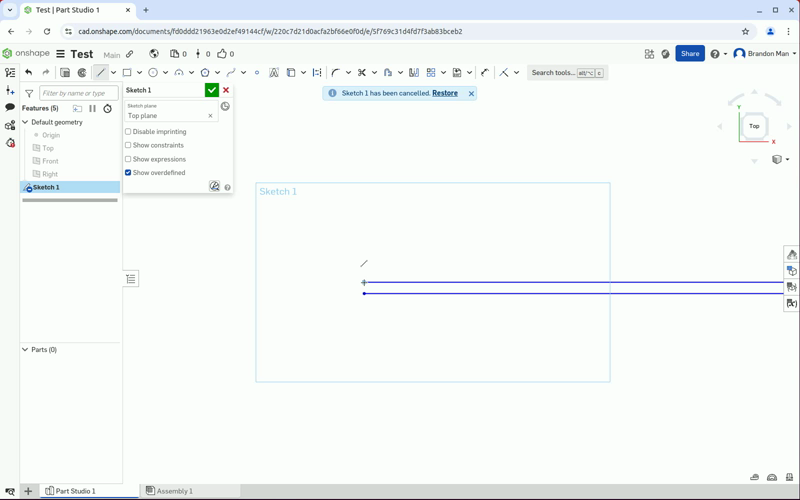
scroll(-6)
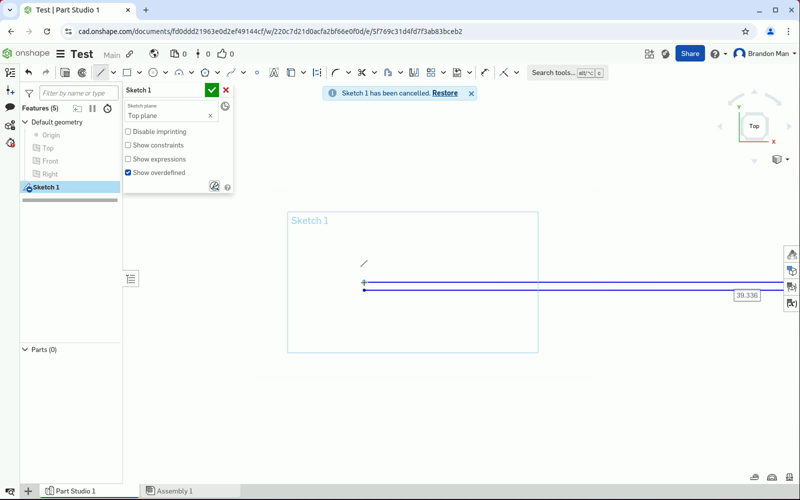
scroll(-6)
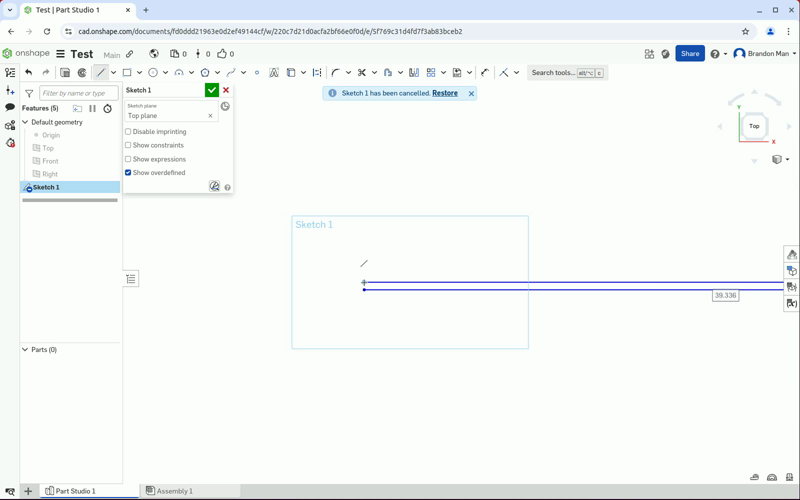
scroll(-6)
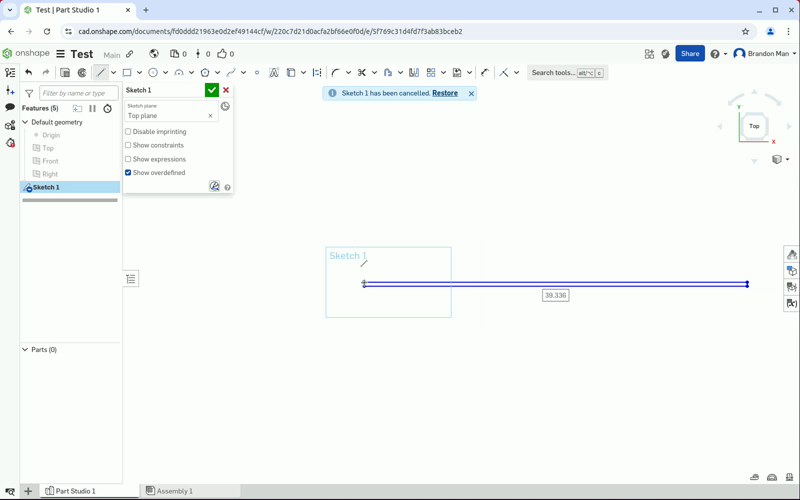
scroll(-6)
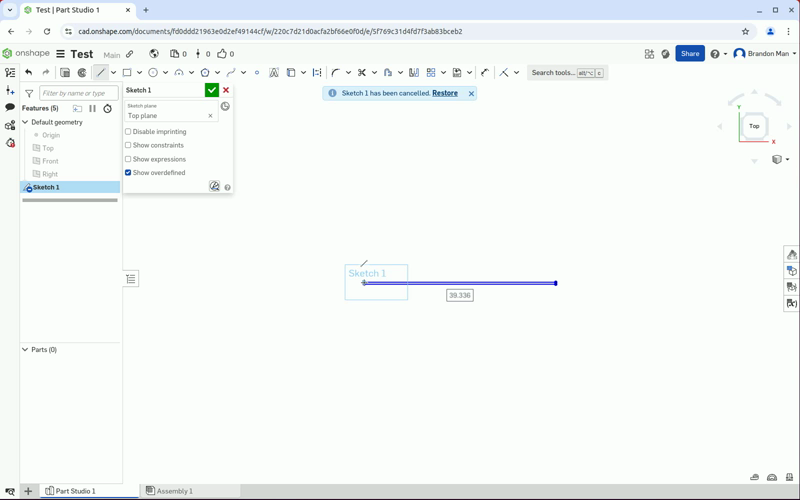
key_up(shift)
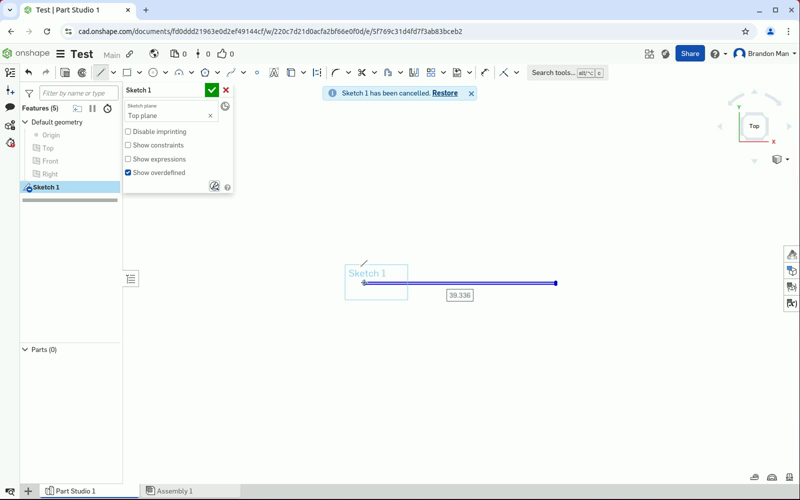
mouse_move(394, 282)
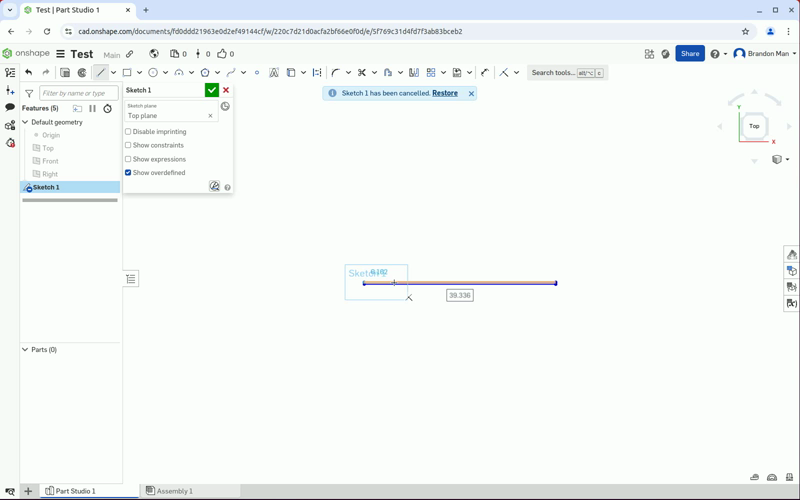
key_down(shift)
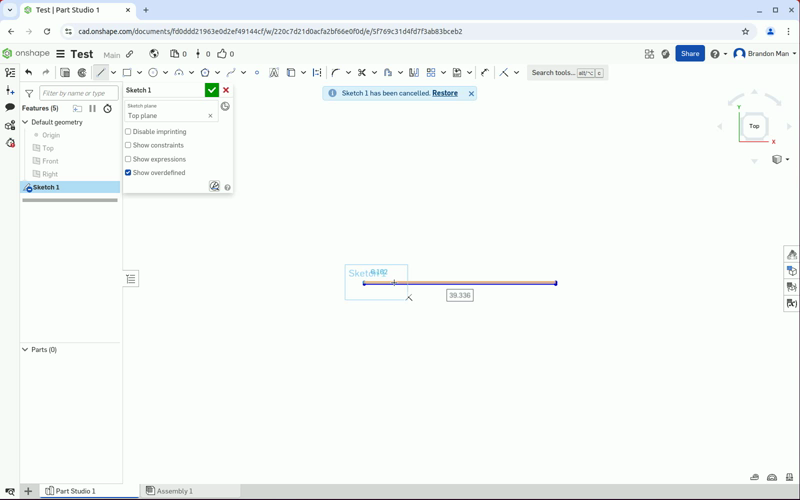
mouse_move(364, 284)
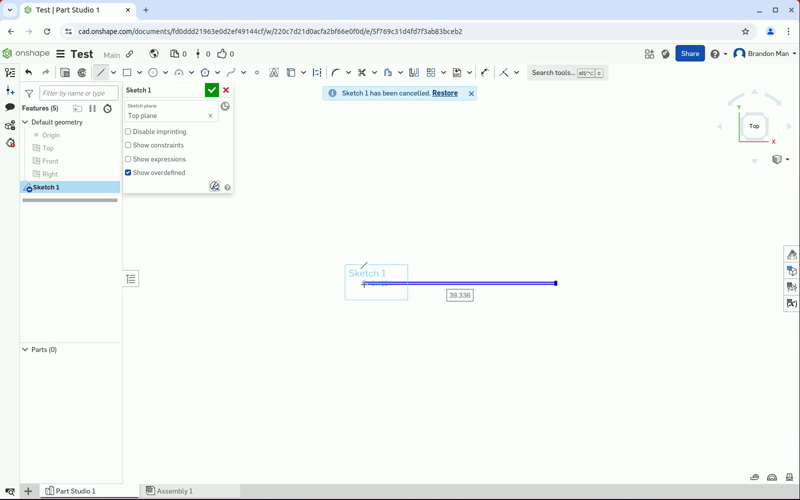
scroll(6)
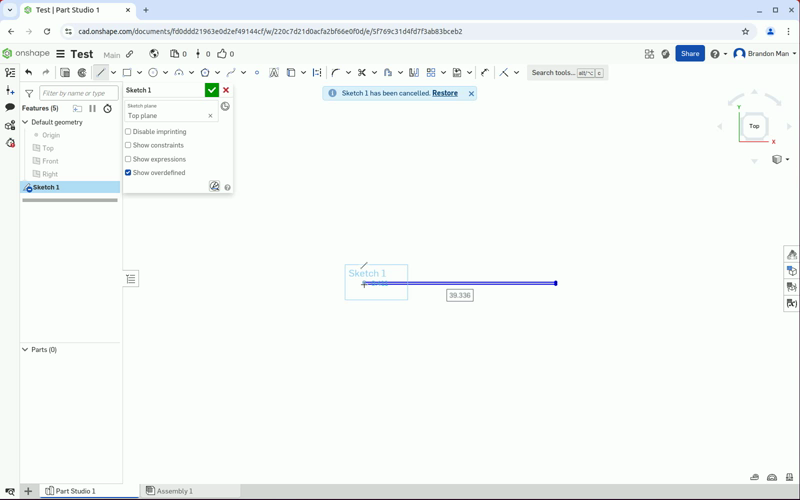
scroll(6)
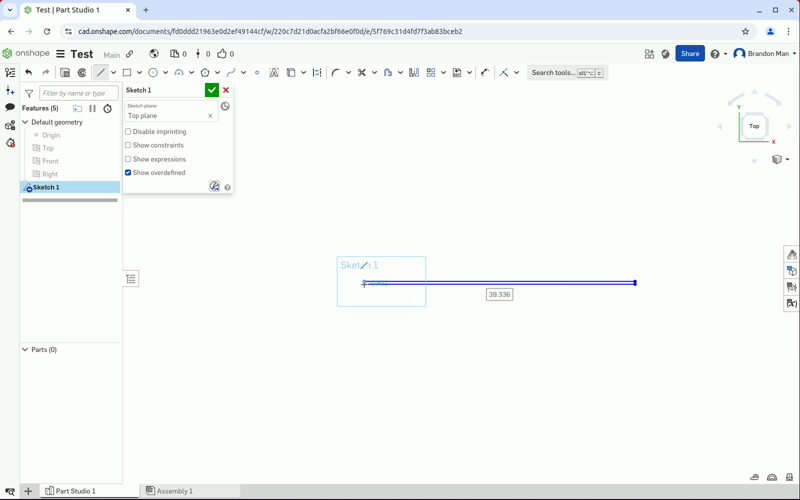
scroll(6)
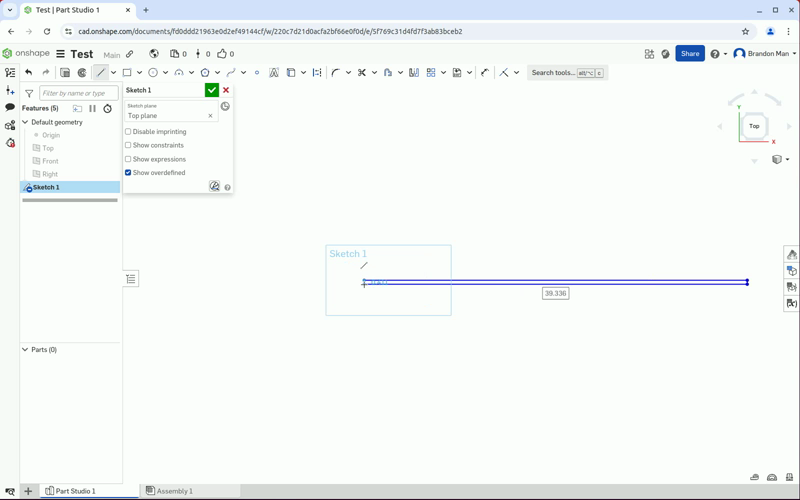
scroll(6)
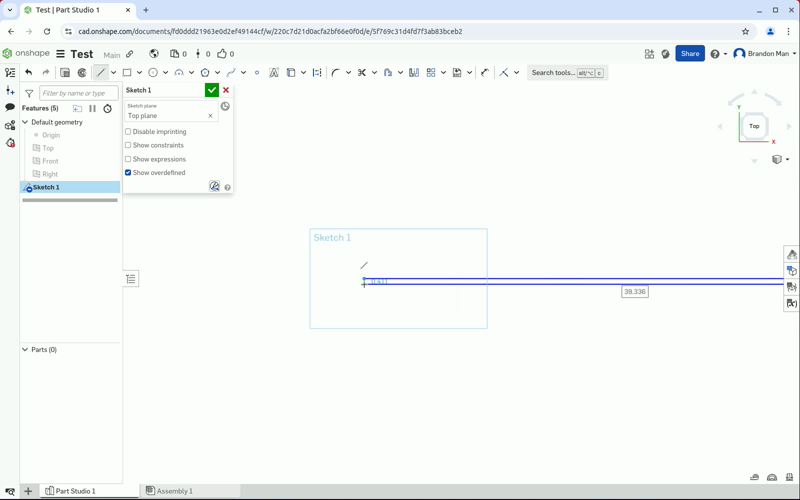
scroll(6)
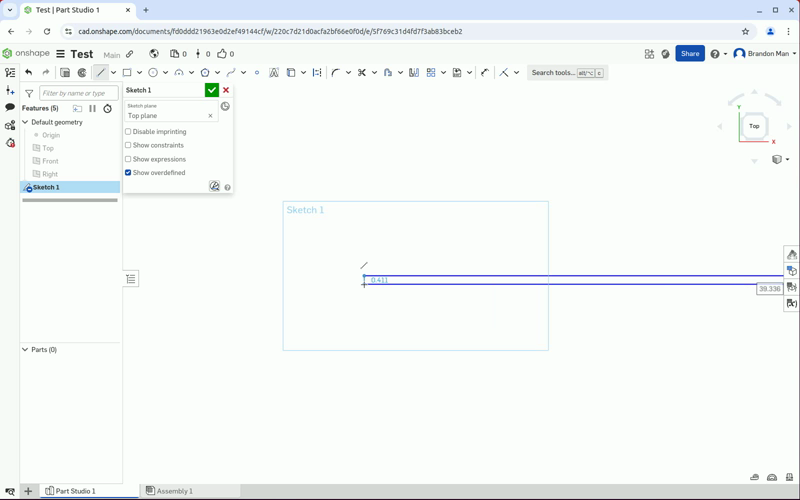
scroll(6)
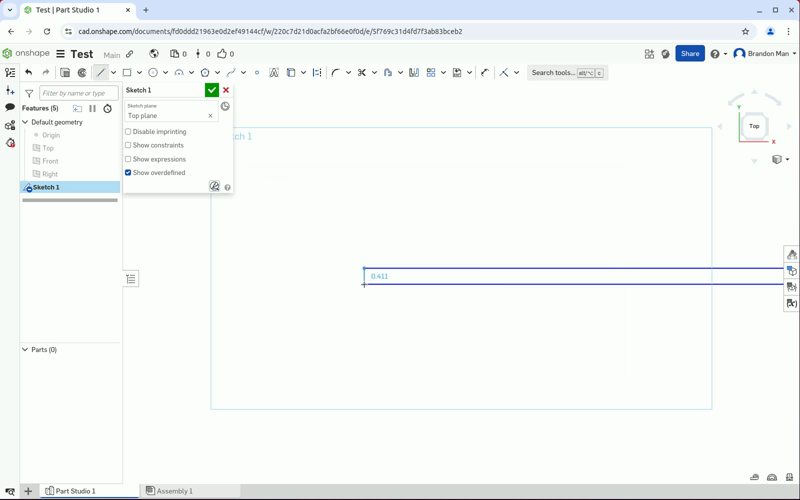
scroll(6)
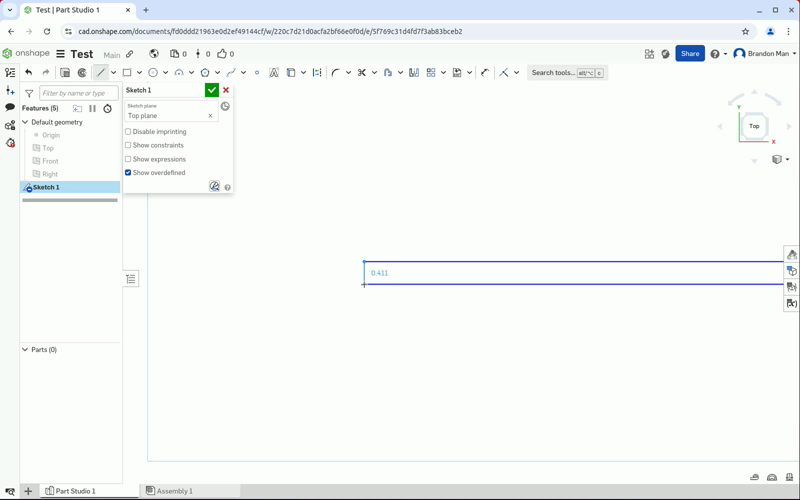
key_up(shift)
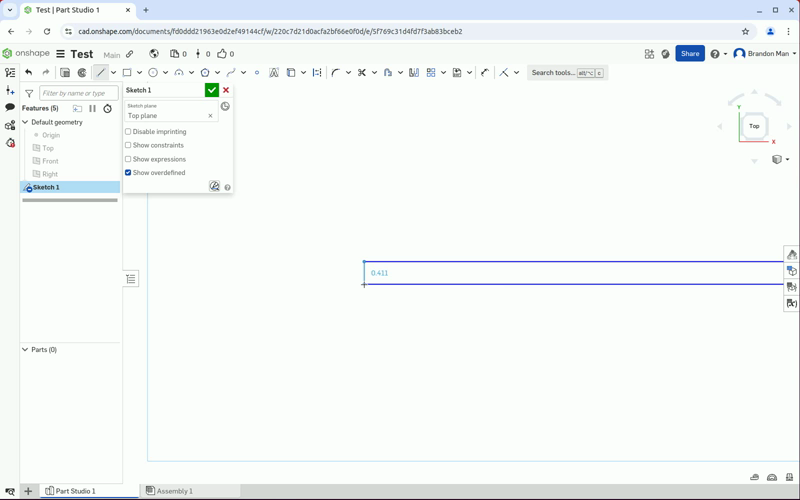
click(364, 284)
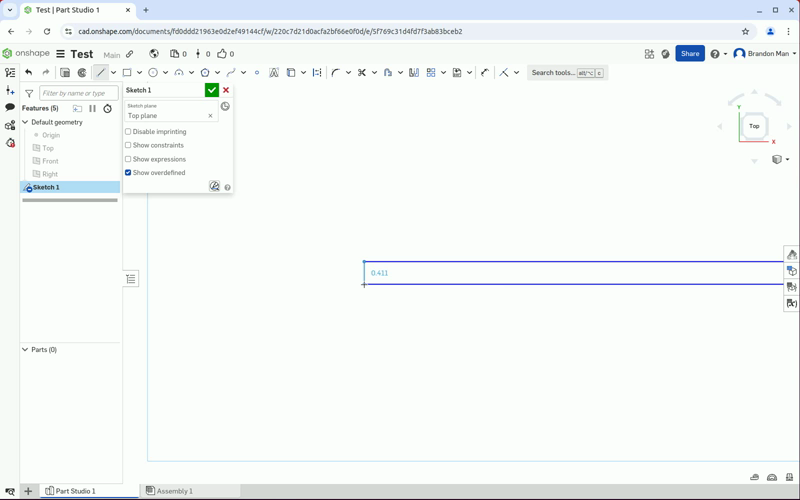
scroll(-6)
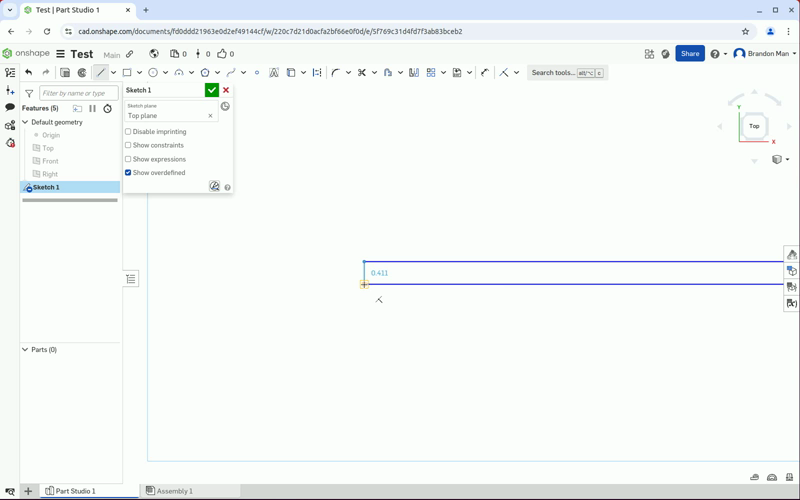
scroll(-6)
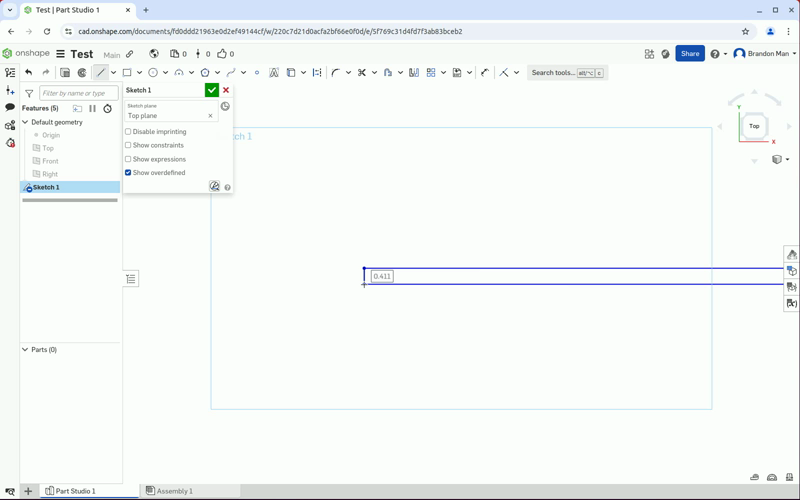
scroll(-6)
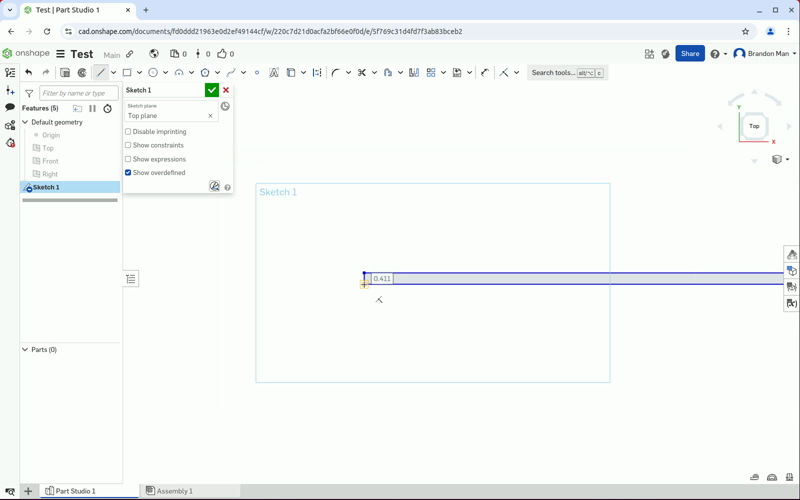
scroll(-6)
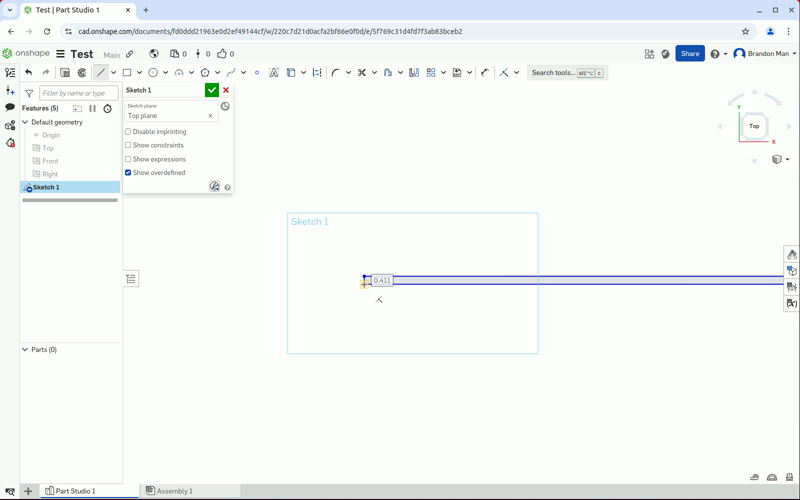
scroll(-6)
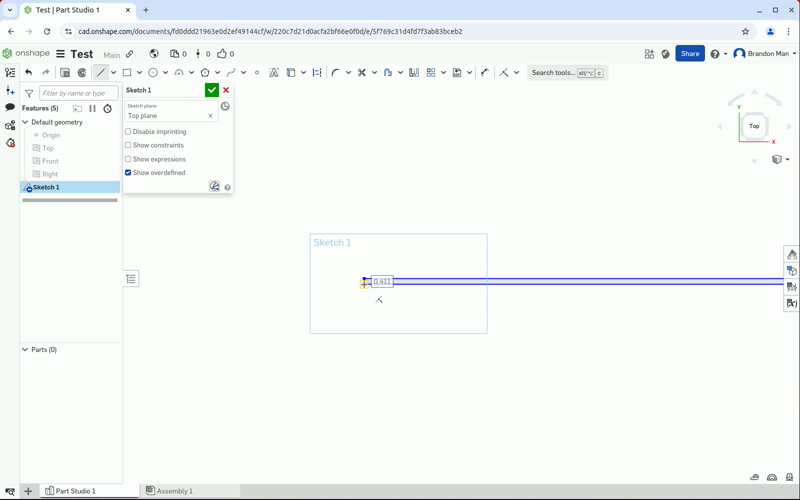
scroll(-6)
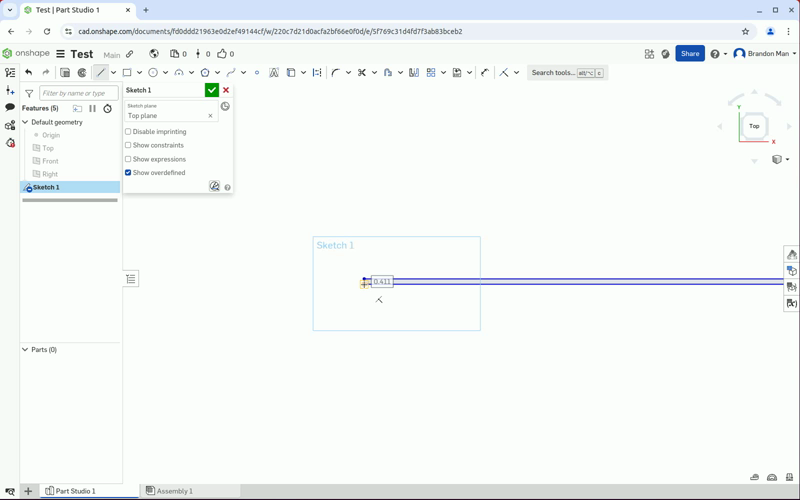
scroll(-6)
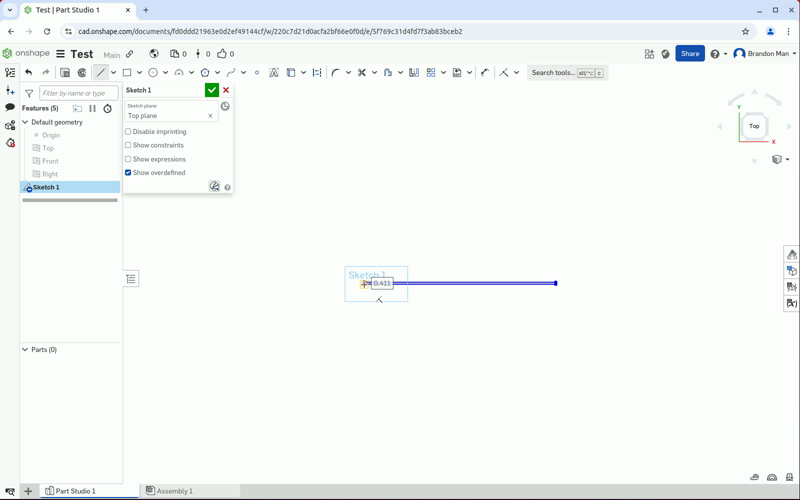
key(esc)
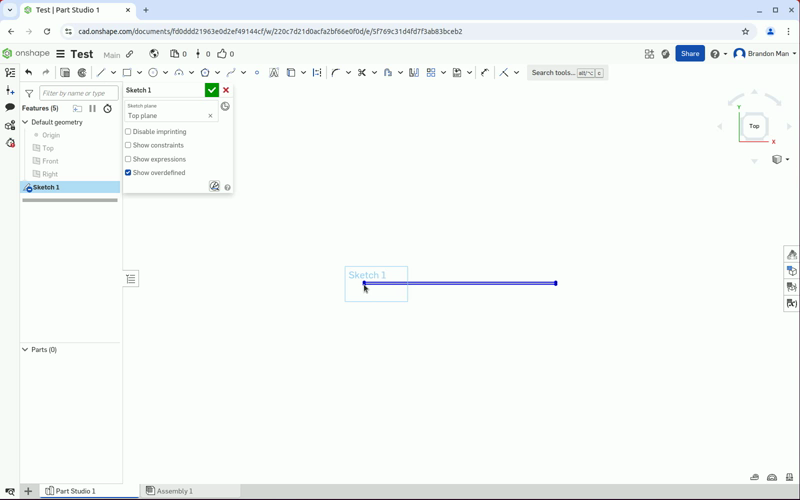
mouse_move(444, 282)
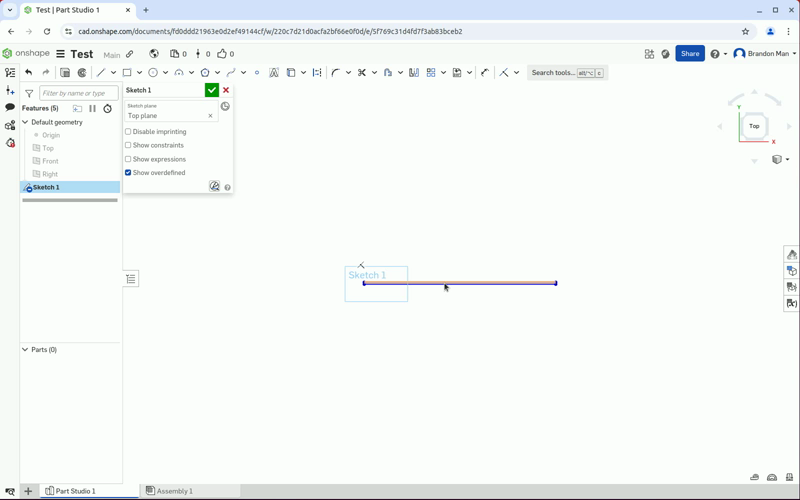
scroll(6)
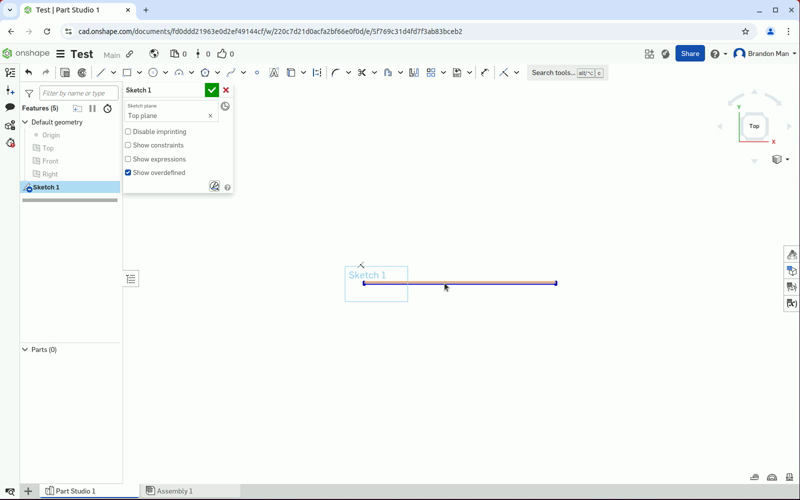
scroll(6)
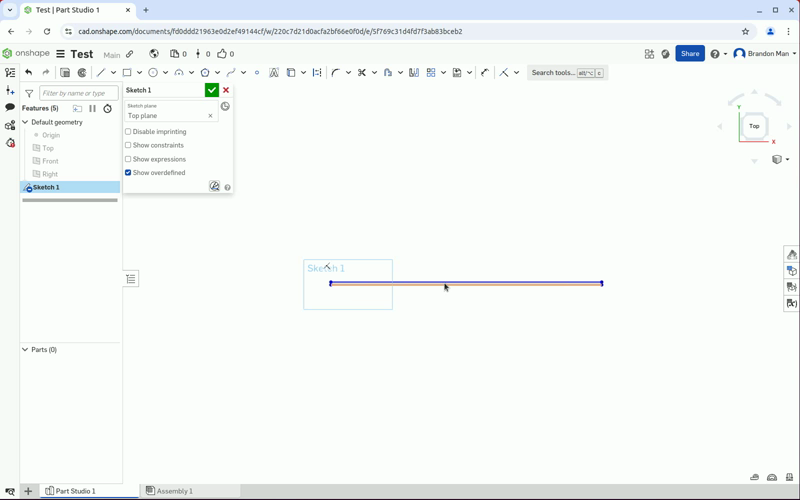
scroll(6)
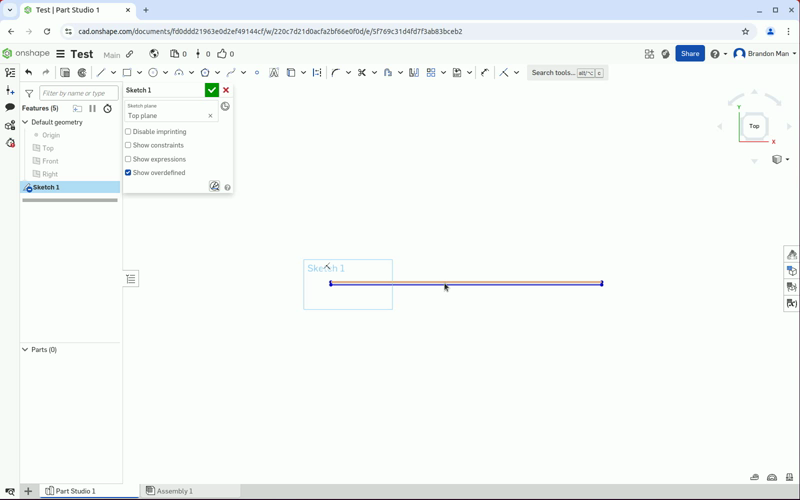
scroll(6)
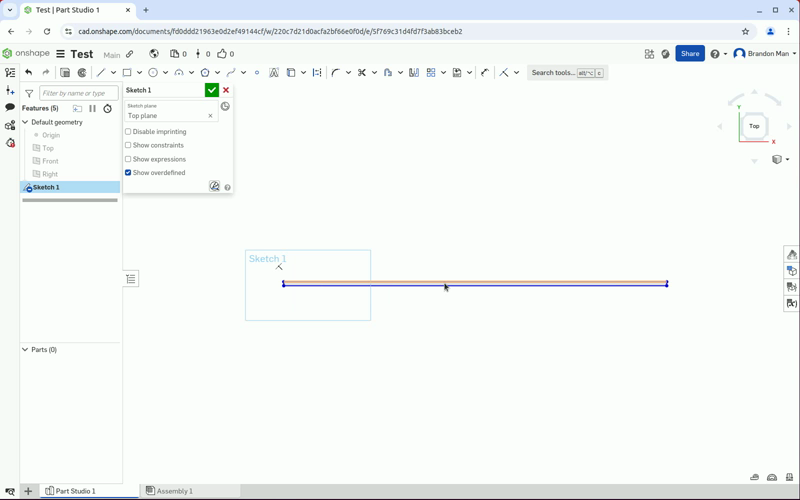
scroll(6)
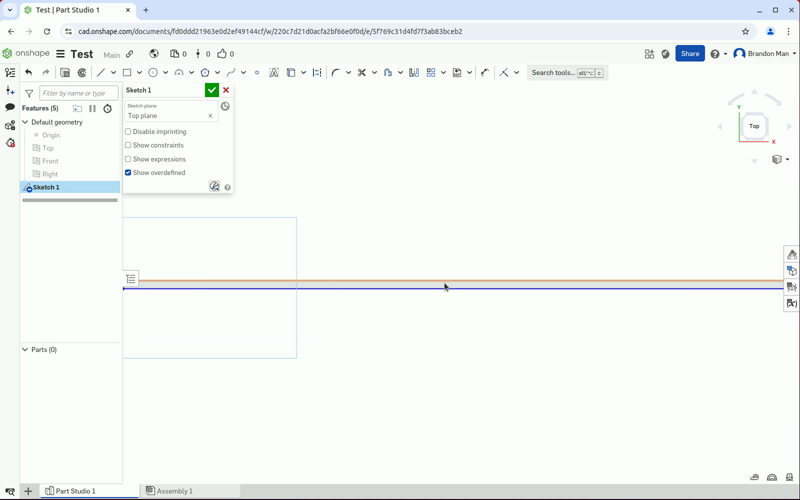
scroll(6)
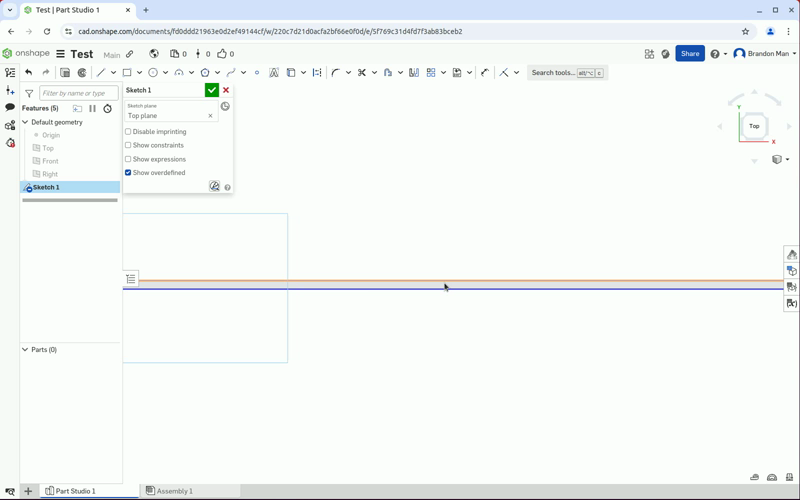
scroll(6)
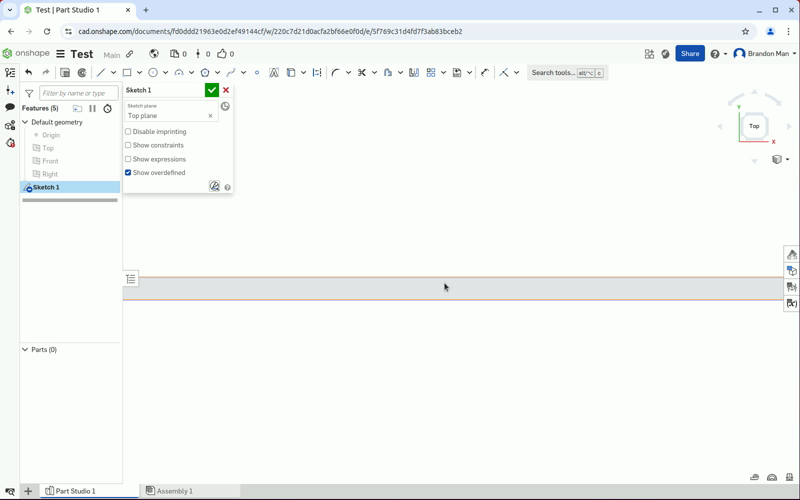
click(444, 282)
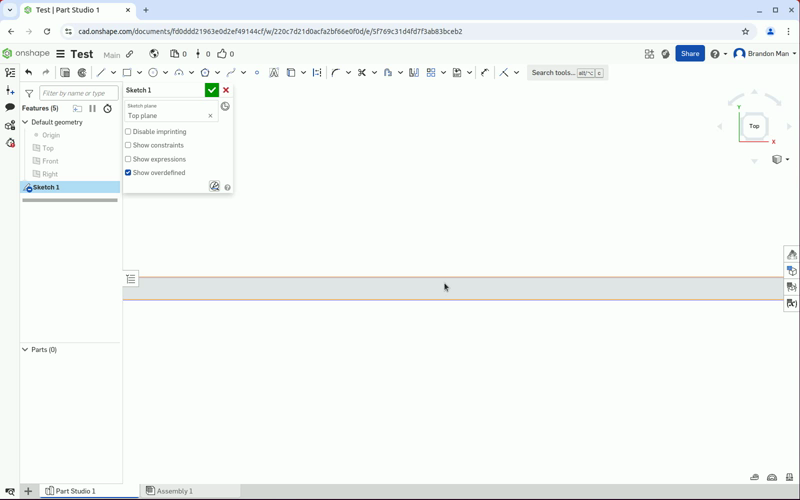
scroll(-6)
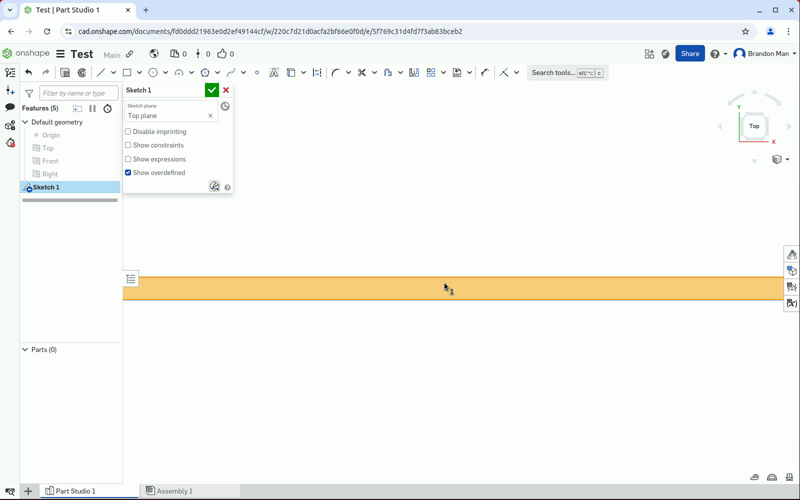
scroll(-6)
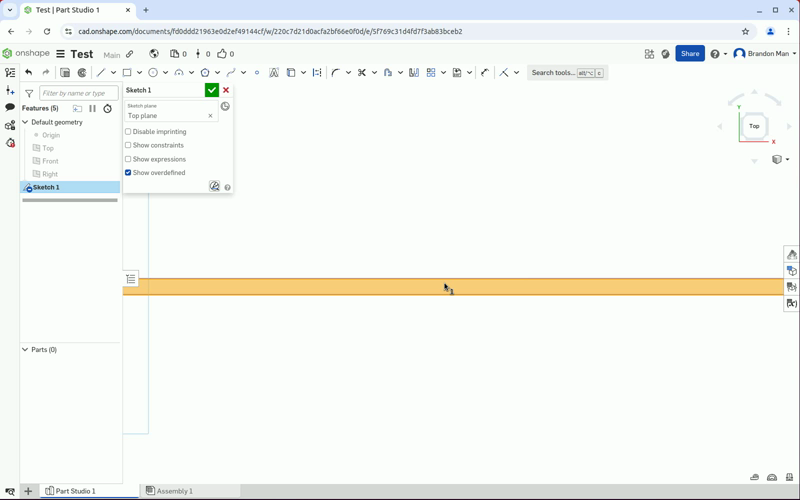
scroll(-6)
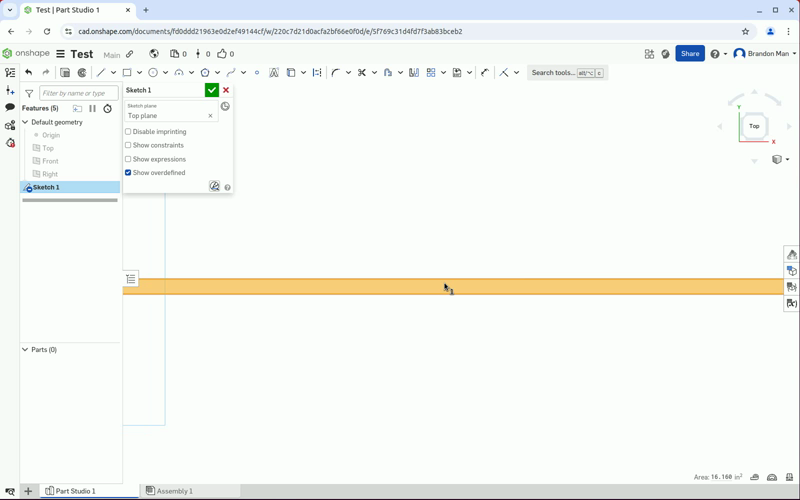
scroll(-6)
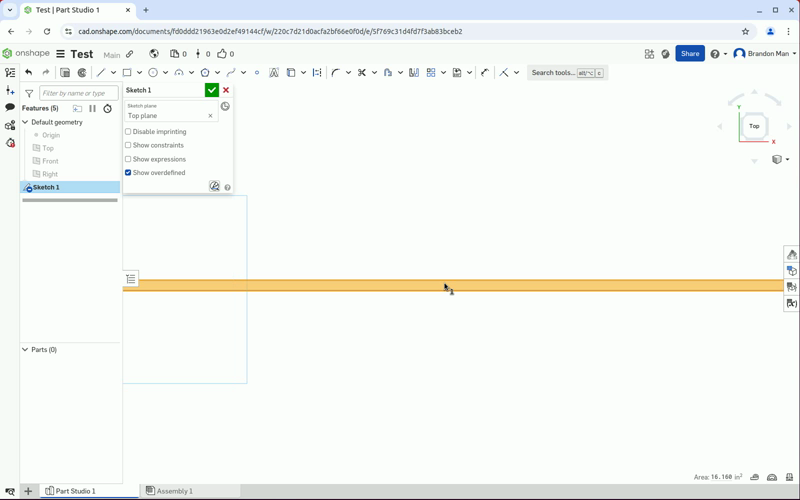
scroll(-6)
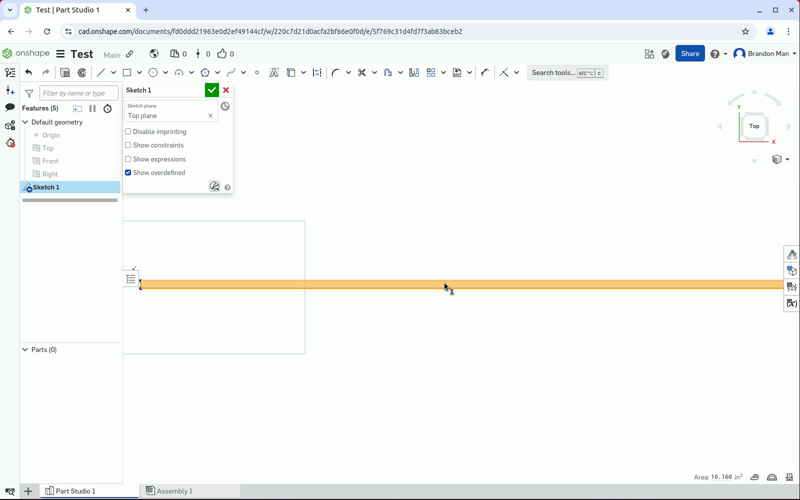
scroll(-6)
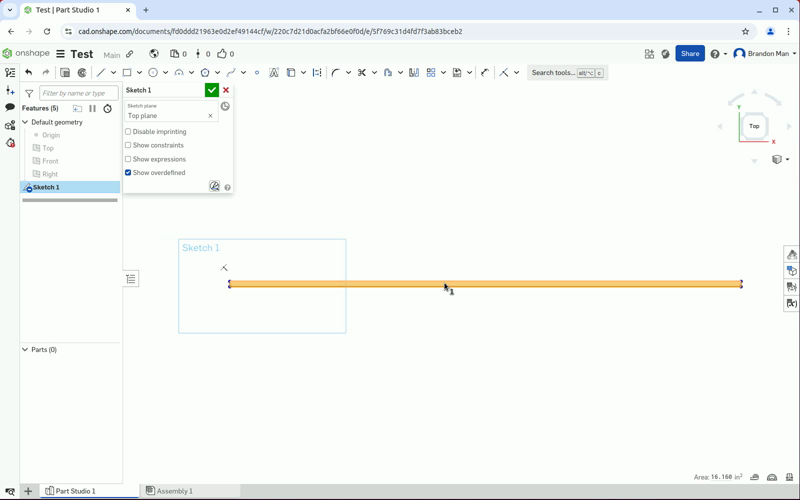
scroll(-6)
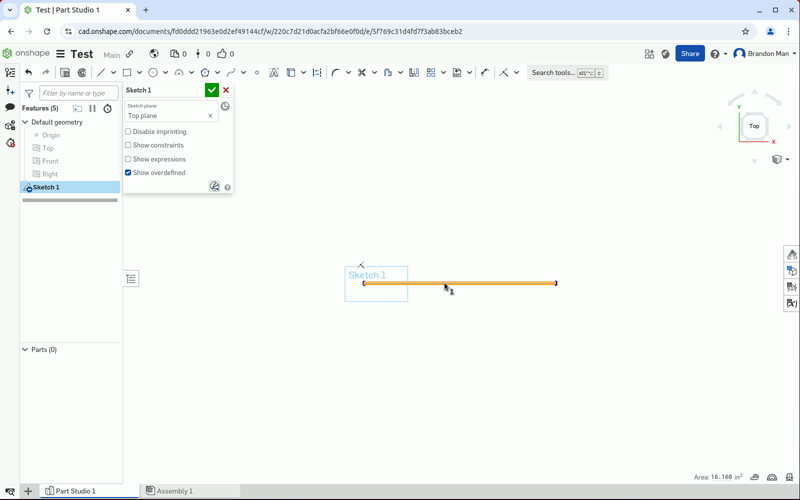
mouse_move(73, 352)
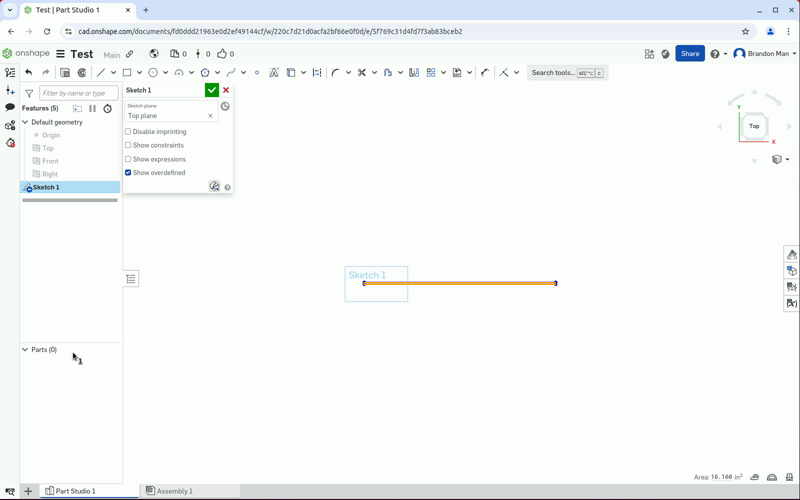
key(shift+y)
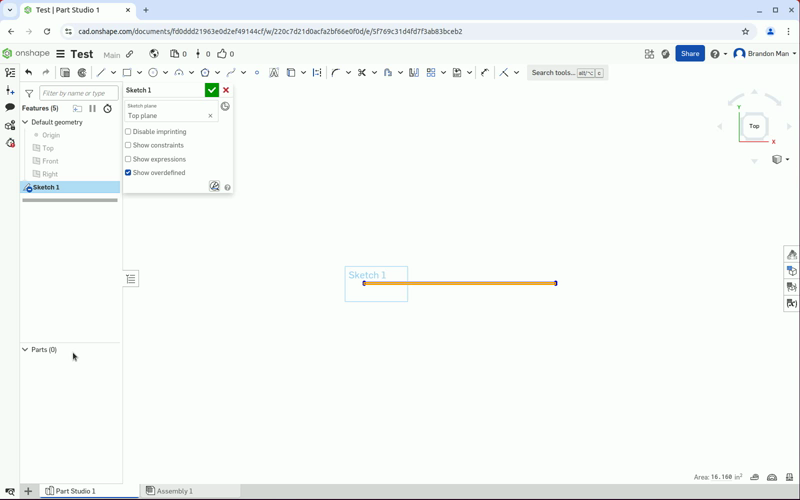
key(shift+e)
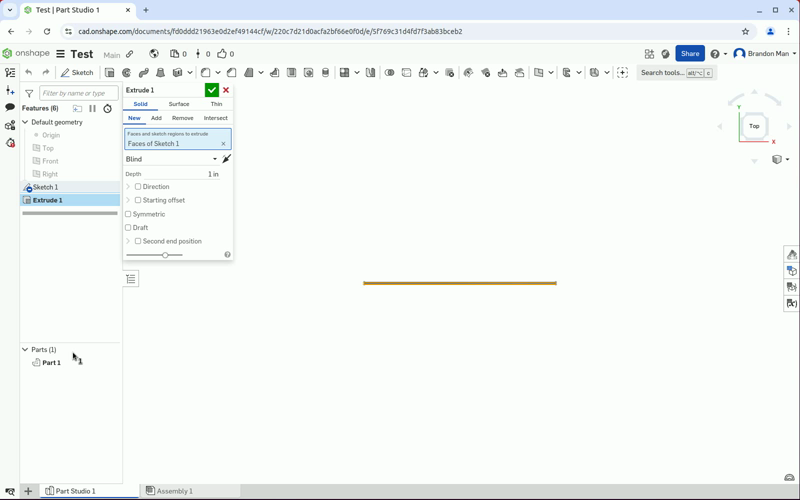
mouse_move(143, 106)
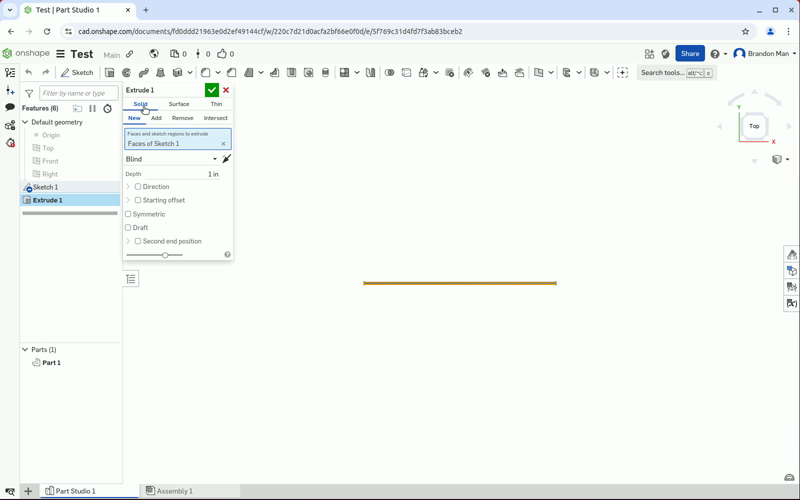
click(143, 106)
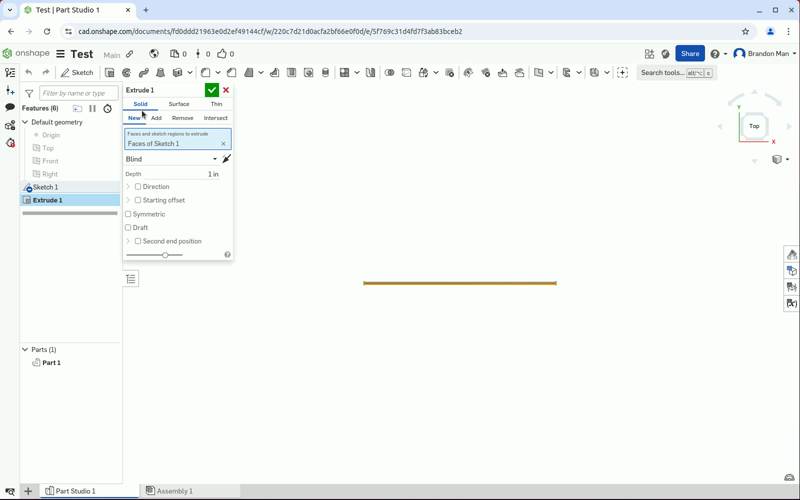
mouse_move(137, 120)
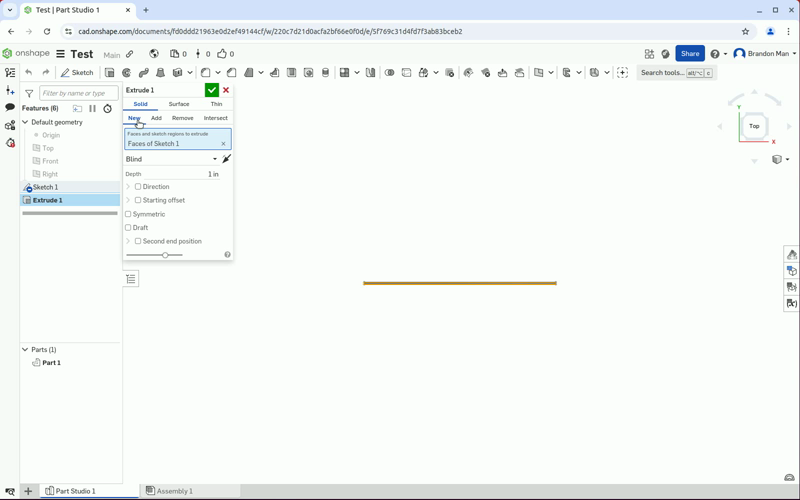
click(137, 120)
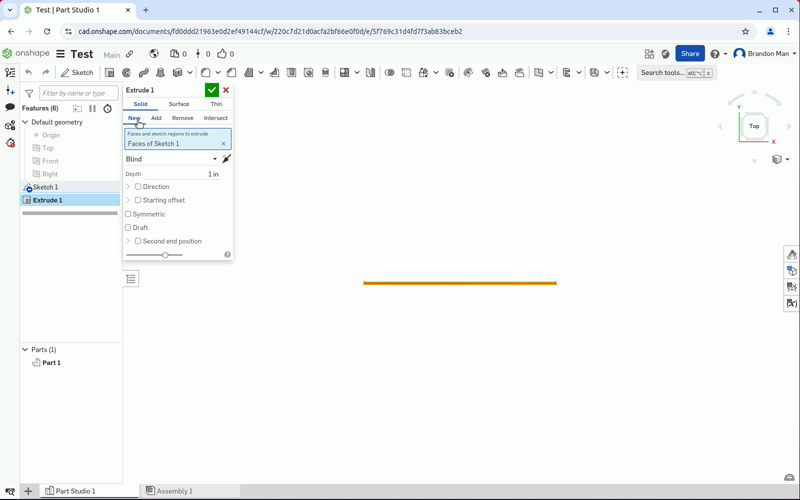
key(tab, 4)
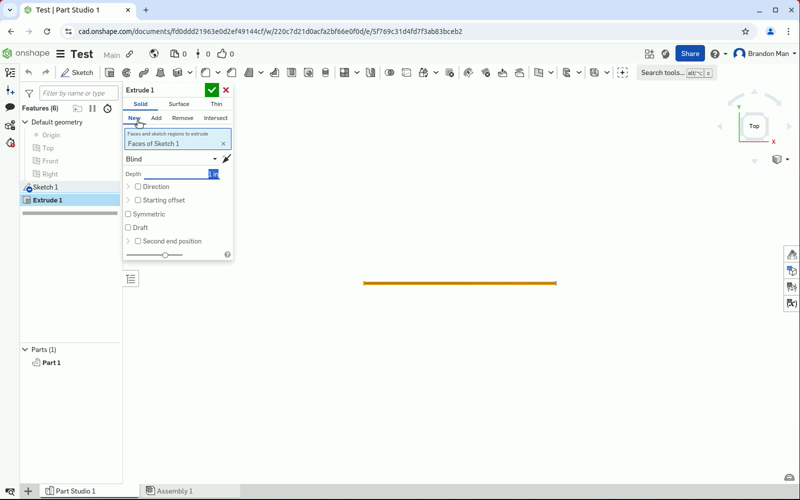
text(3.129)
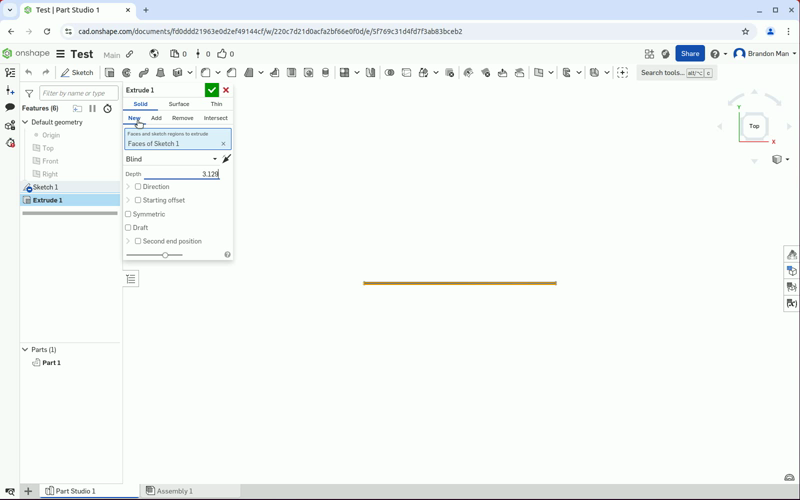
key(enter)
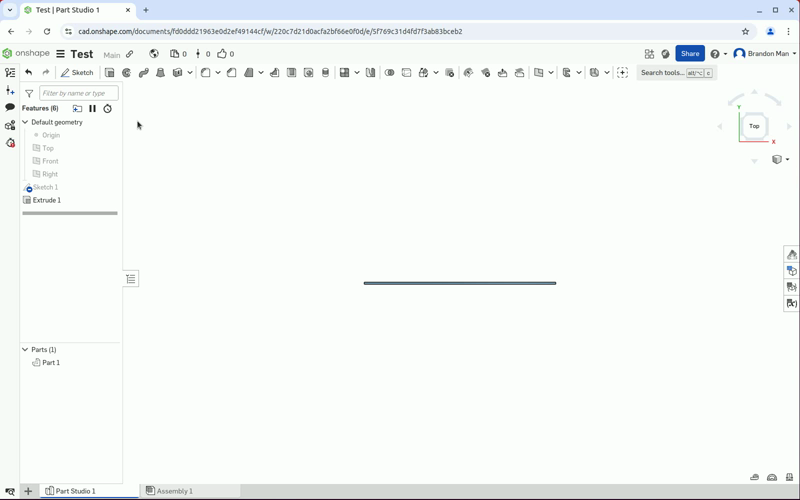
key(shift+h)
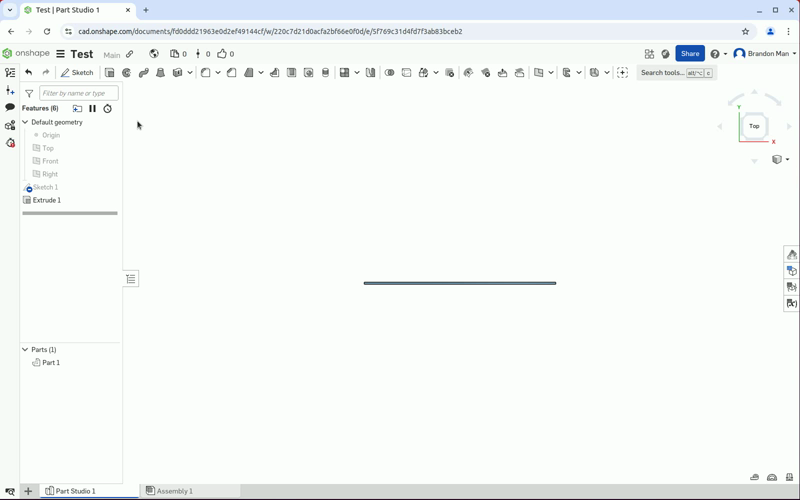
key(shift+h)
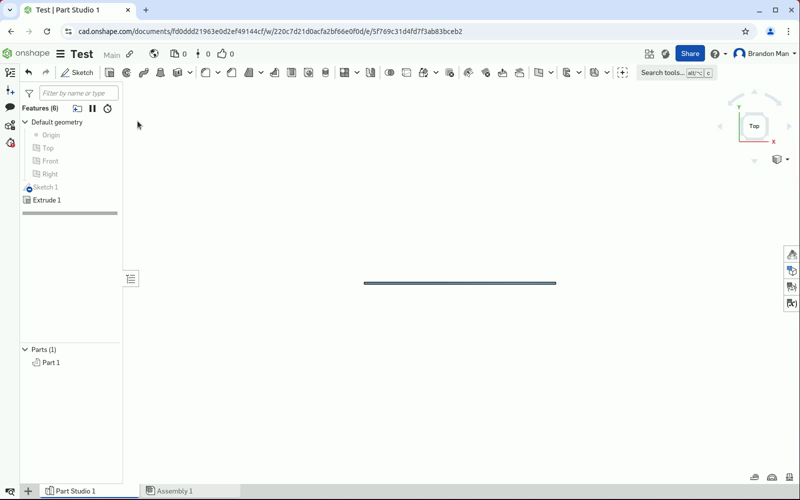
mouse_move(73, 189)
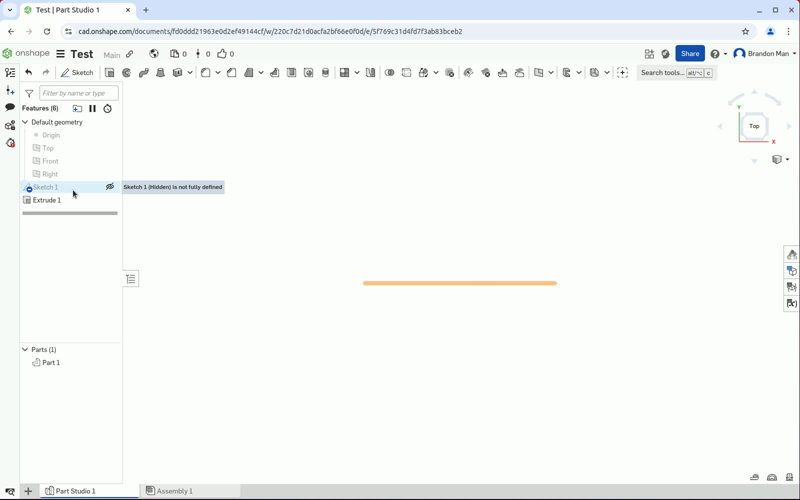
click(73, 189)
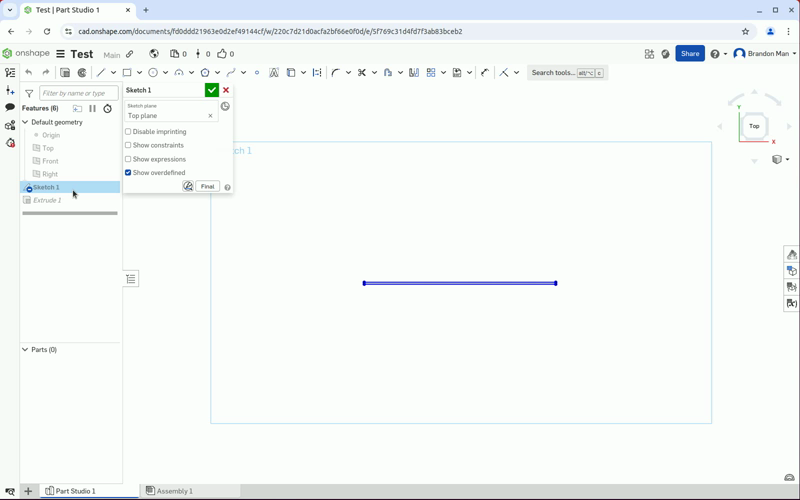
mouse_move(229, 92)
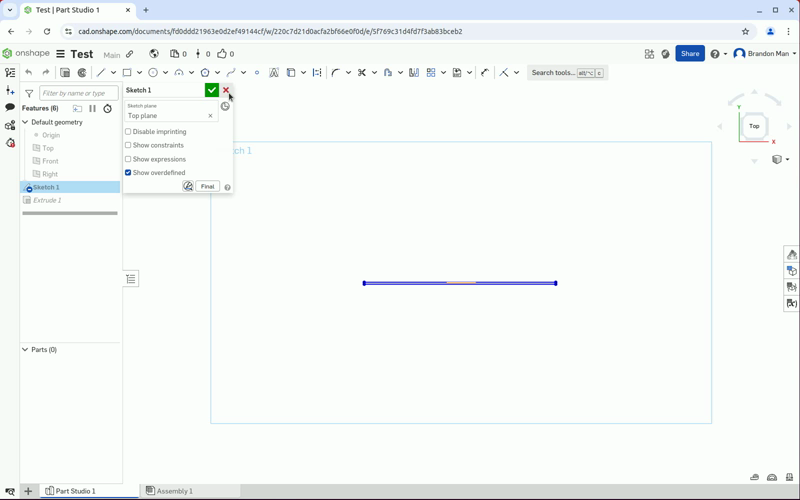
click(229, 92)
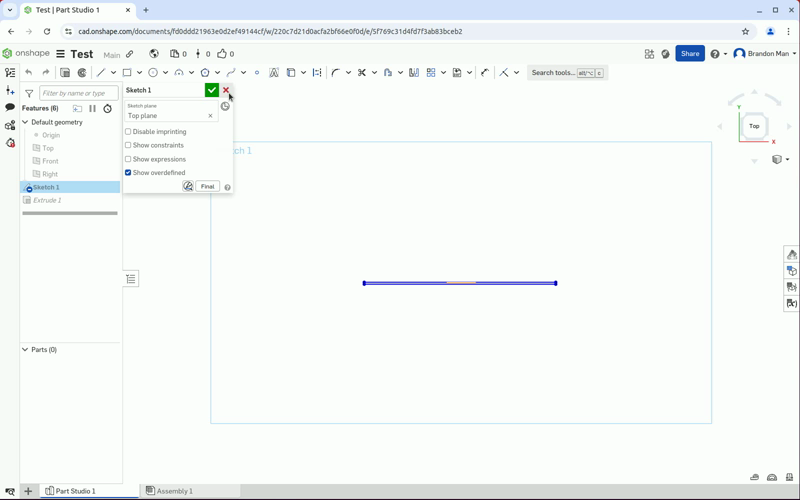
key(shift+s)
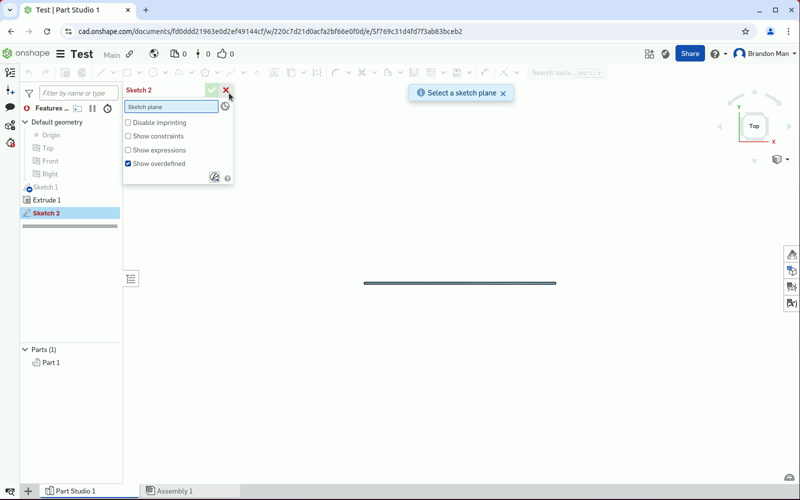
mouse_move(73, 150)
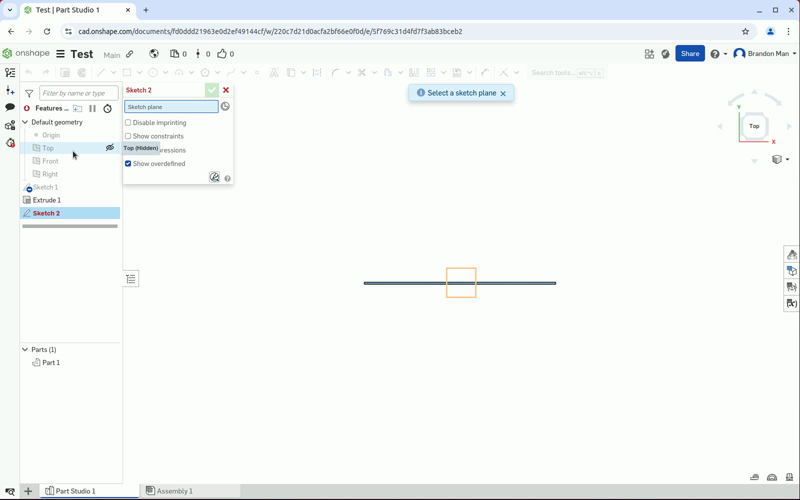
click(73, 150)
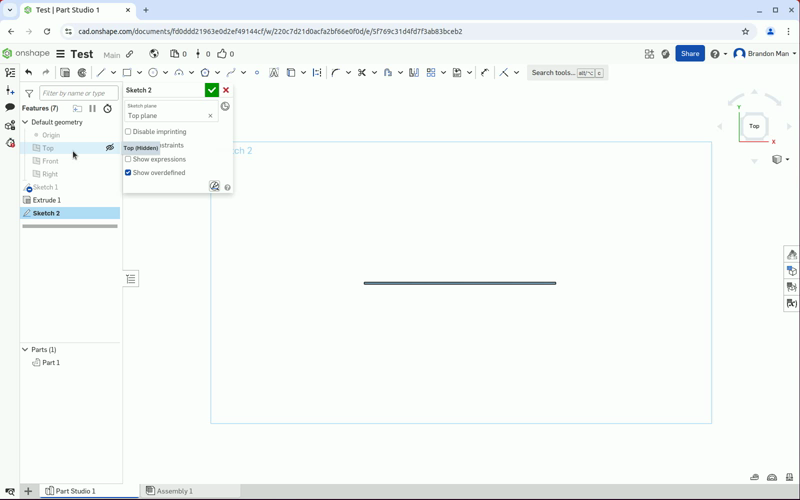
mouse_move(73, 352)
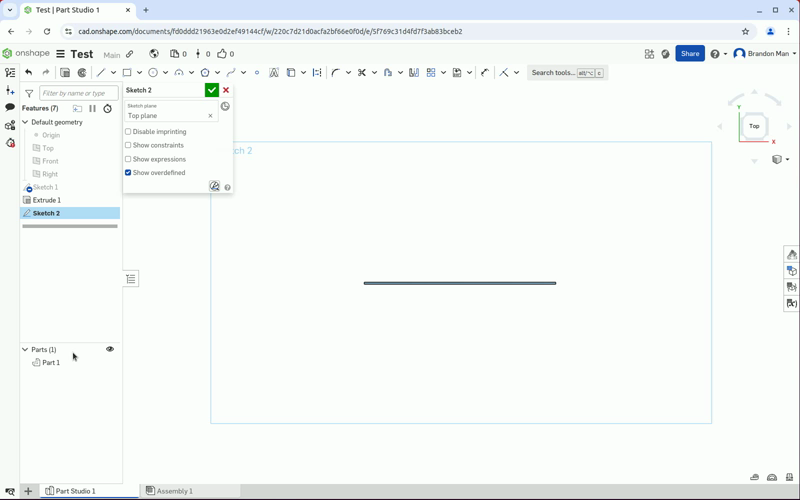
key(y)
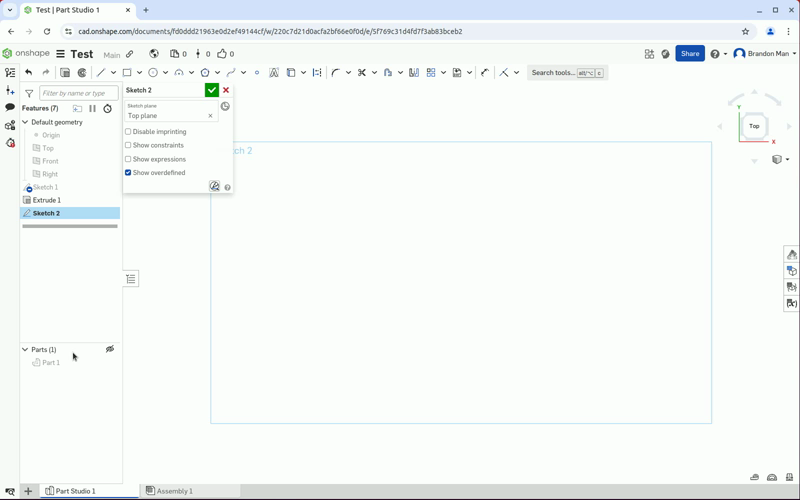
key(l)
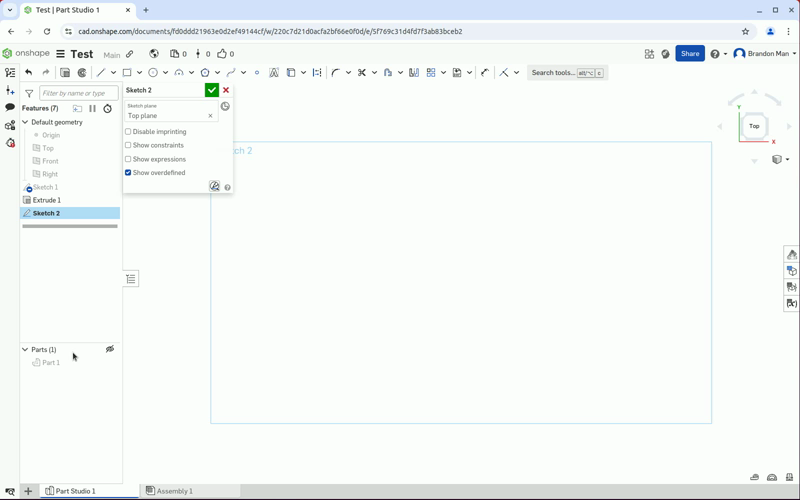
key_down(shift)
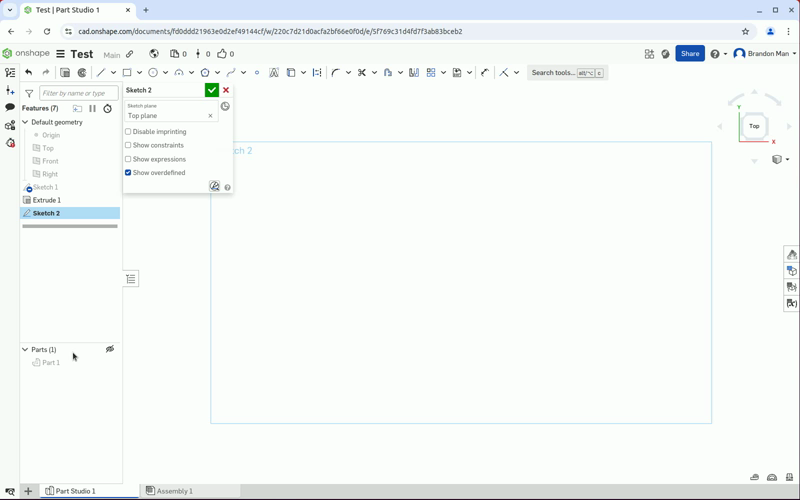
mouse_move(348, 267)
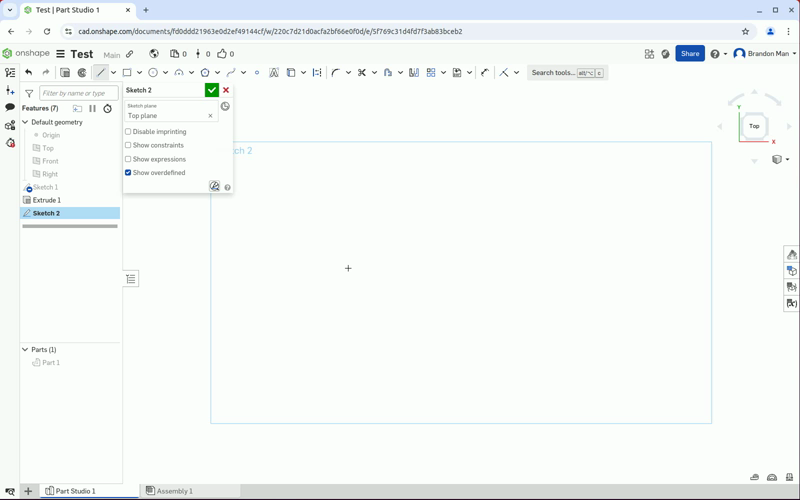
click(348, 267)
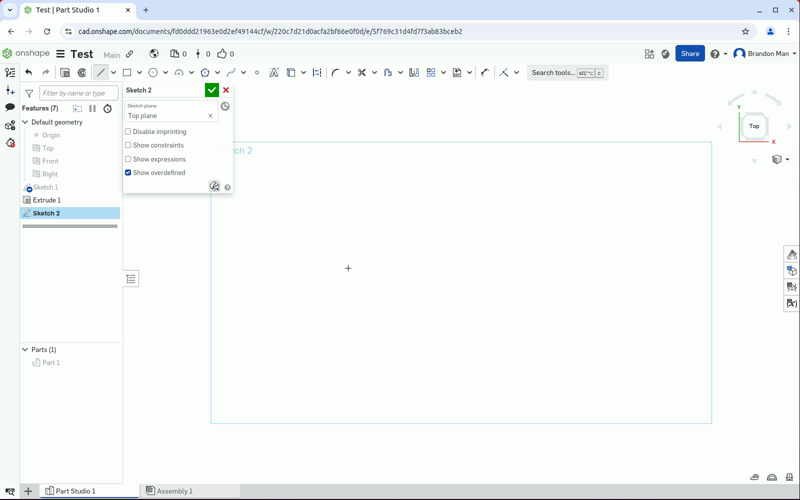
key_up(shift)
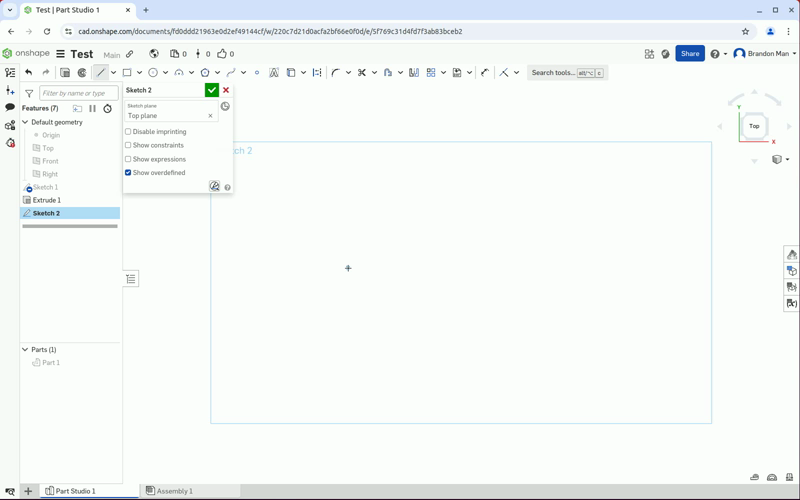
key_down(shift)
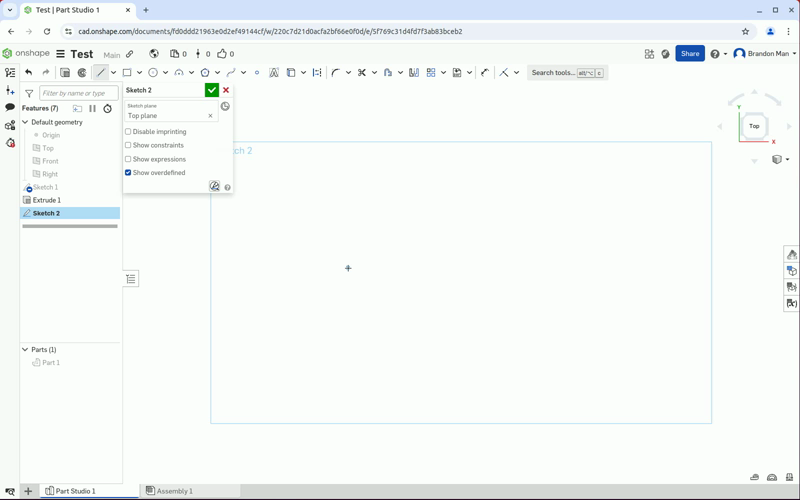
mouse_move(378, 267)
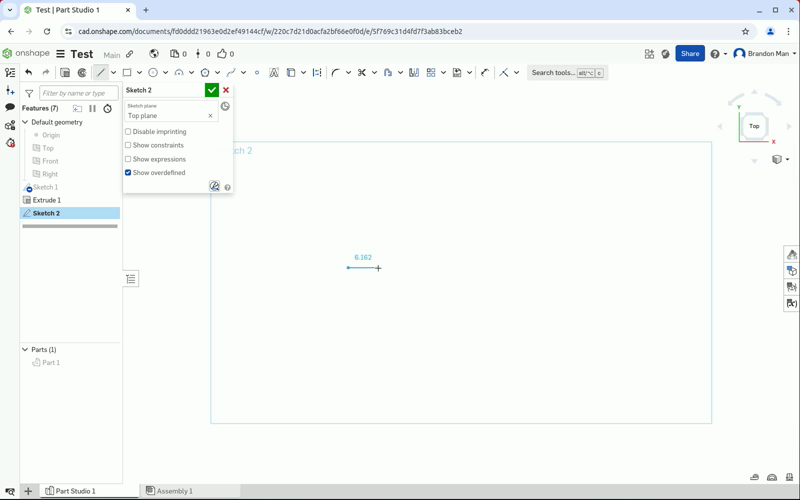
mouse_move(364, 283)
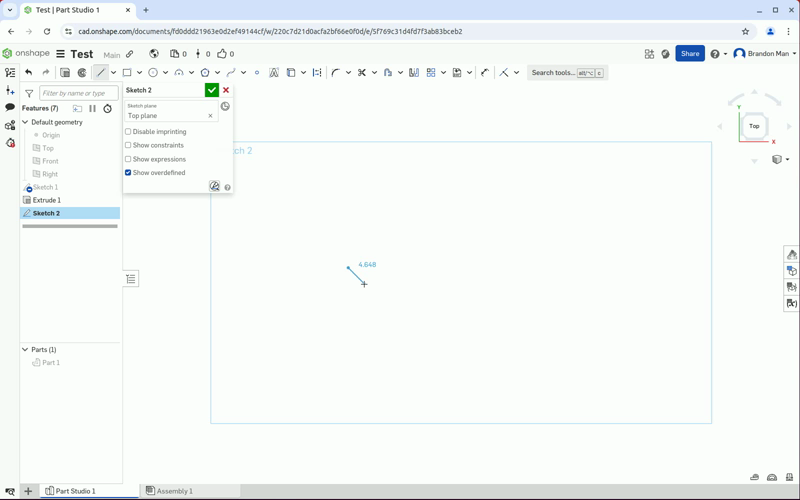
click(364, 283)
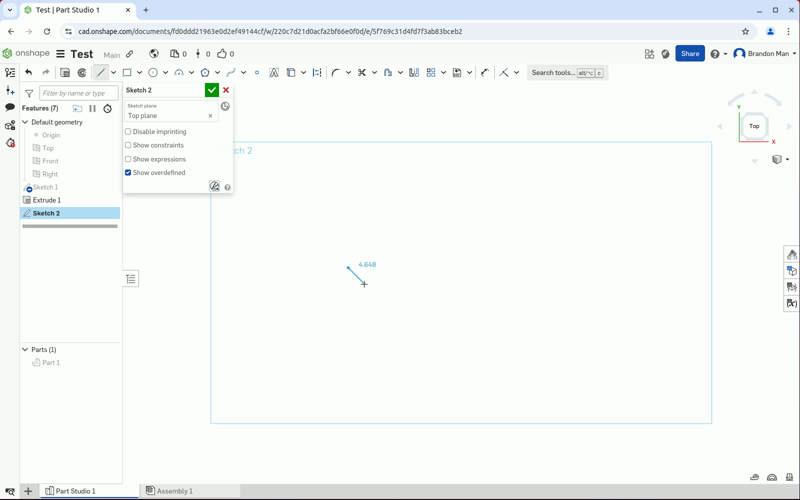
key_up(shift)
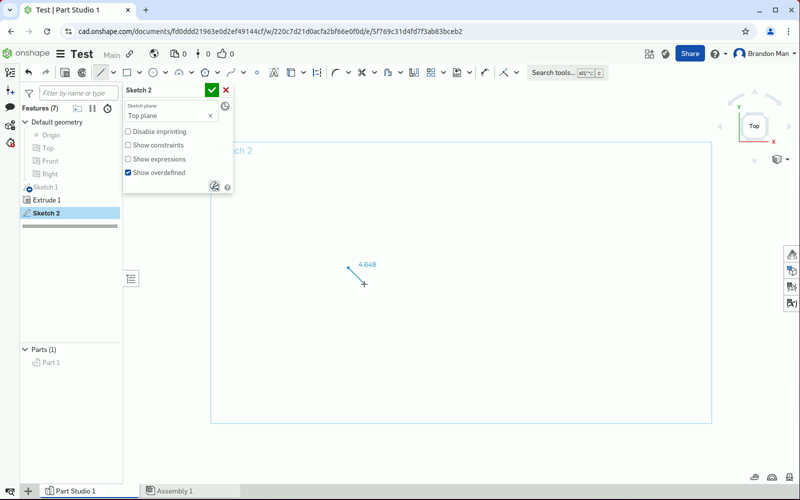
key_down(shift)
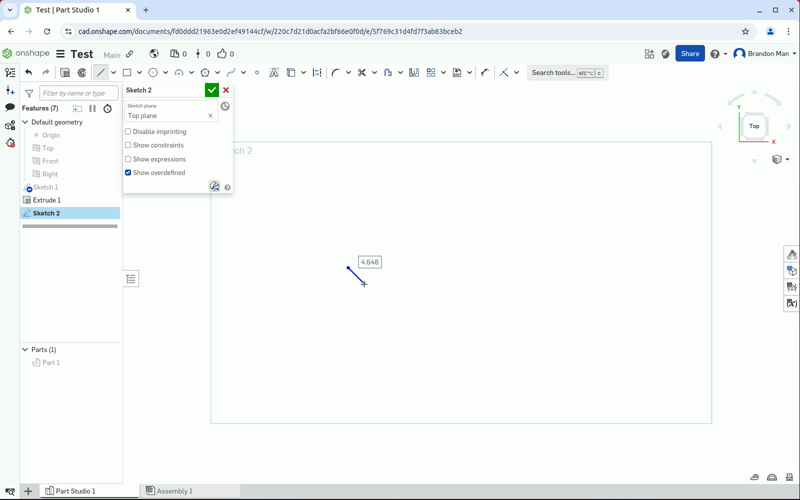
mouse_move(394, 283)
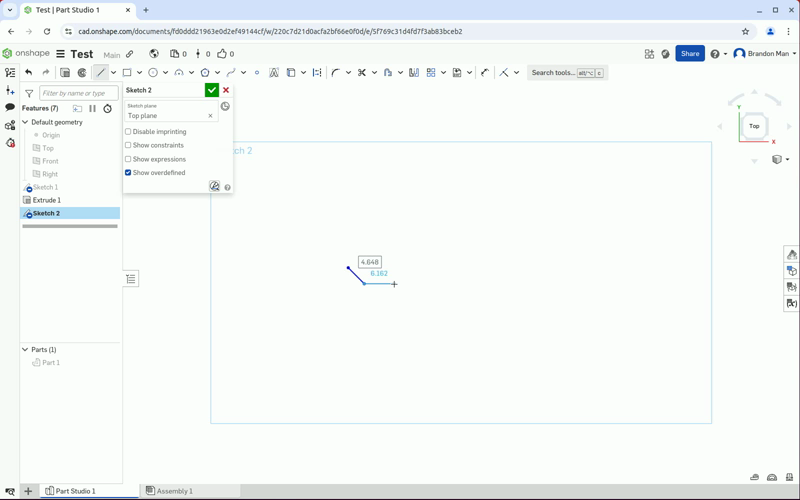
mouse_move(365, 284)
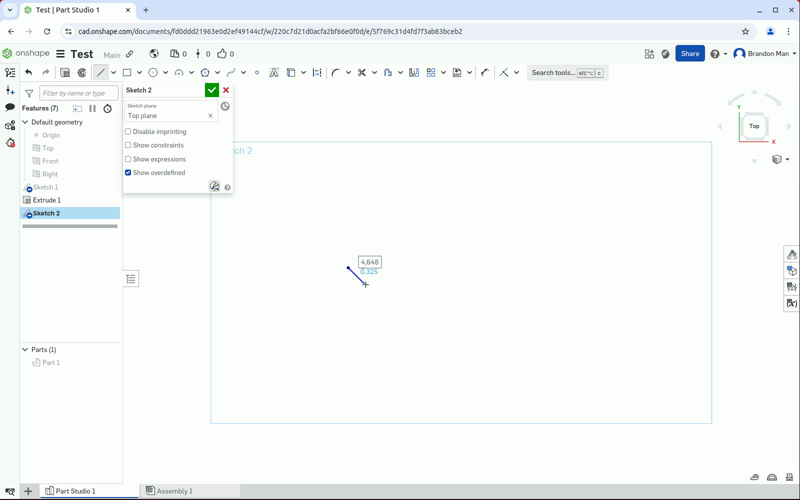
scroll(6)
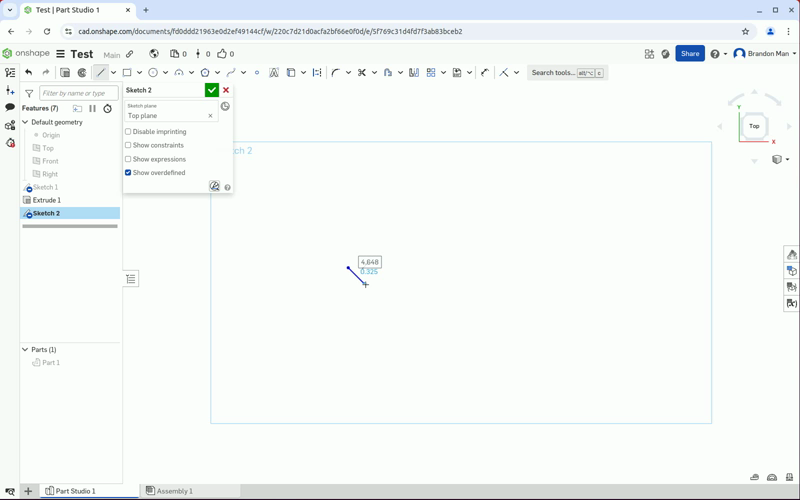
scroll(6)
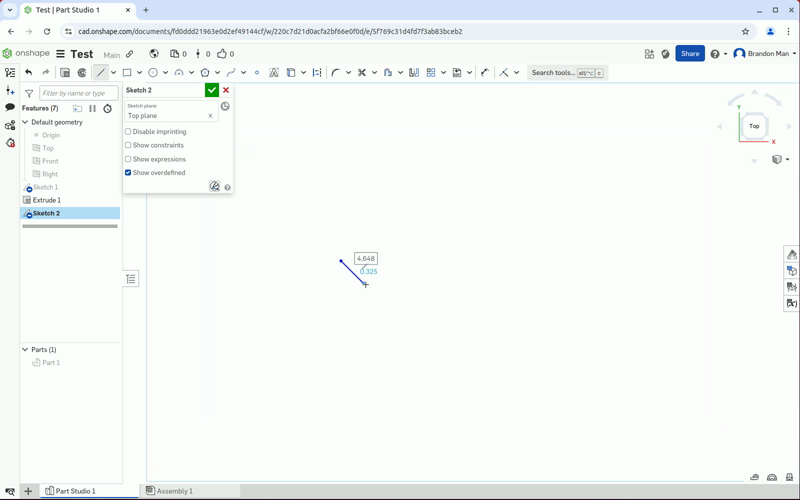
scroll(6)
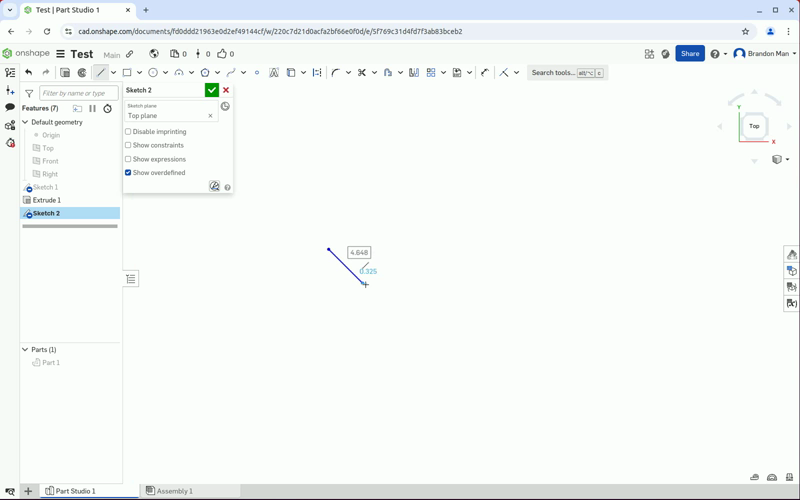
scroll(6)
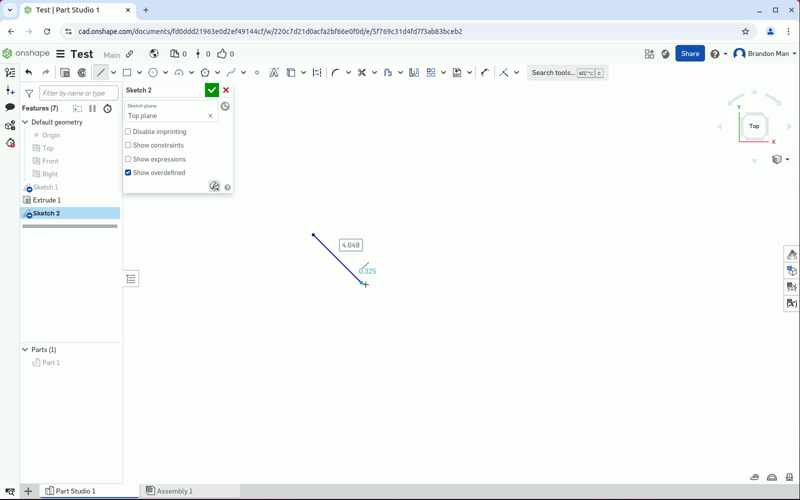
scroll(6)
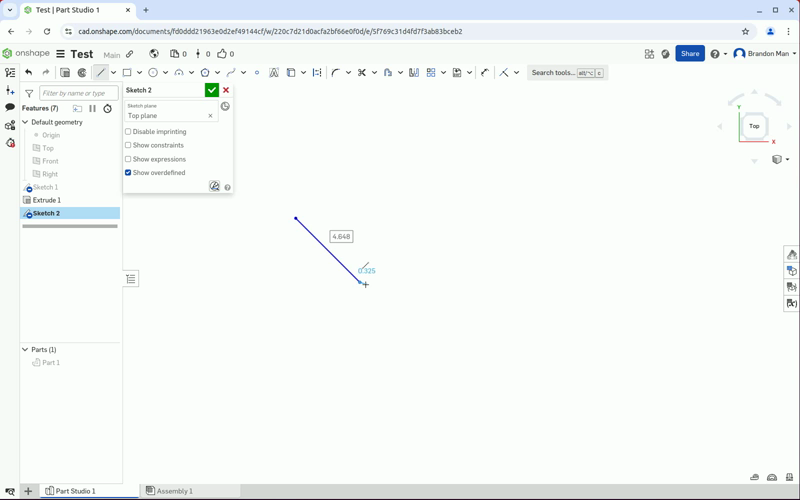
scroll(6)
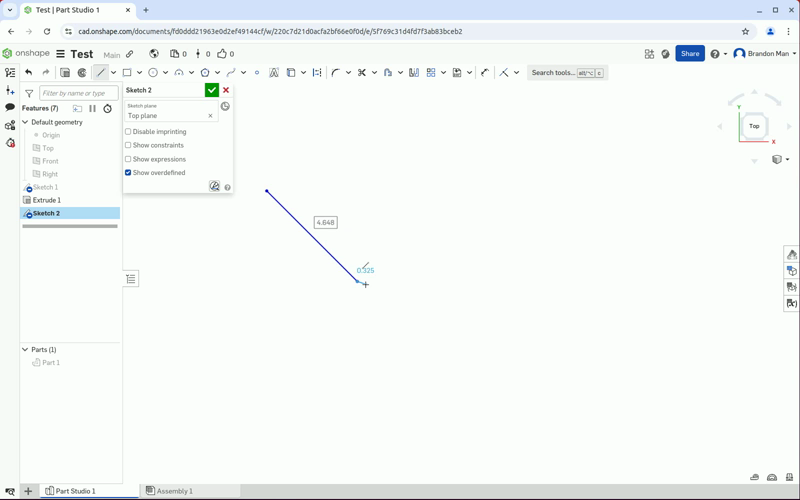
scroll(6)
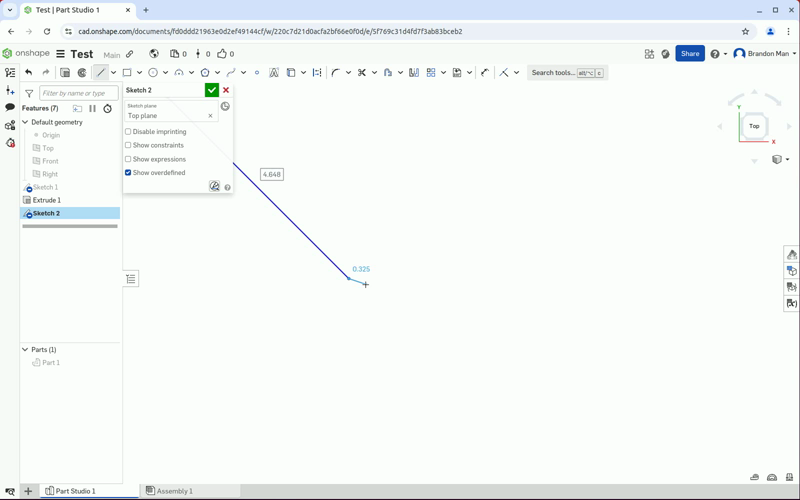
click(365, 284)
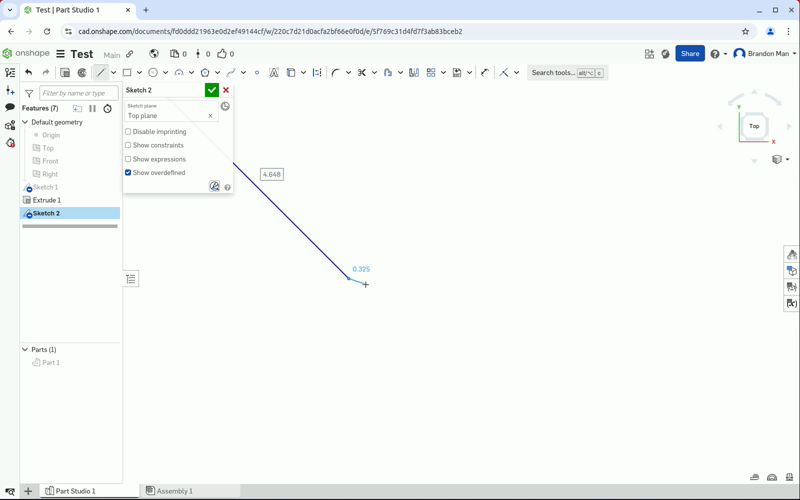
scroll(-6)
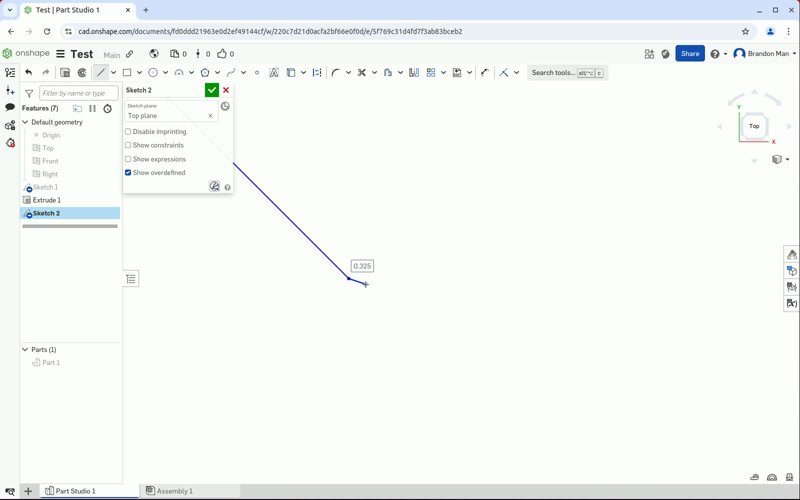
scroll(-6)
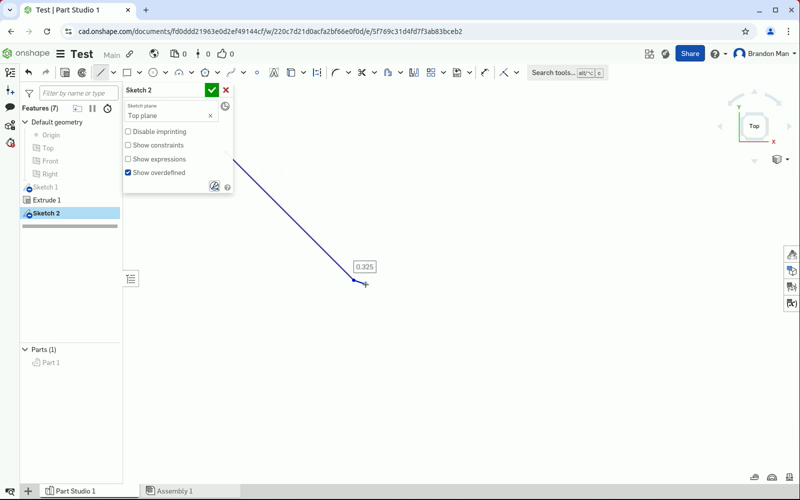
scroll(-6)
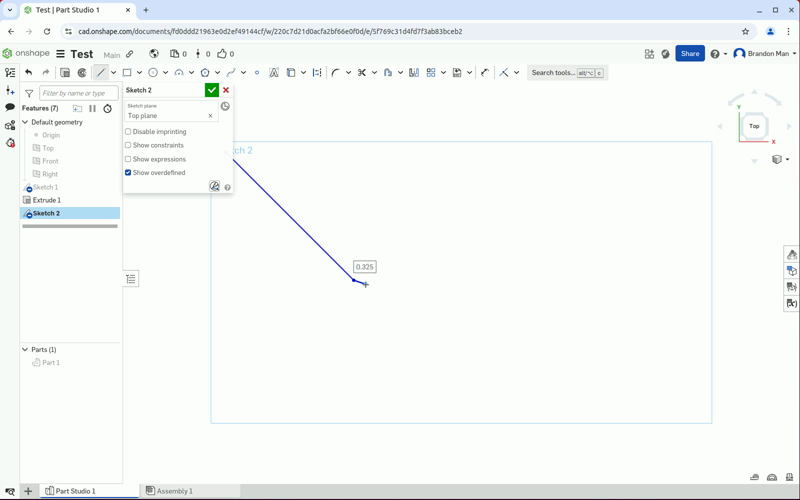
scroll(-6)
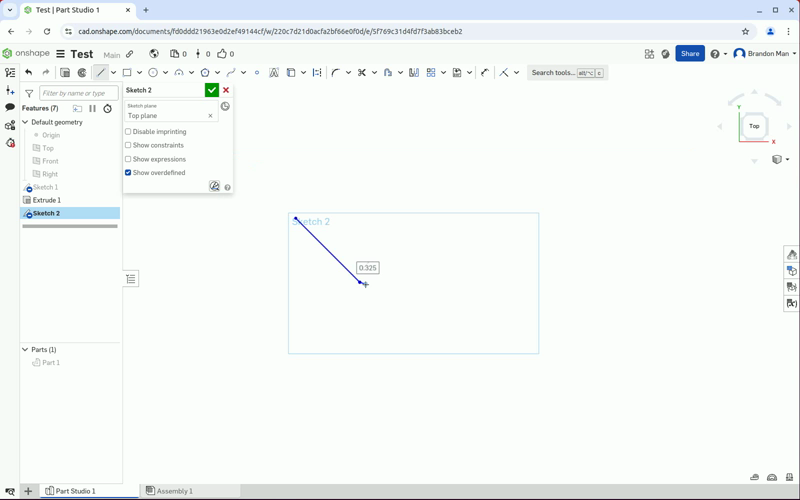
scroll(-6)
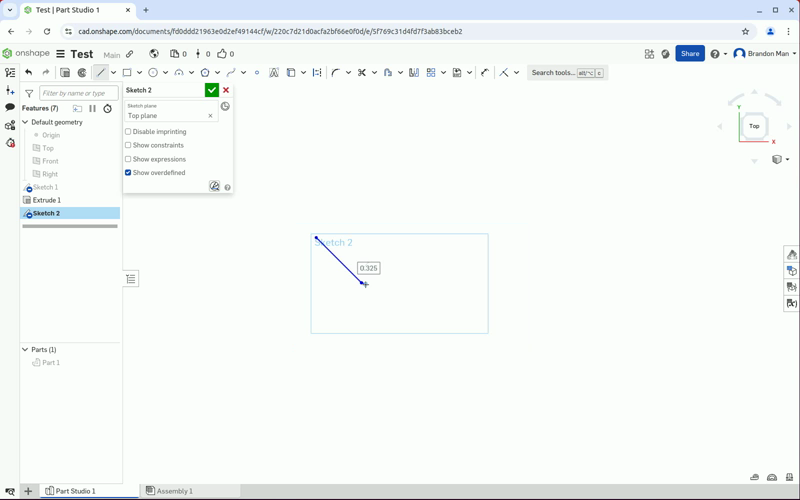
scroll(-6)
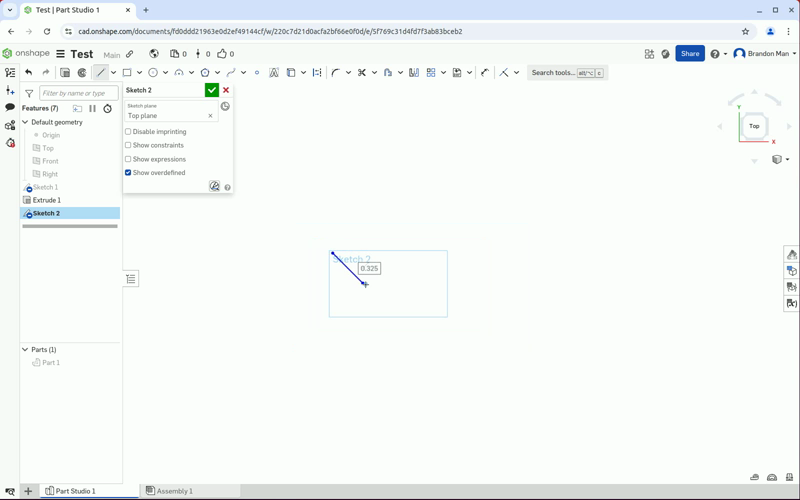
scroll(-6)
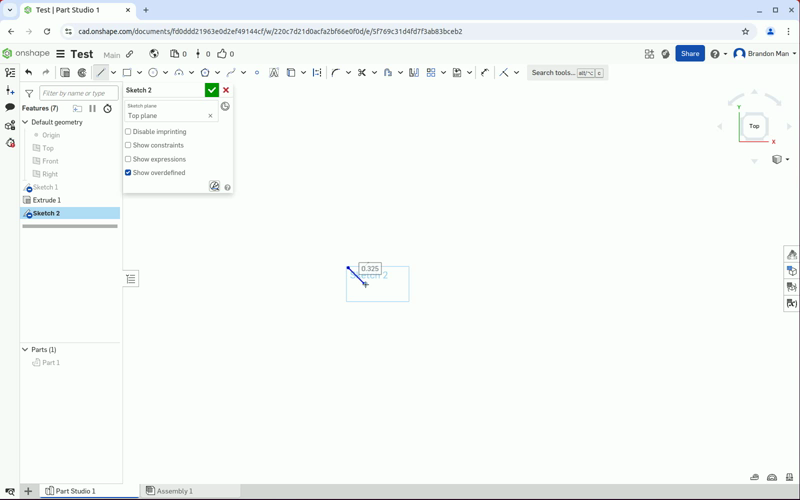
key_up(shift)
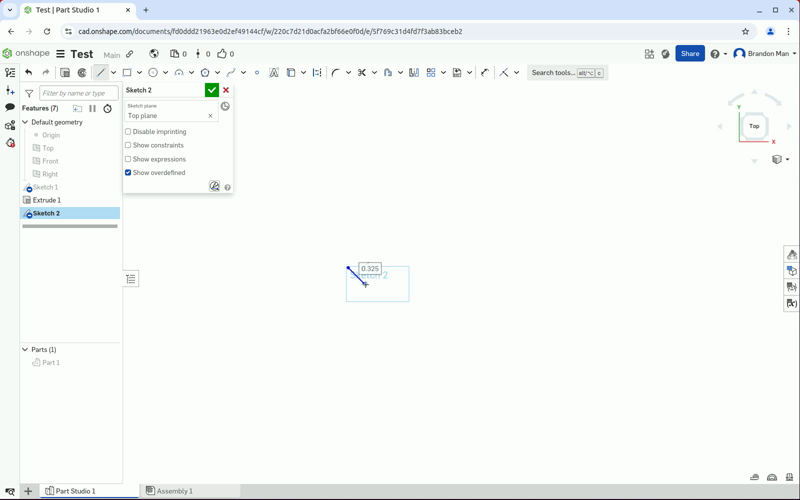
key_down(shift)
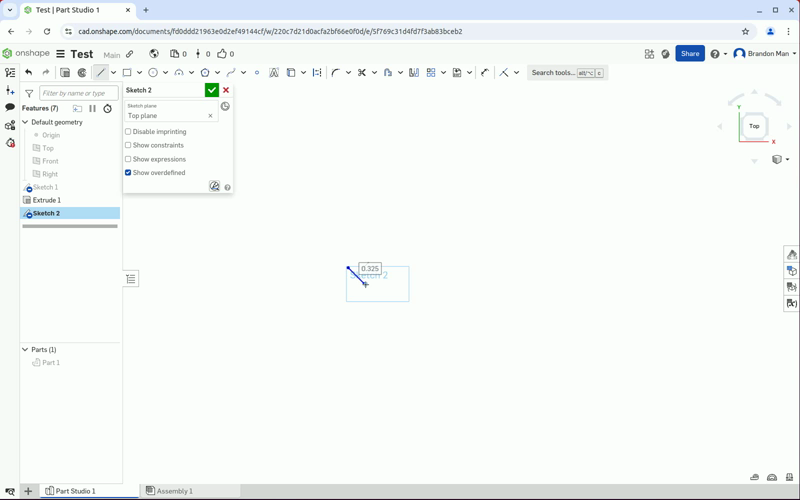
mouse_move(395, 284)
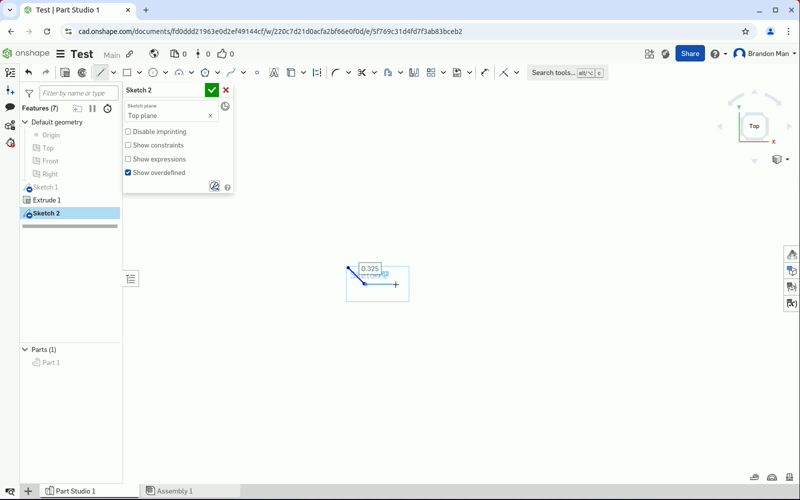
mouse_move(365, 282)
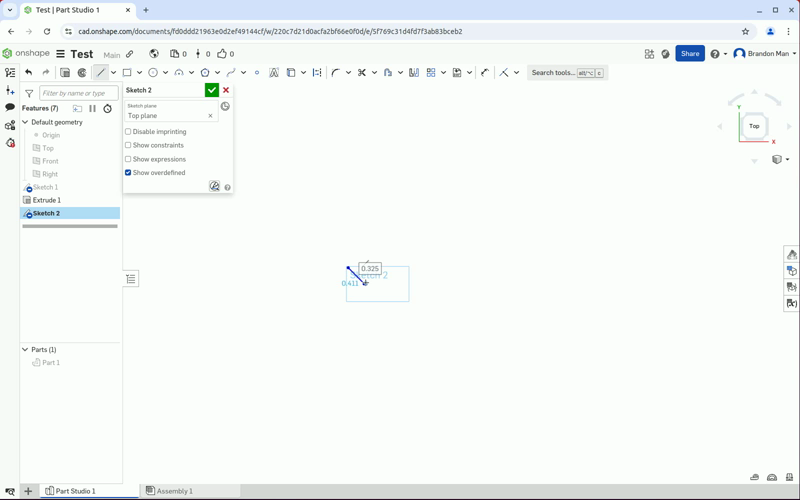
scroll(6)
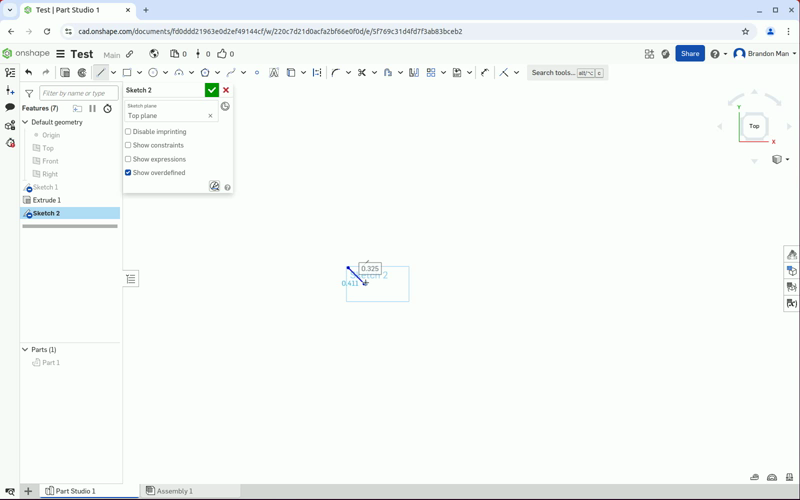
scroll(6)
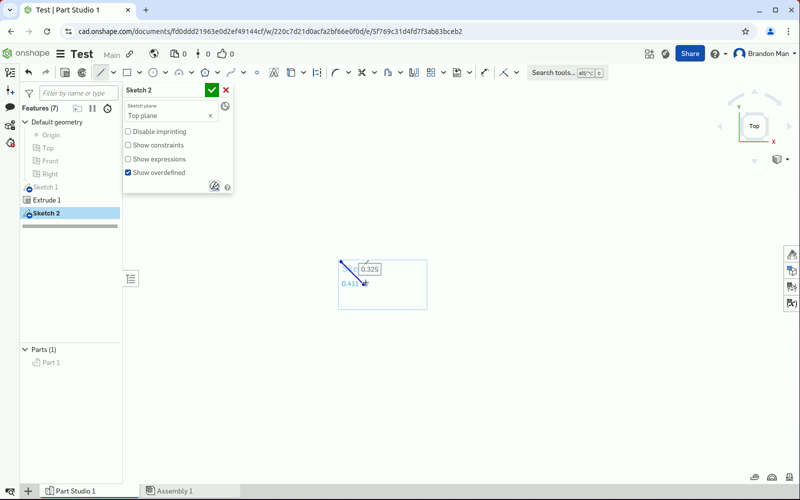
scroll(6)
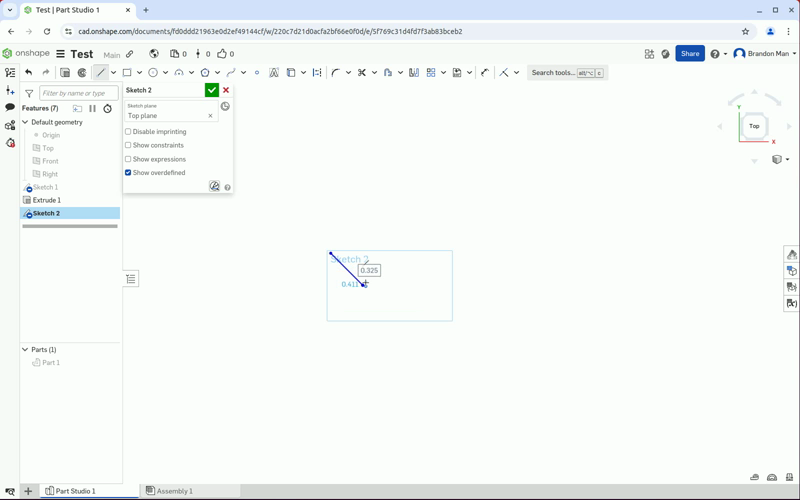
scroll(6)
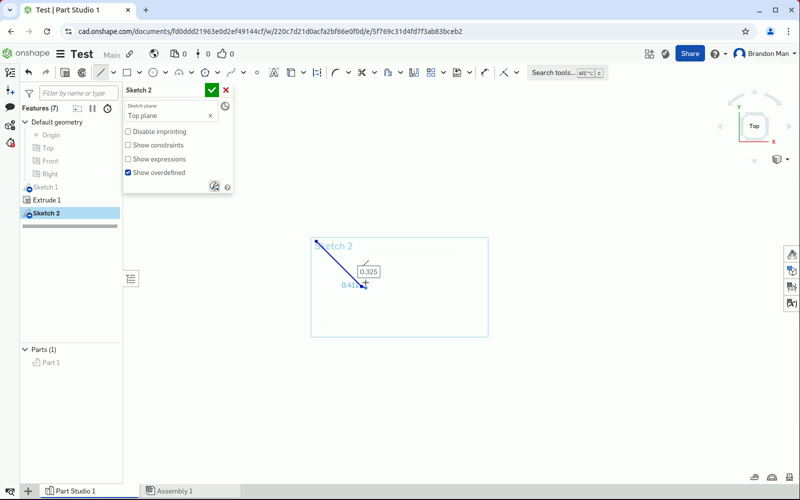
scroll(6)
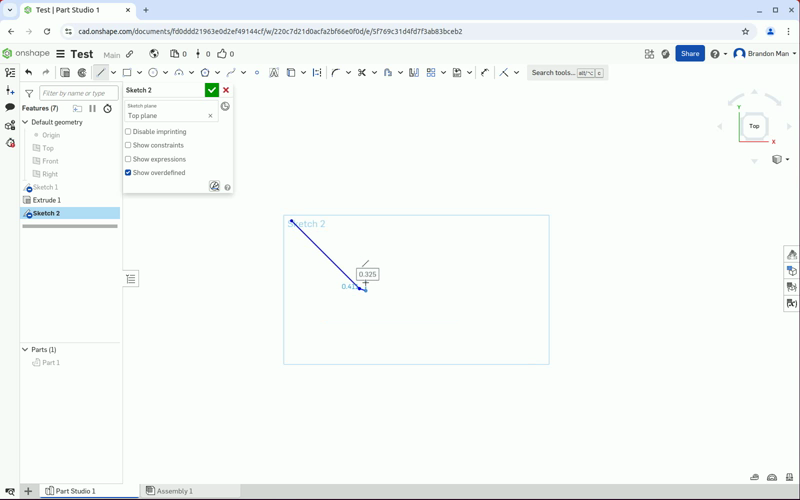
scroll(6)
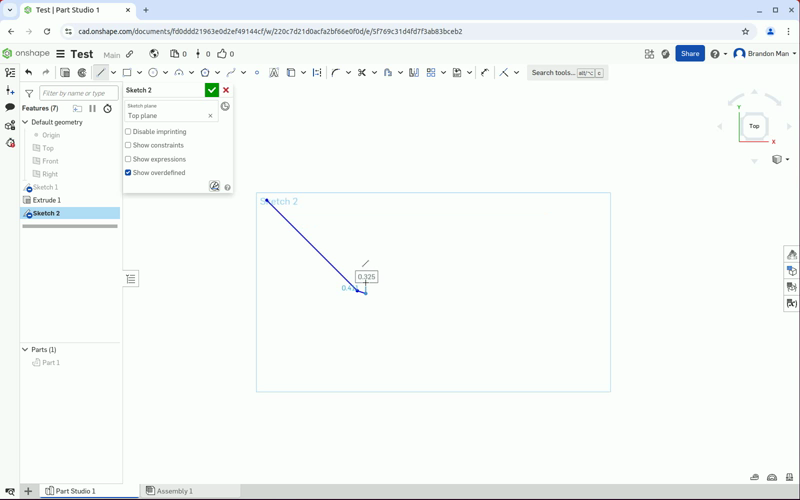
scroll(6)
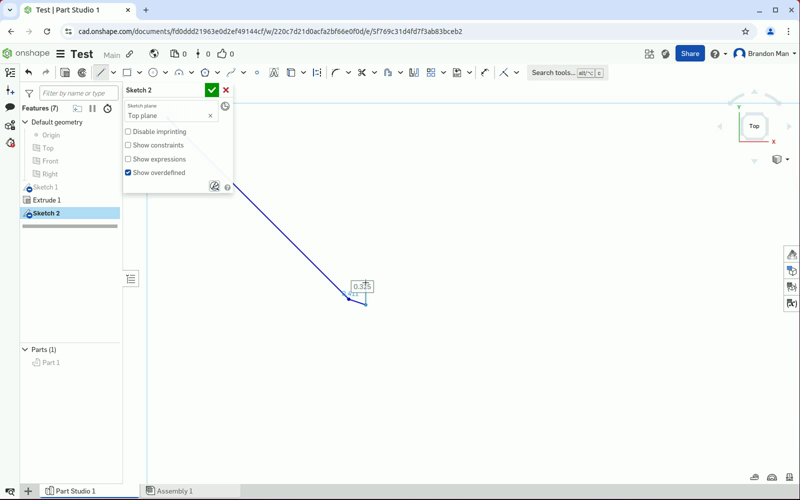
click(365, 282)
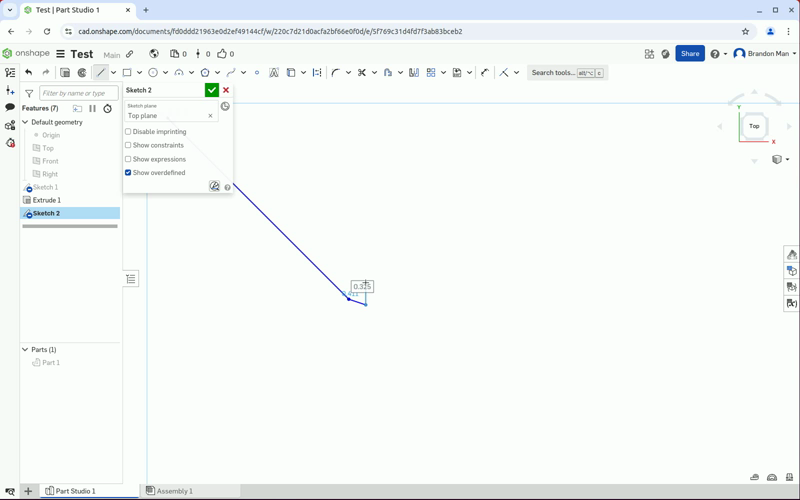
scroll(-6)
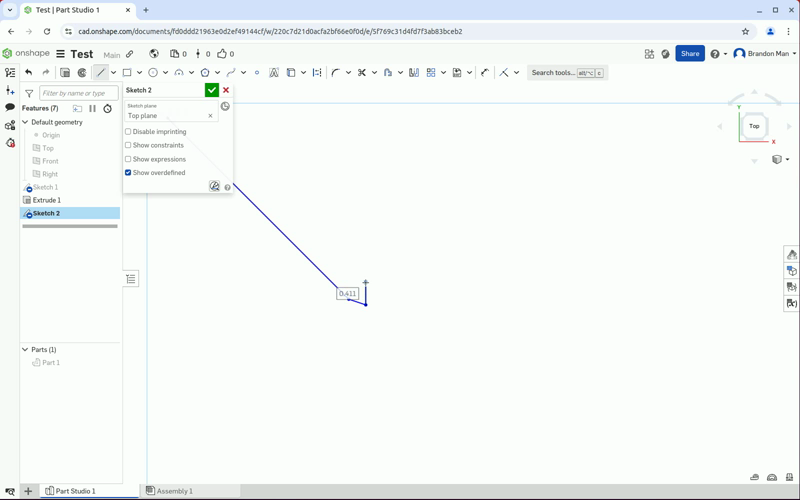
scroll(-6)
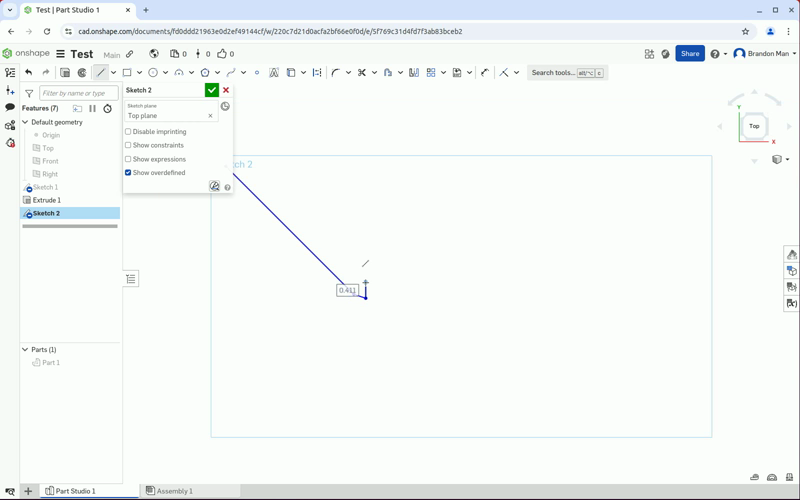
scroll(-6)
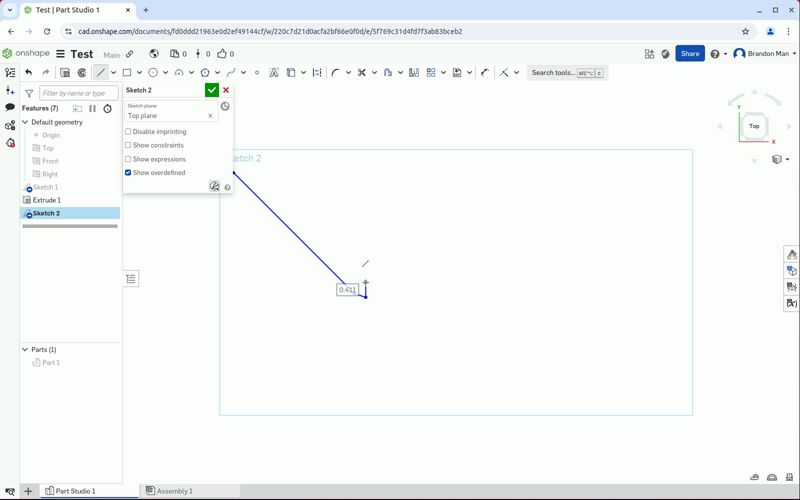
scroll(-6)
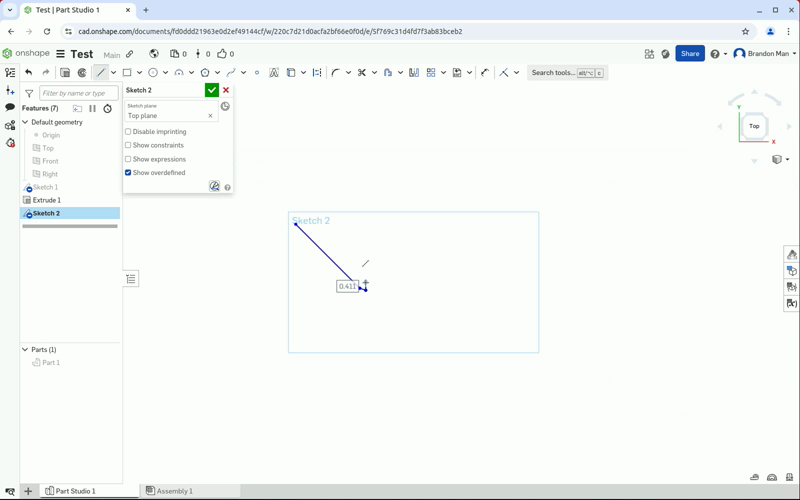
scroll(-6)
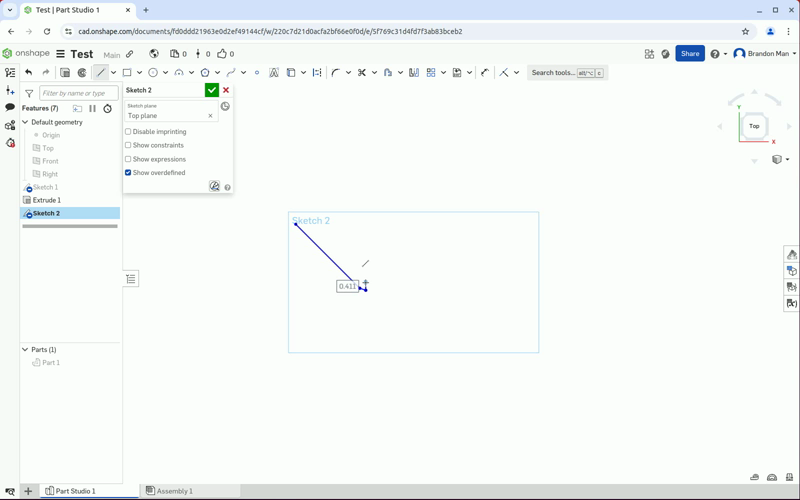
scroll(-6)
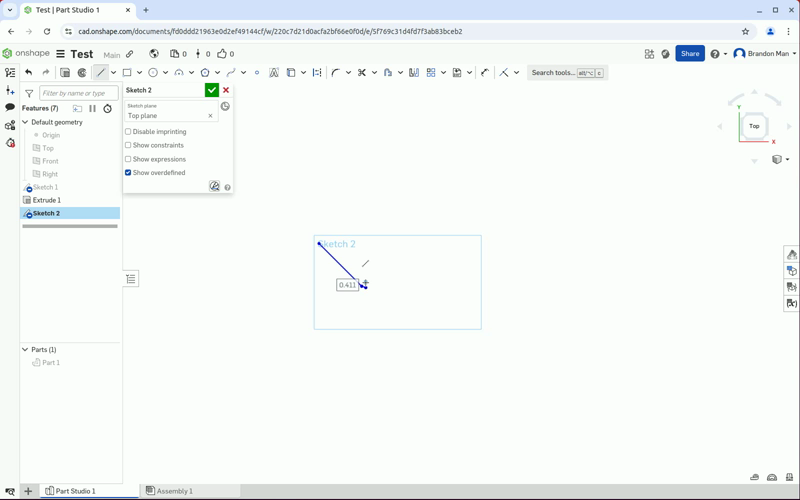
scroll(-6)
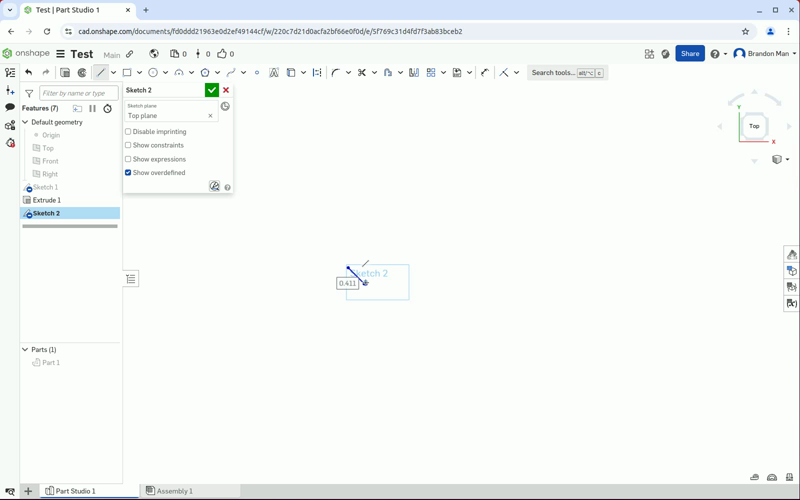
key_up(shift)
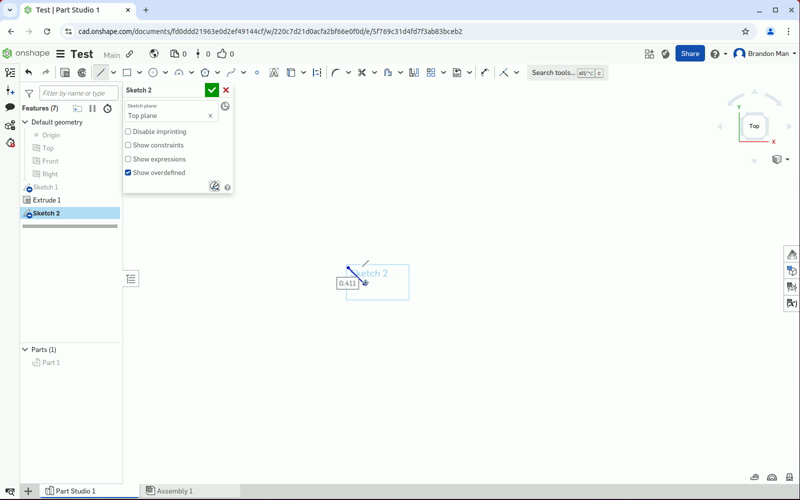
key_down(shift)
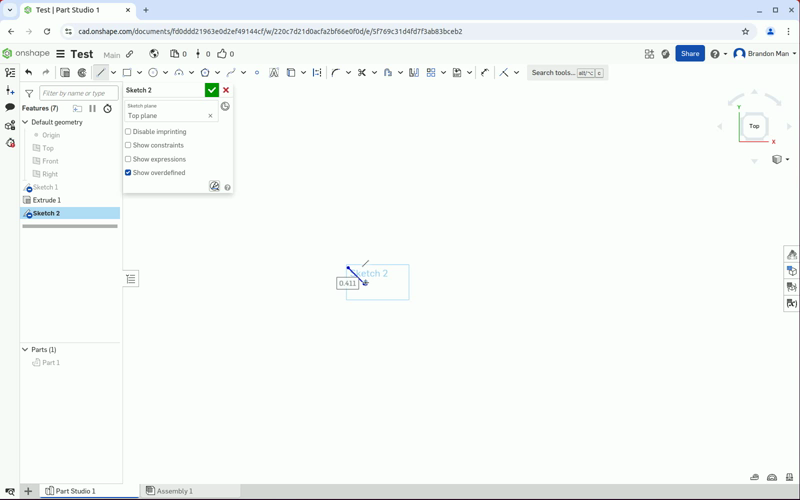
mouse_move(395, 282)
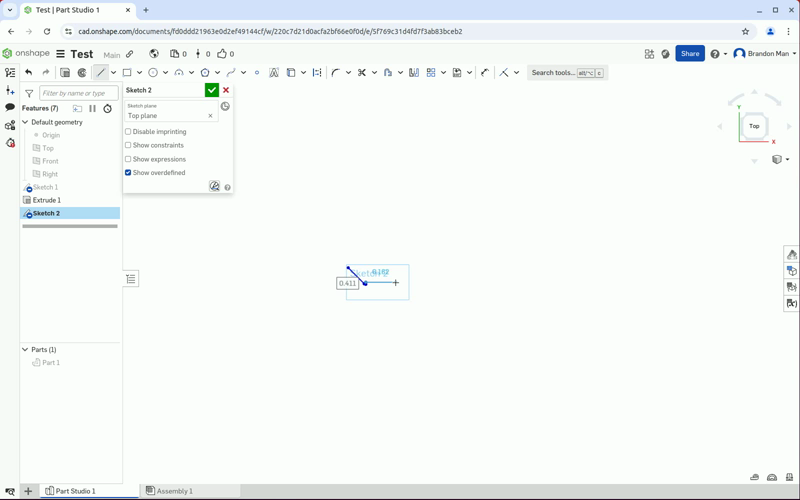
mouse_move(349, 266)
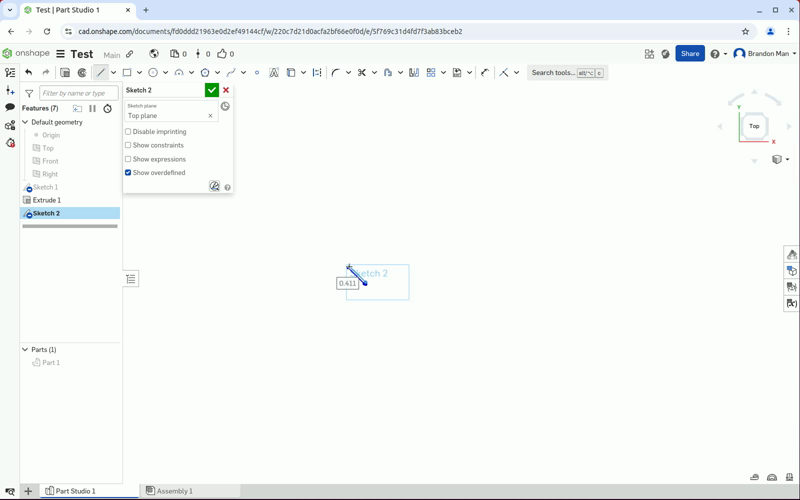
scroll(6)
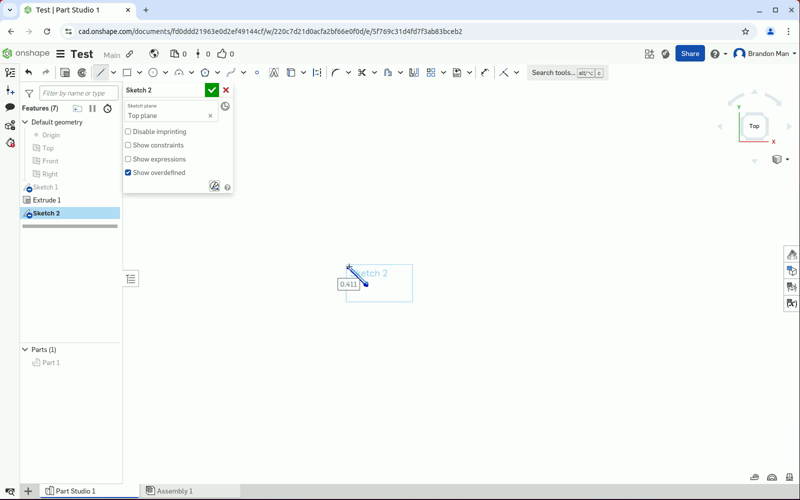
scroll(6)
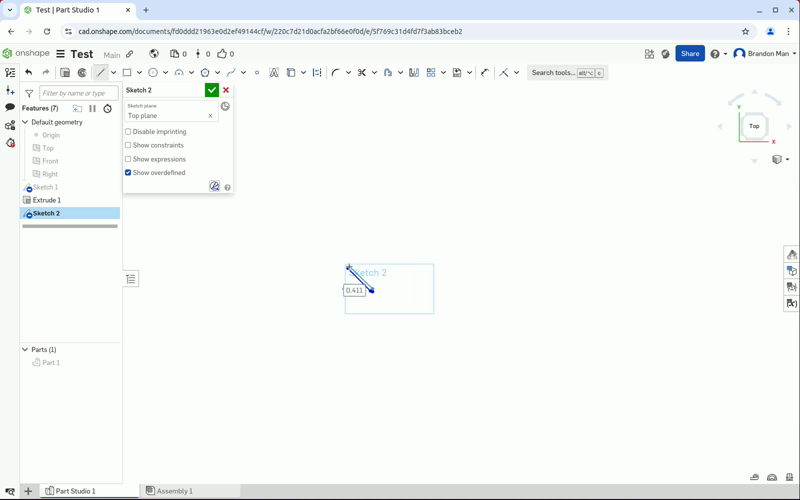
scroll(6)
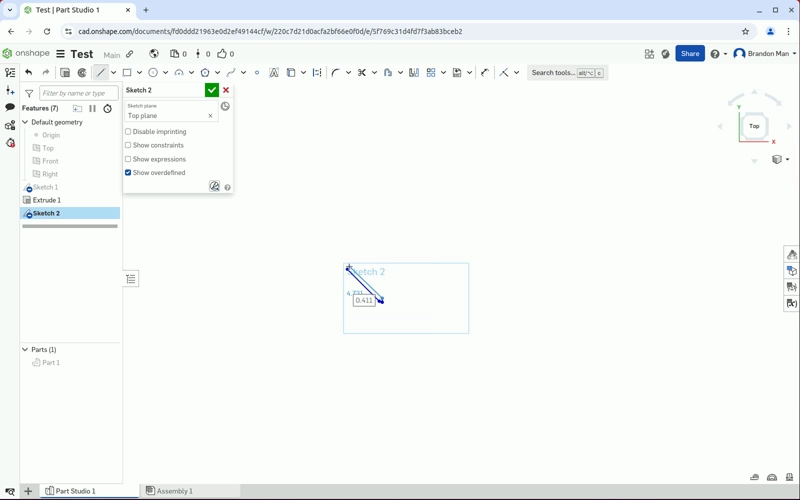
scroll(6)
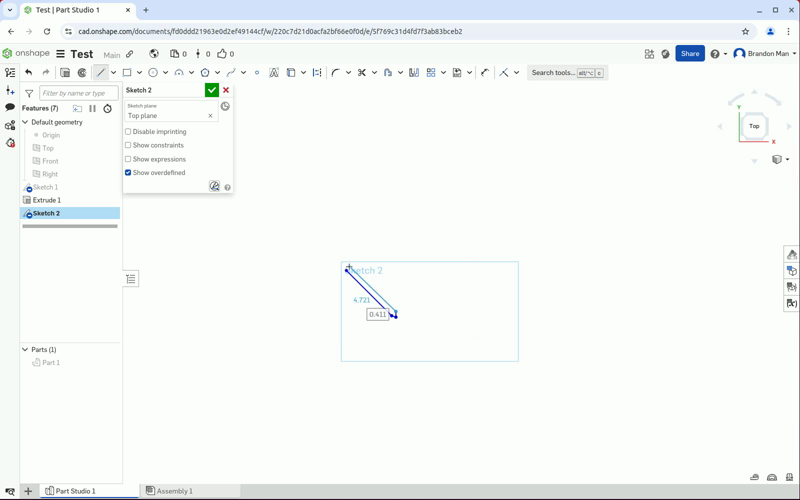
scroll(6)
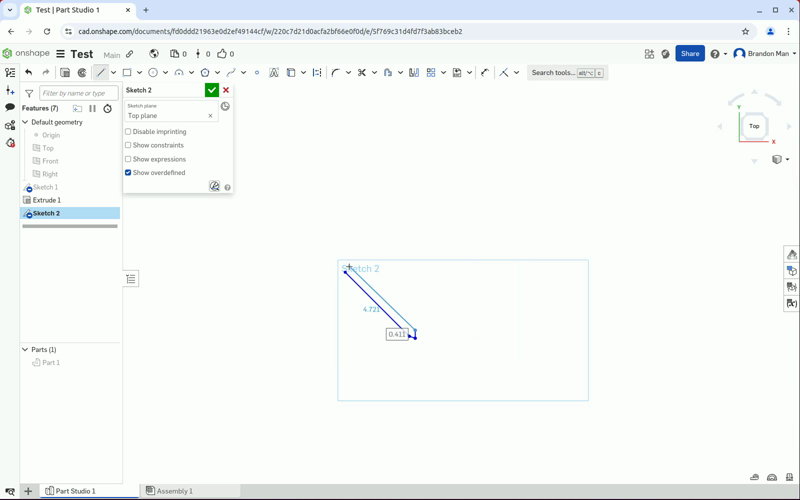
scroll(6)
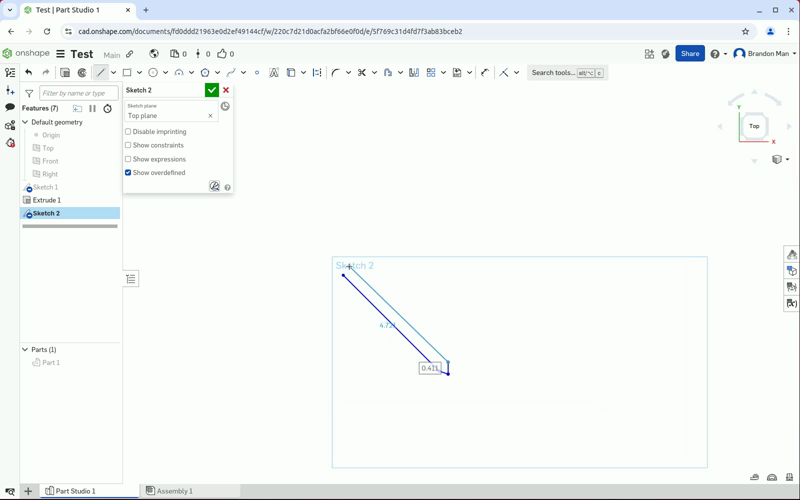
scroll(6)
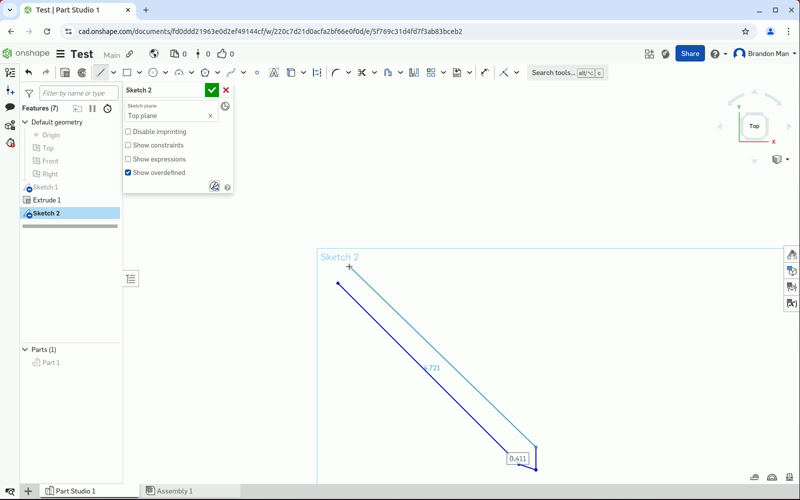
click(349, 266)
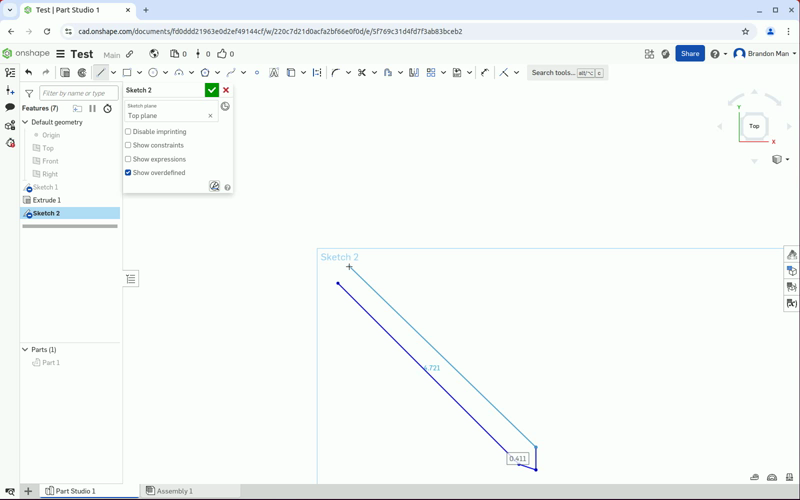
scroll(-6)
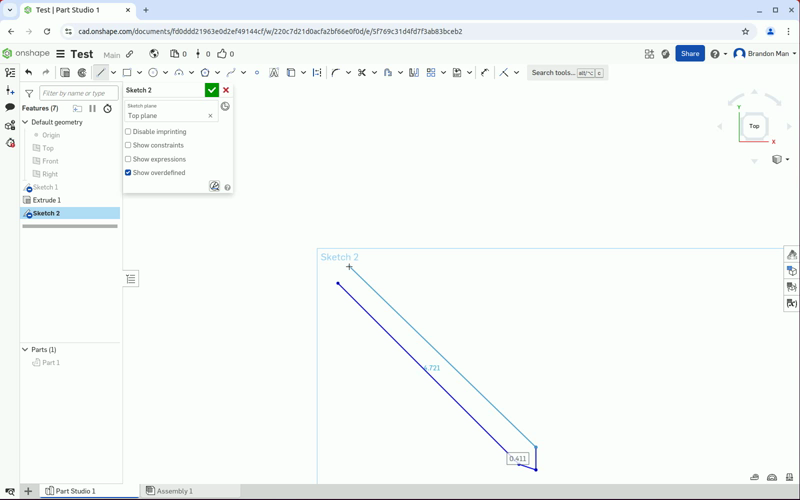
scroll(-6)
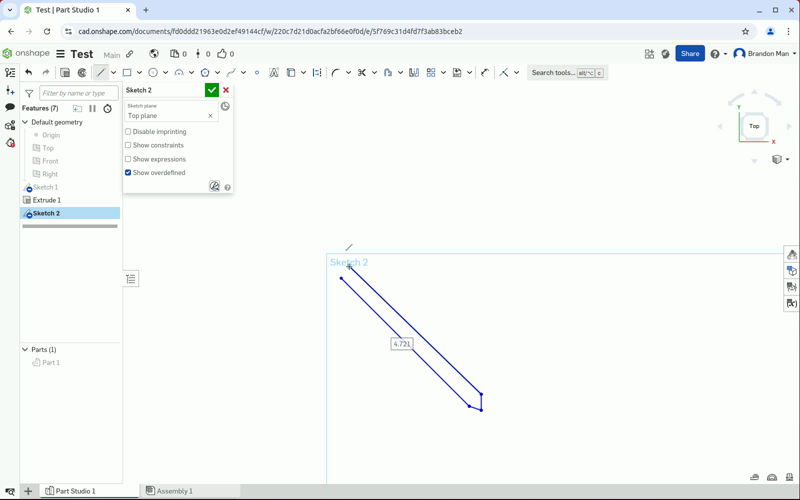
scroll(-6)
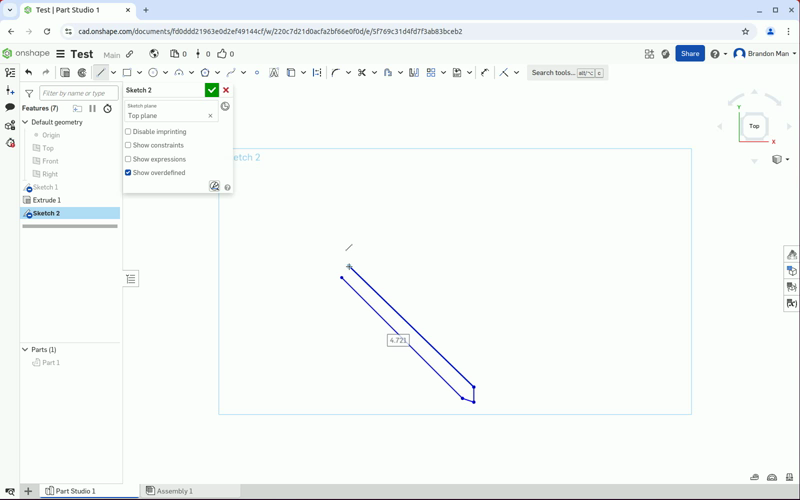
scroll(-6)
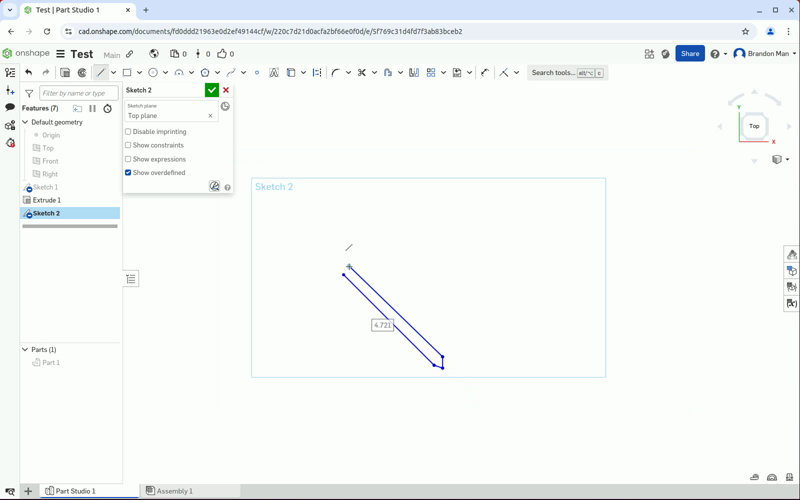
scroll(-6)
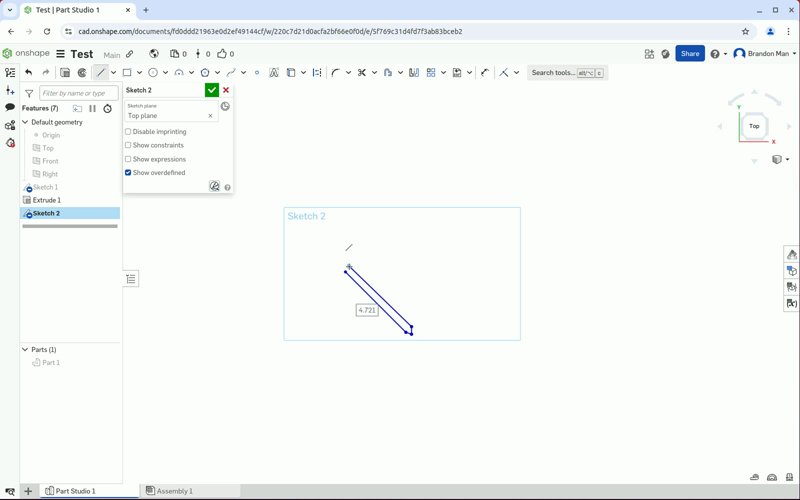
scroll(-6)
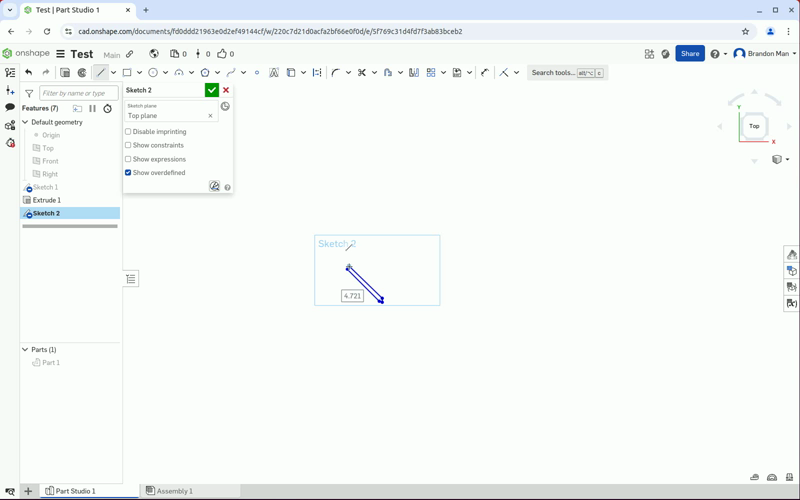
scroll(-6)
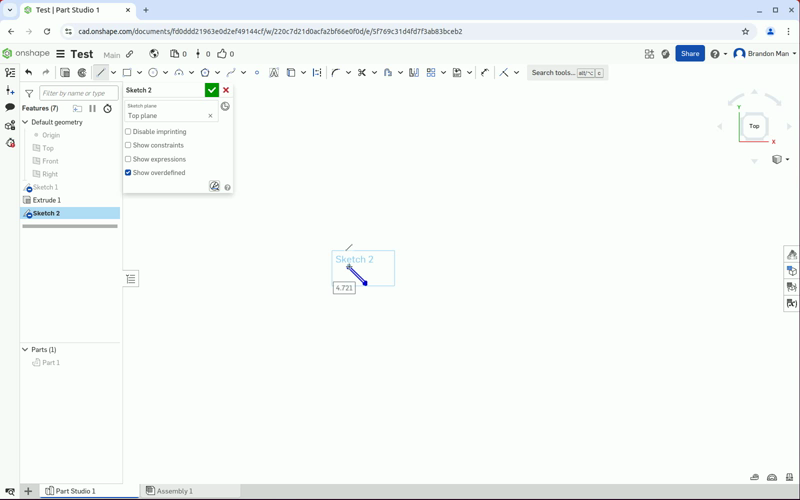
key_up(shift)
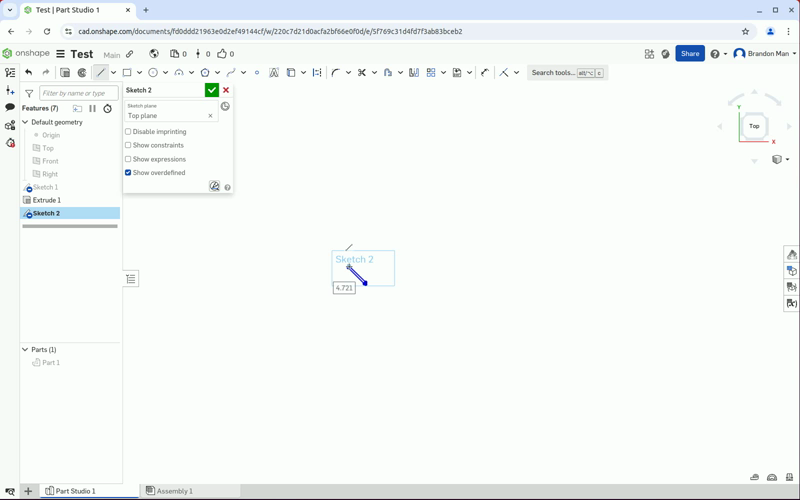
mouse_move(379, 266)
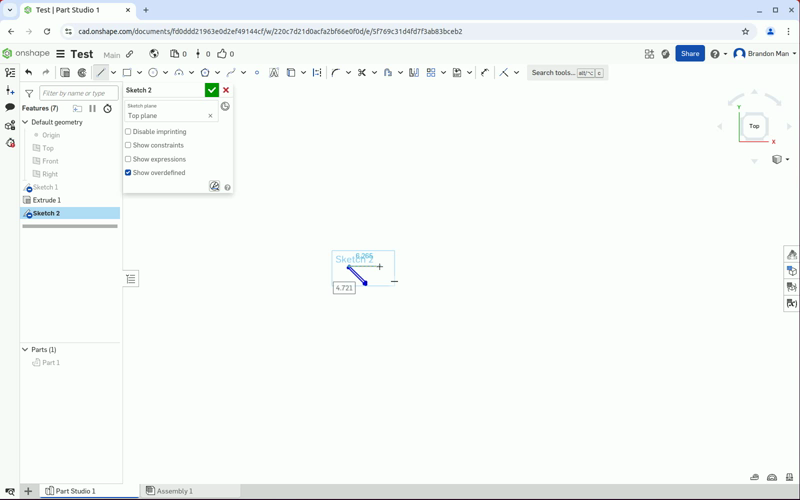
key_down(shift)
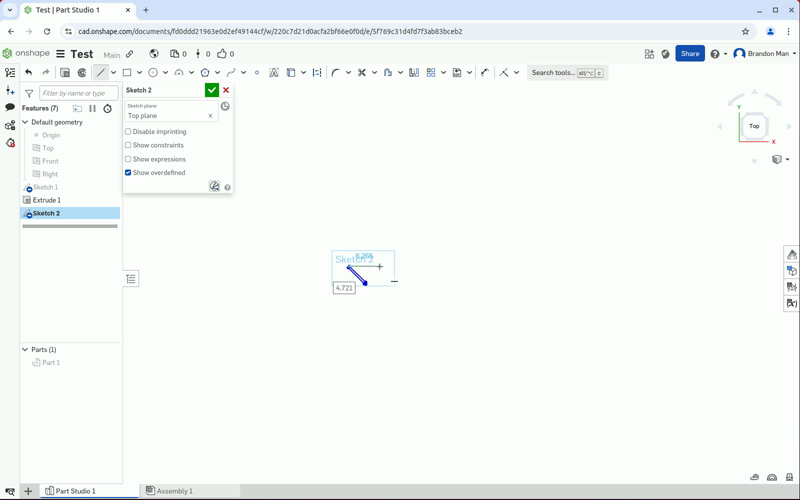
mouse_move(348, 267)
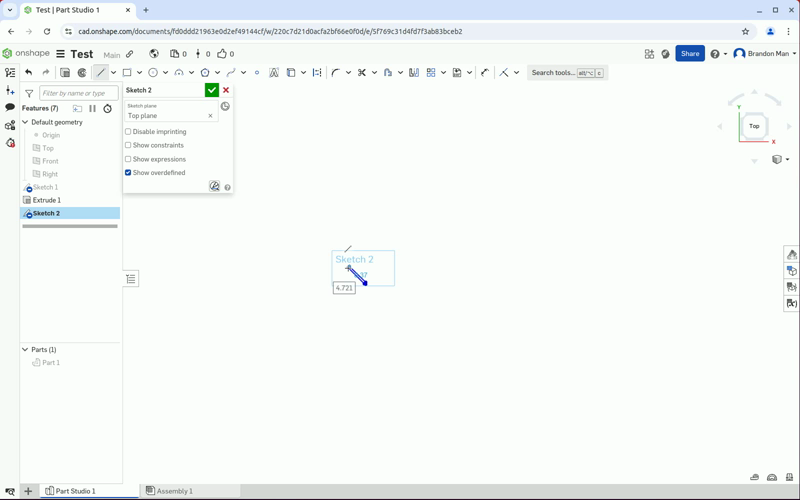
scroll(6)
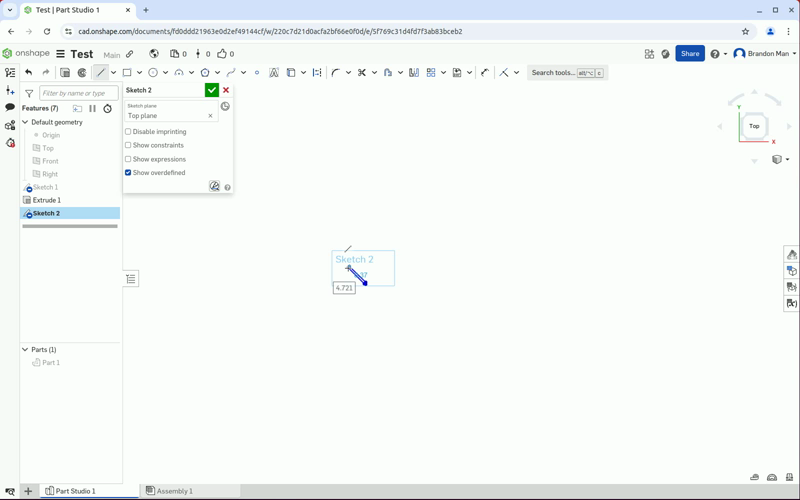
scroll(6)
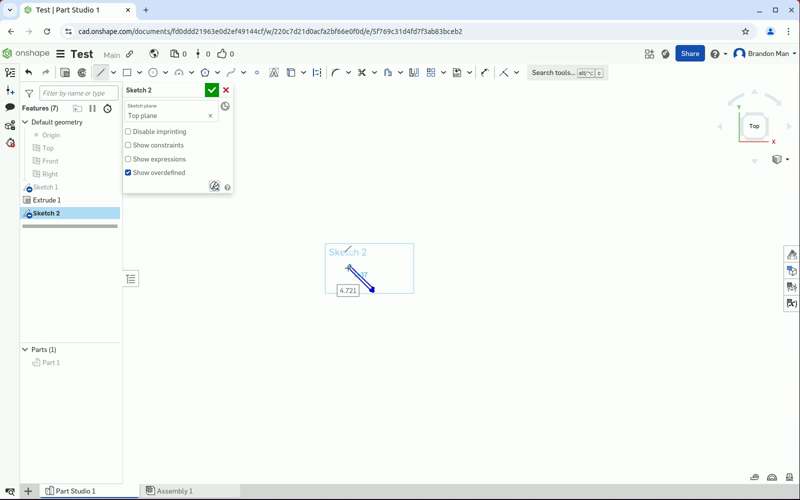
scroll(6)
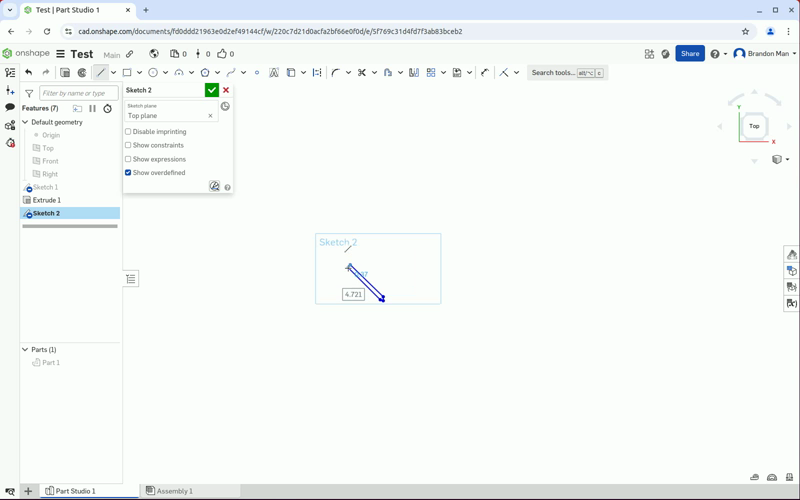
scroll(6)
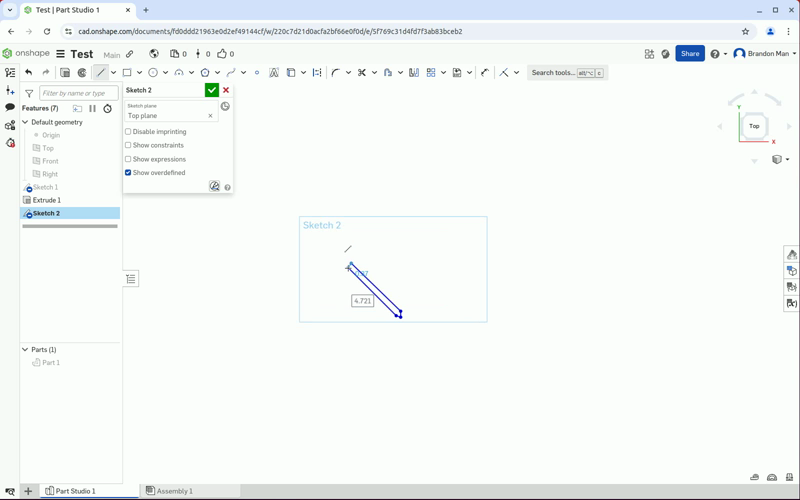
scroll(6)
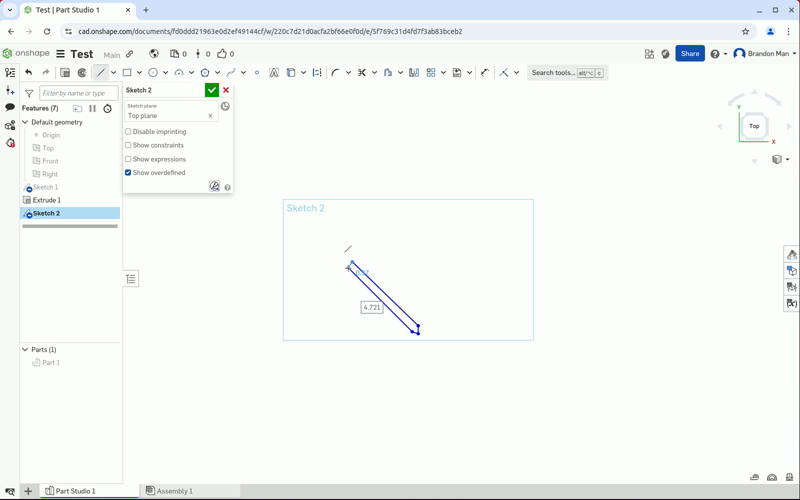
scroll(6)
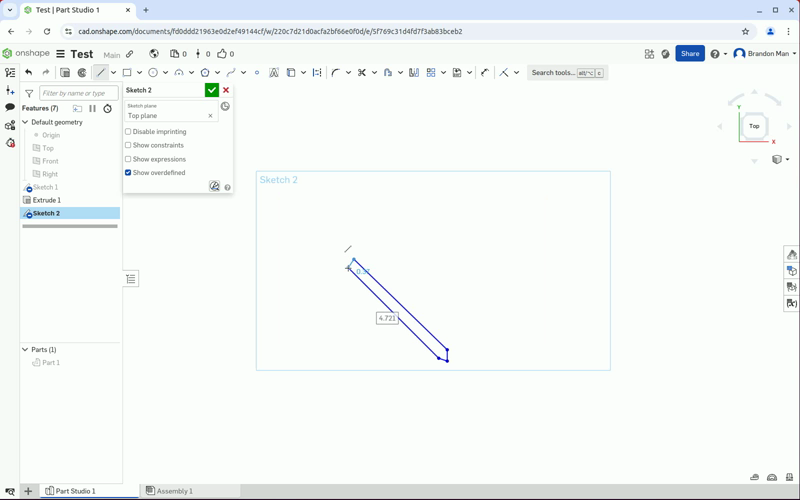
scroll(6)
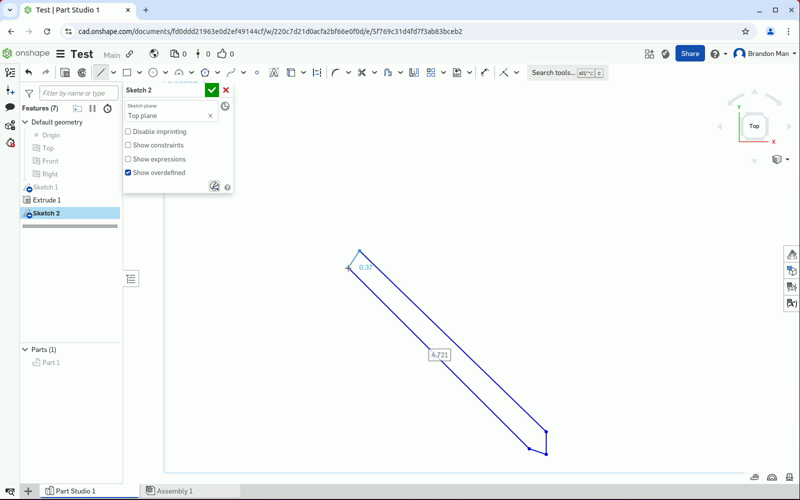
key_up(shift)
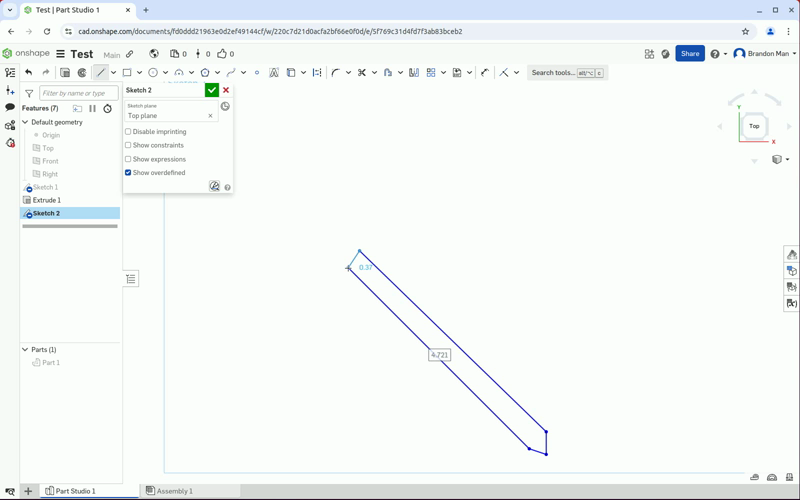
click(348, 267)
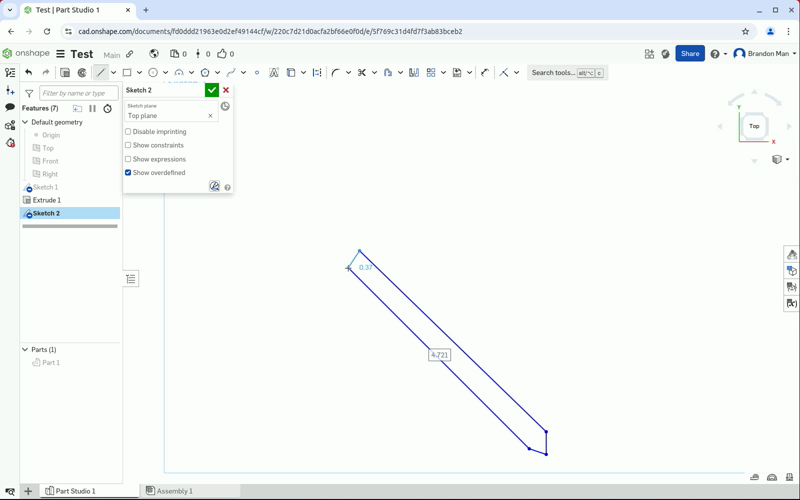
scroll(-6)
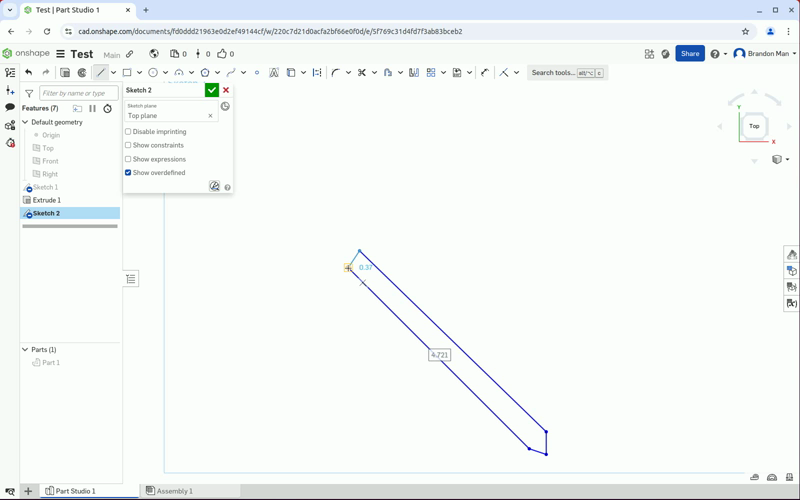
scroll(-6)
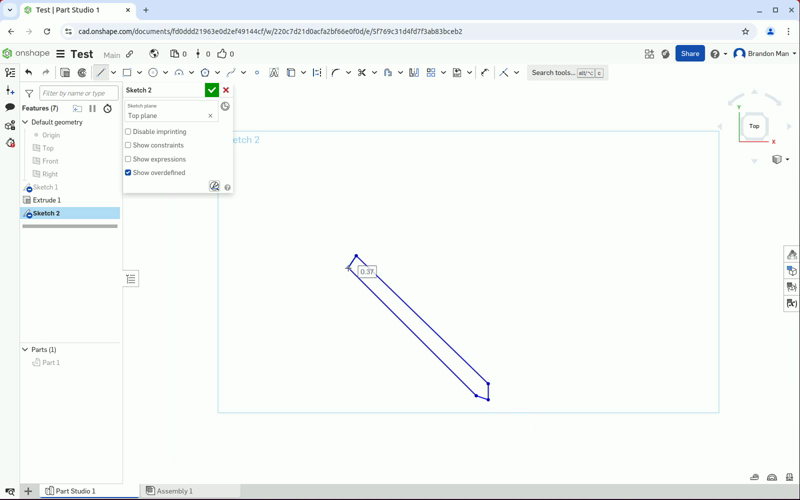
scroll(-6)
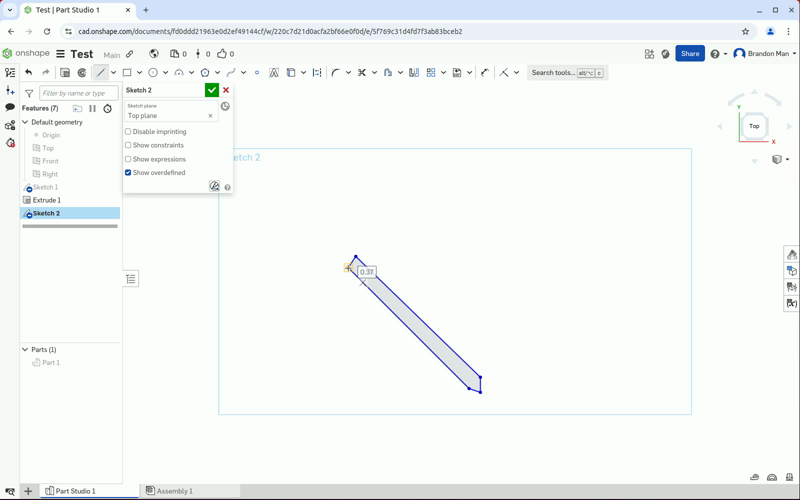
scroll(-6)
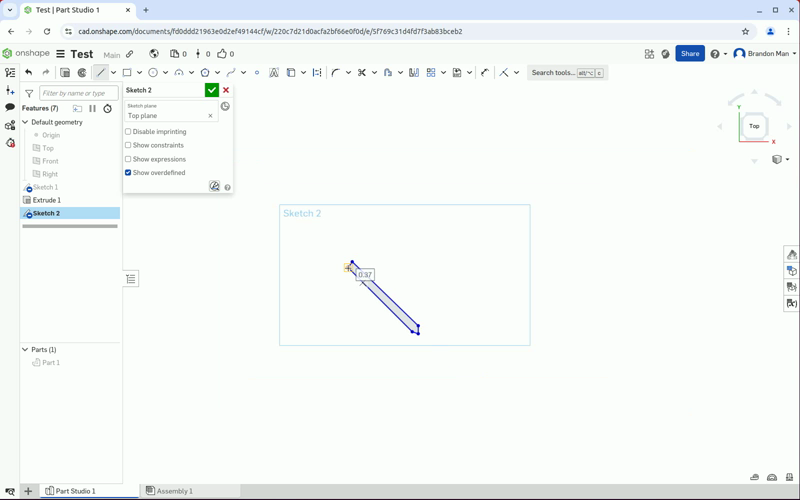
scroll(-6)
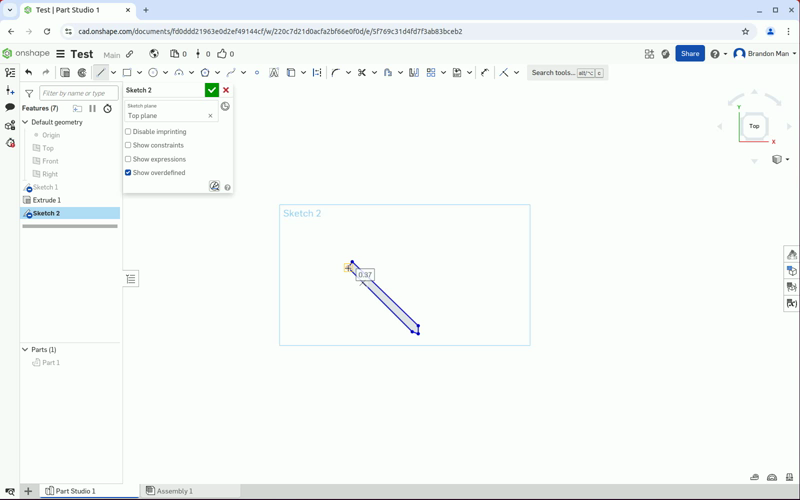
scroll(-6)
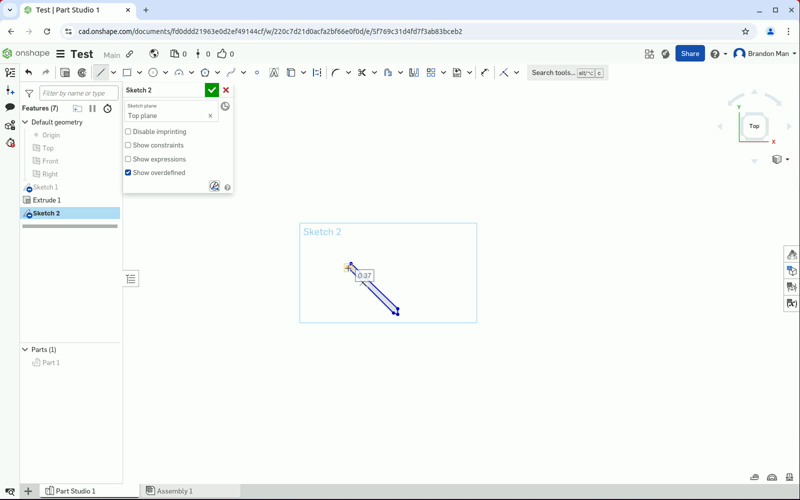
scroll(-6)
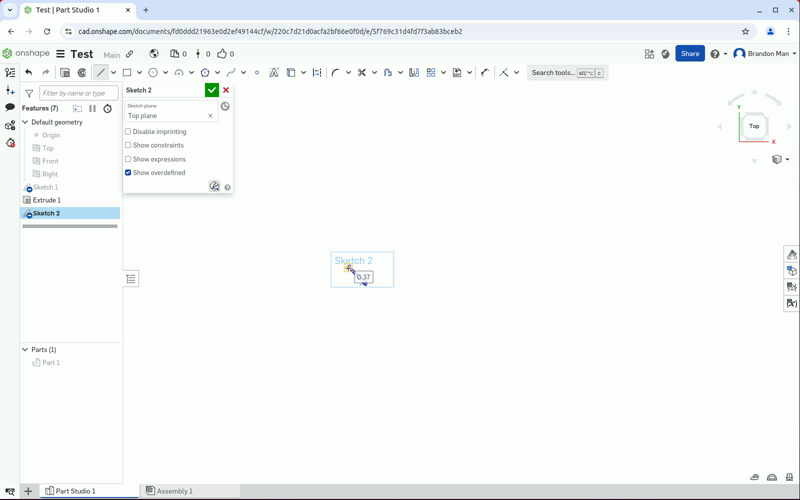
key(esc)
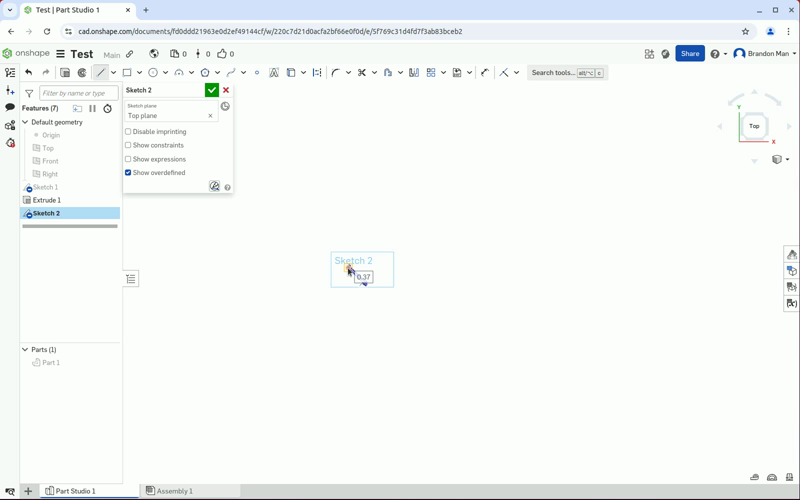
mouse_move(362, 280)
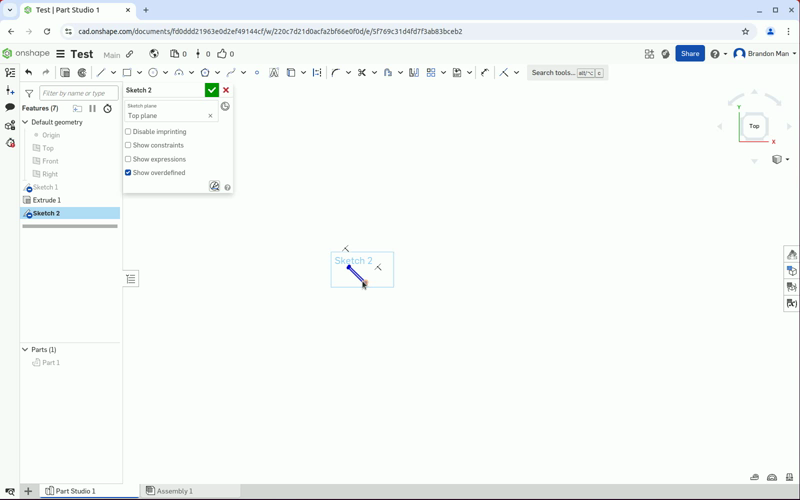
scroll(6)
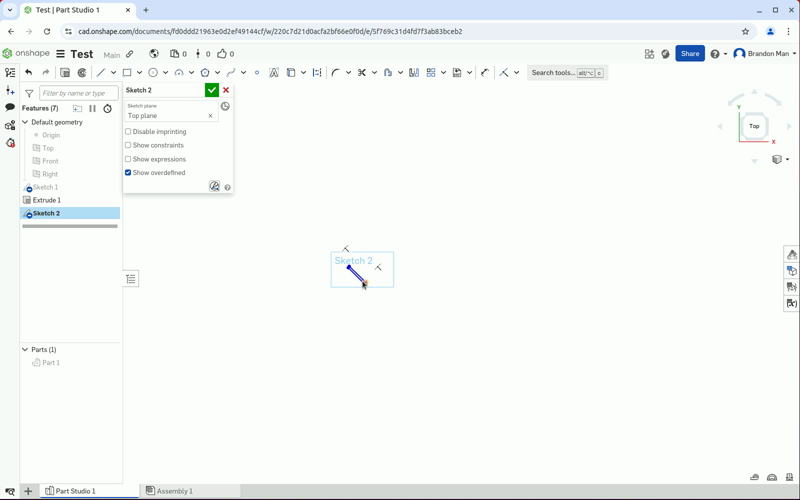
scroll(6)
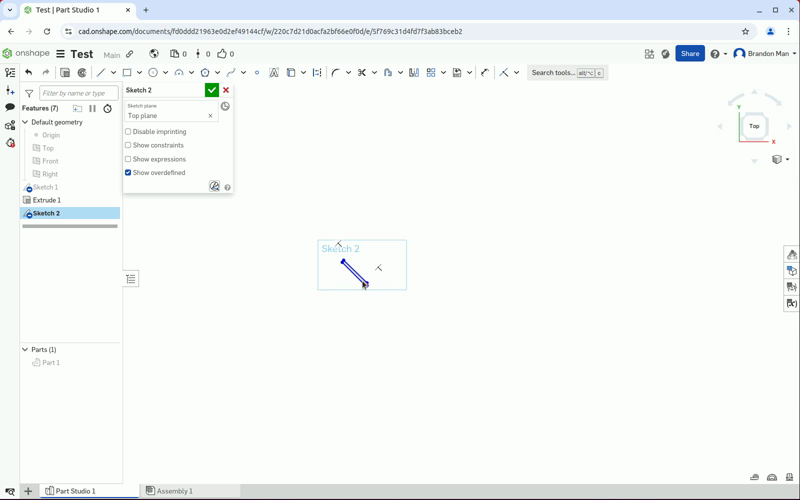
scroll(6)
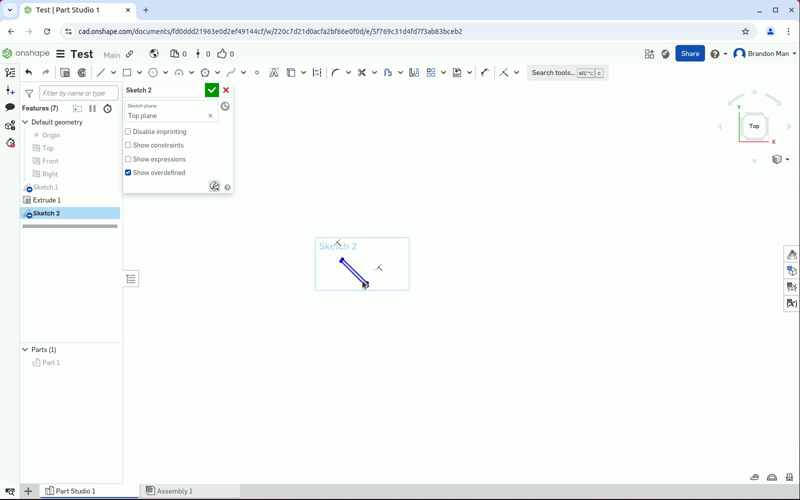
scroll(6)
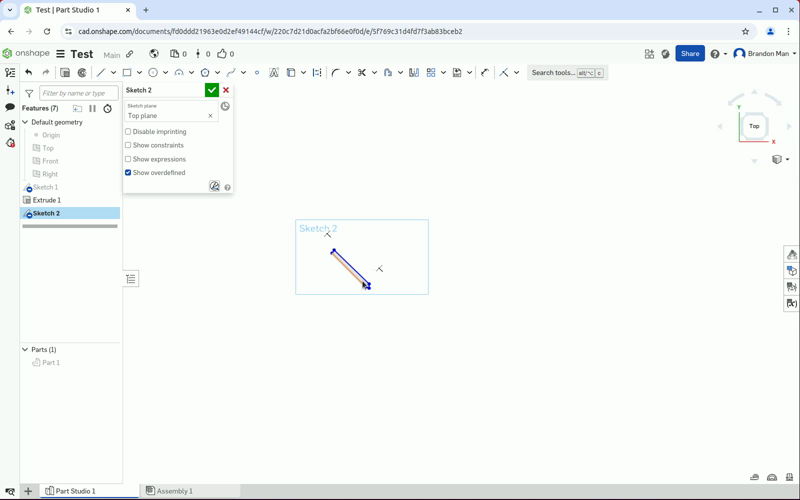
scroll(6)
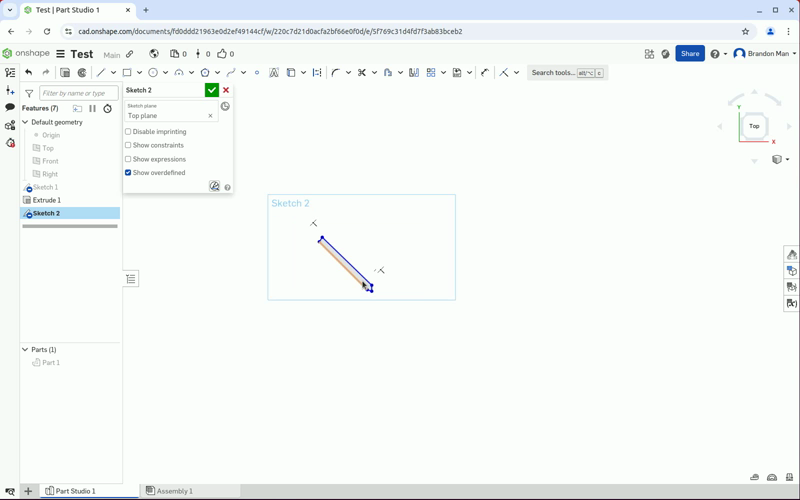
scroll(6)
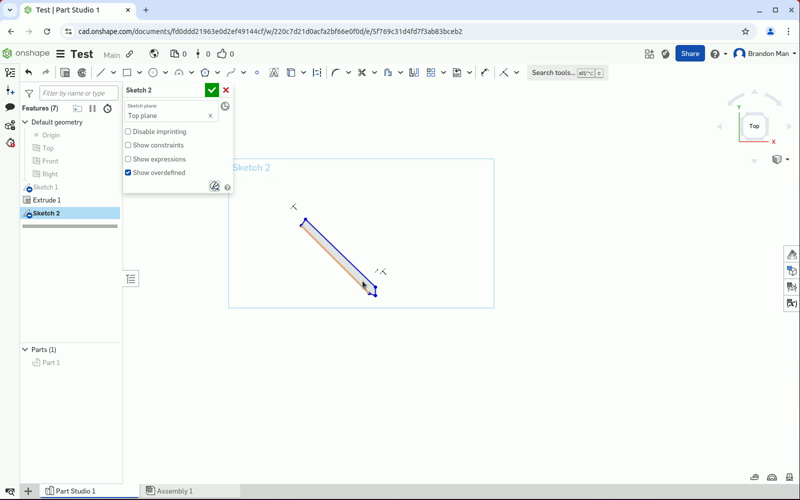
scroll(6)
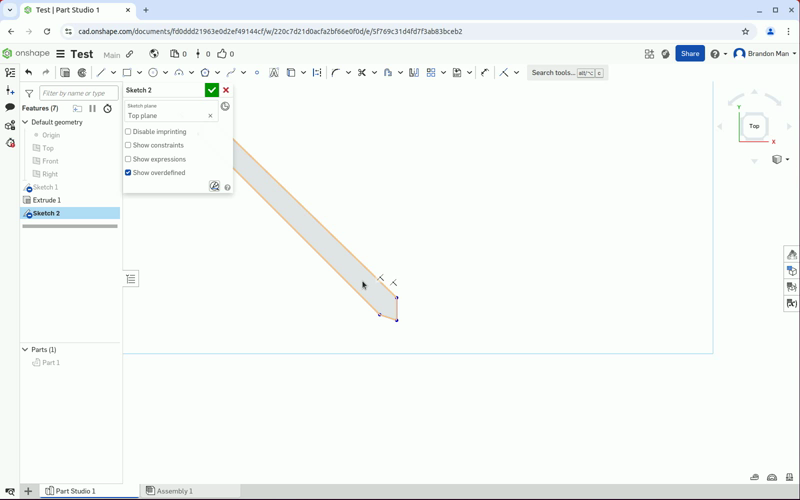
click(362, 280)
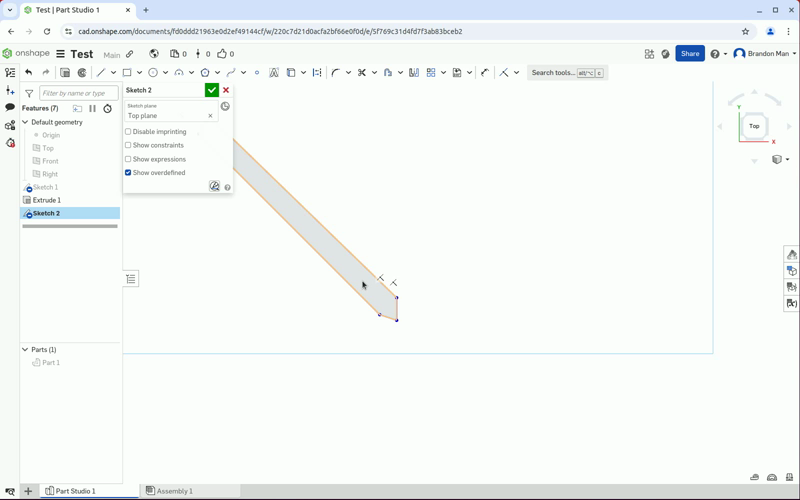
scroll(-6)
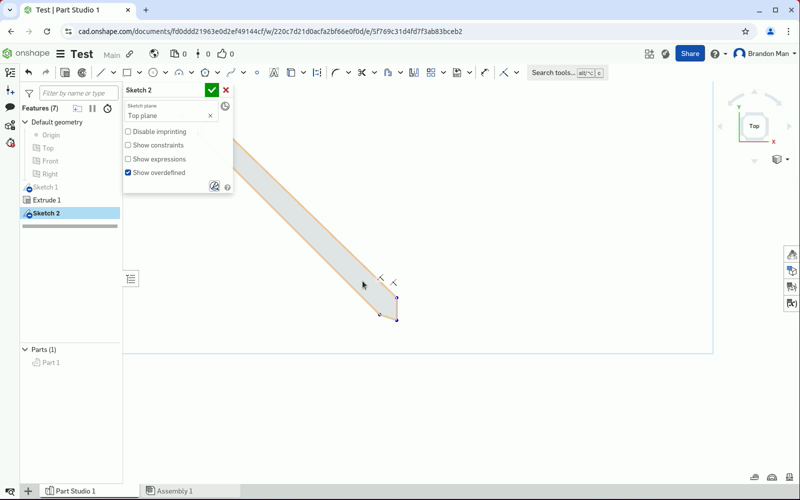
scroll(-6)
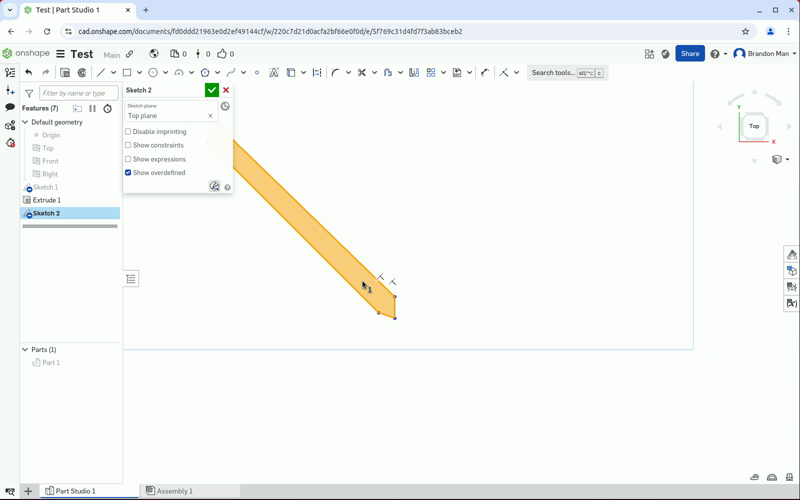
scroll(-6)
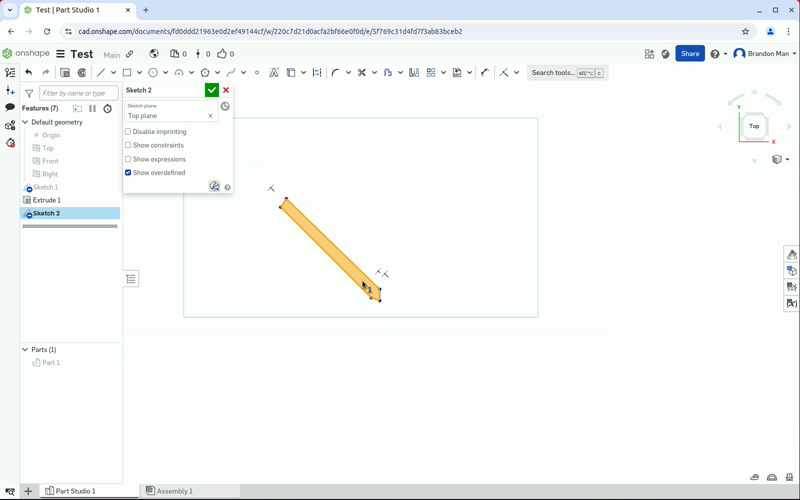
scroll(-6)
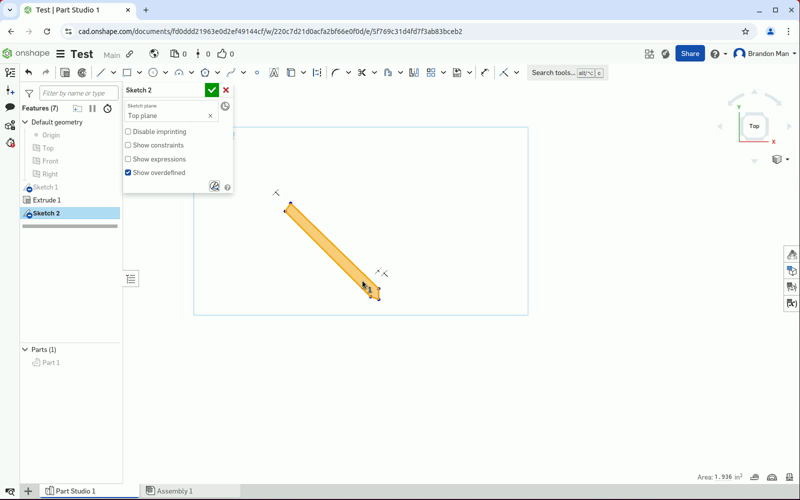
scroll(-6)
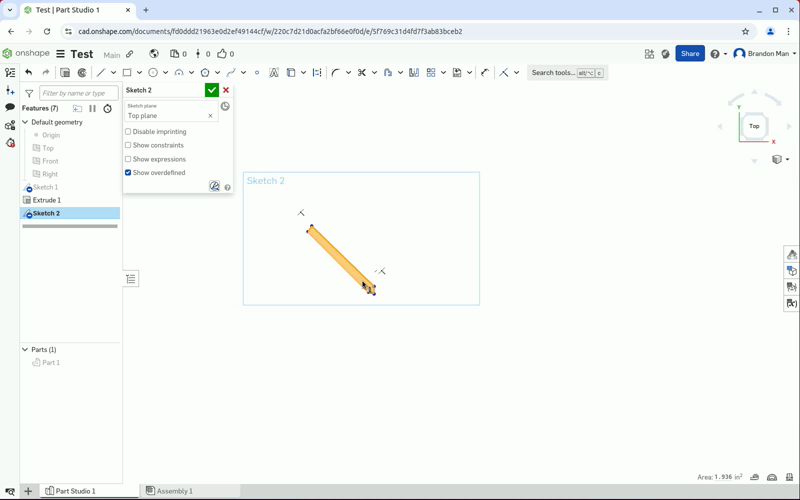
scroll(-6)
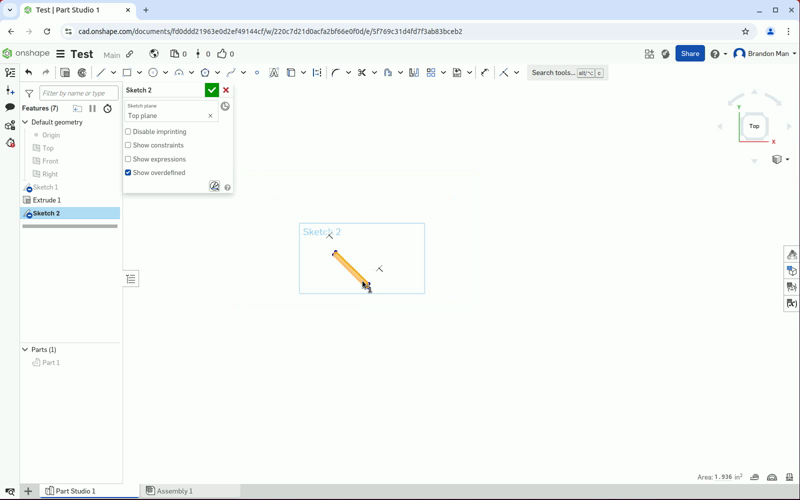
scroll(-6)
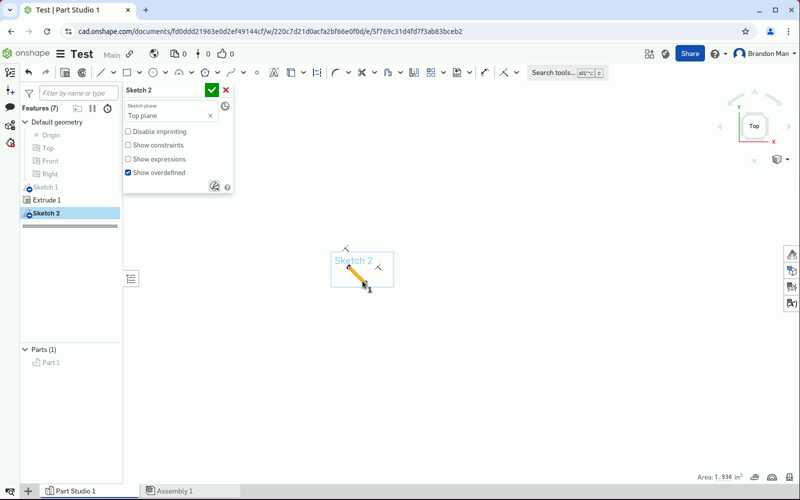
mouse_move(73, 352)
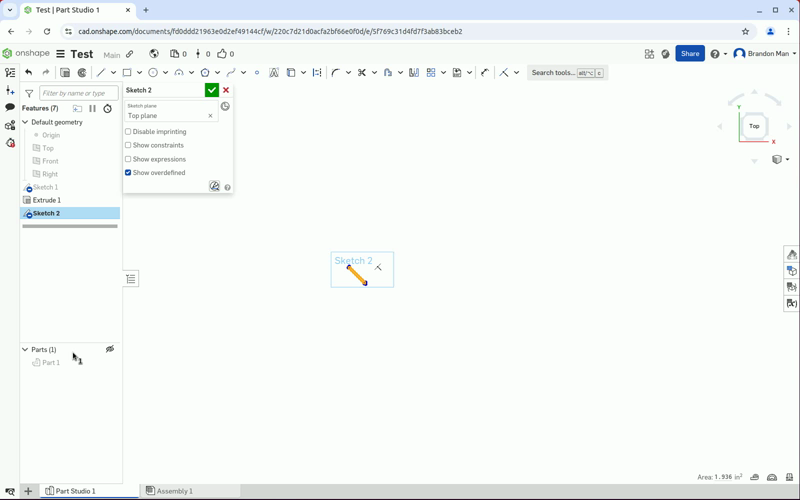
key(shift+y)
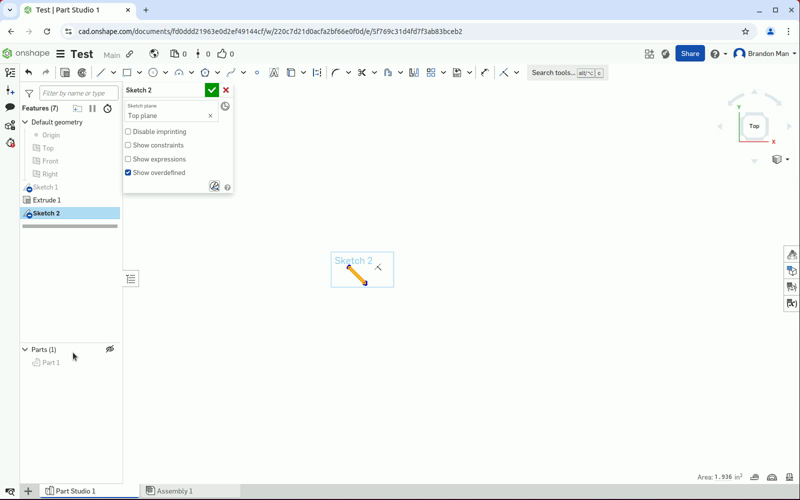
key(shift+e)
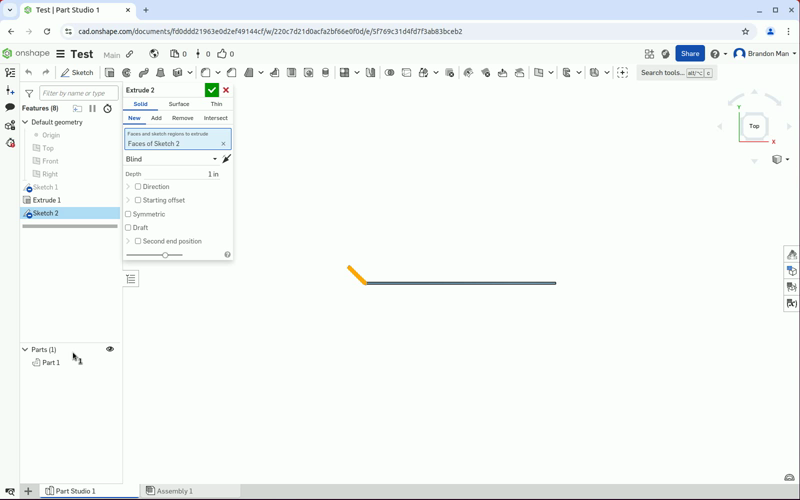
mouse_move(143, 106)
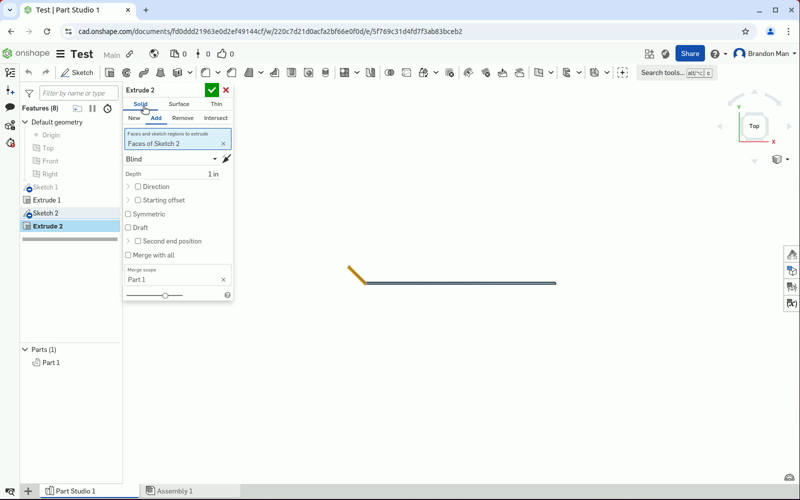
click(143, 106)
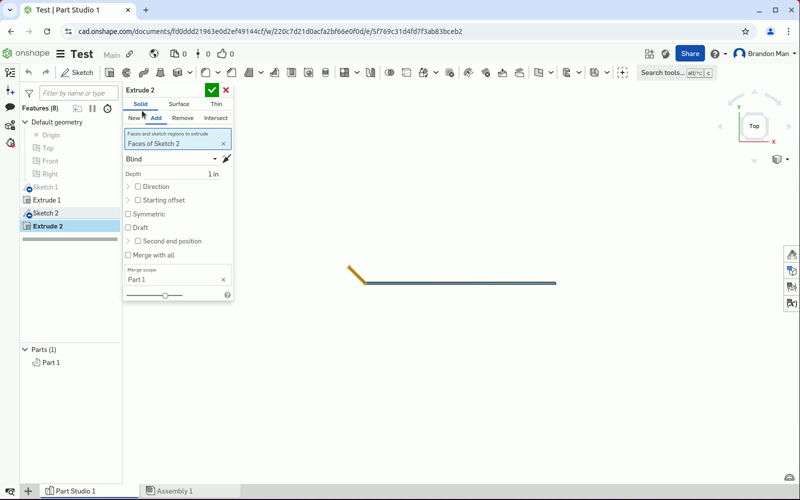
mouse_move(137, 120)
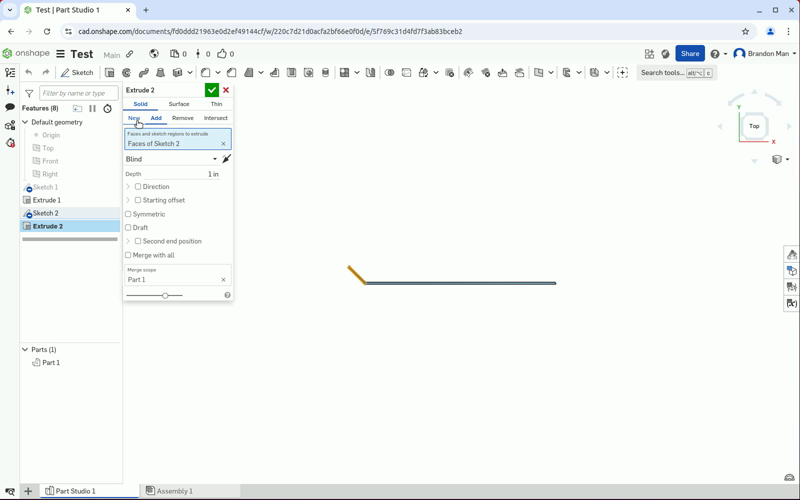
click(137, 120)
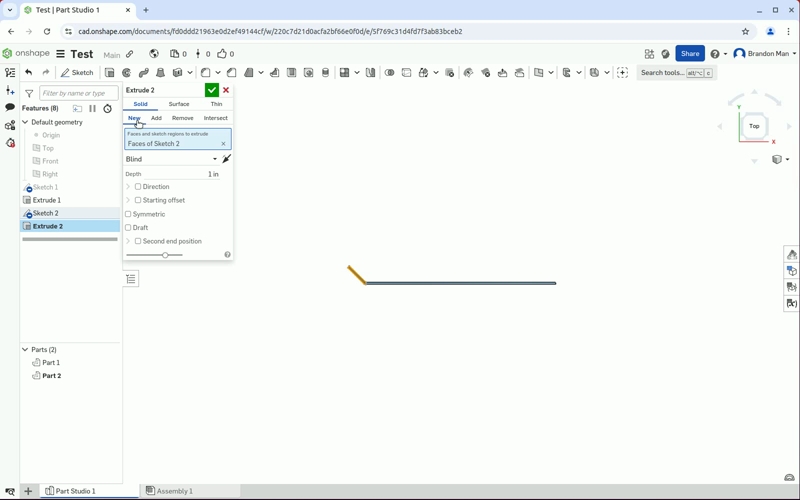
key(tab, 4)
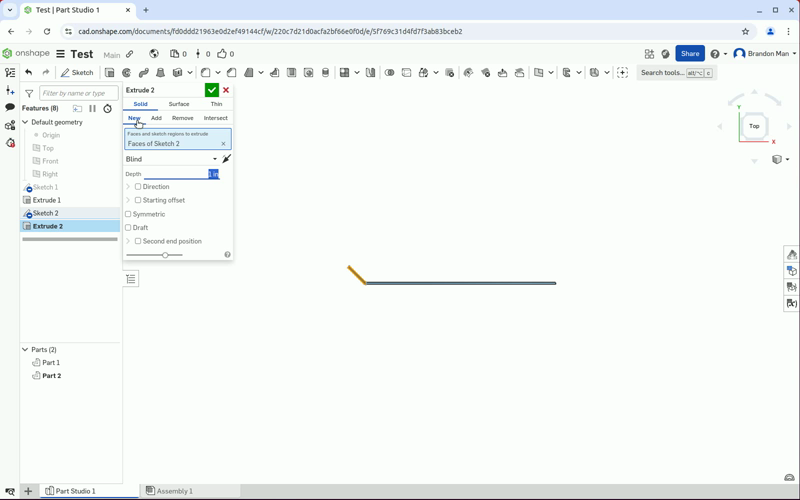
text(3.129)
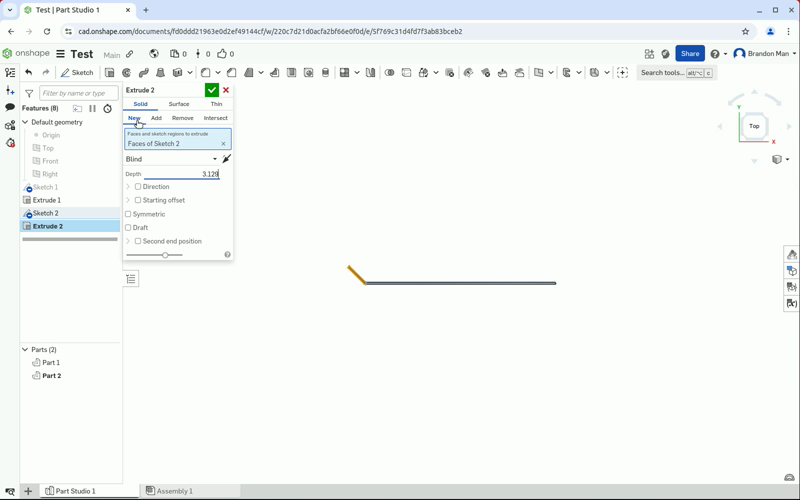
key(enter)
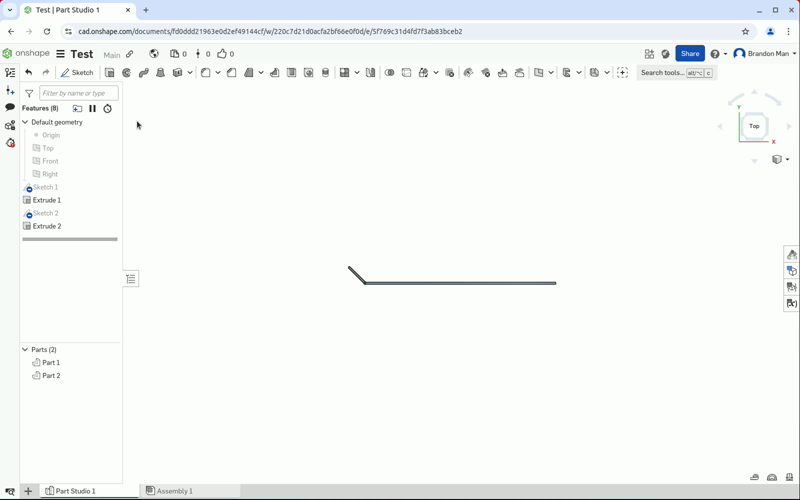
key(shift+h)
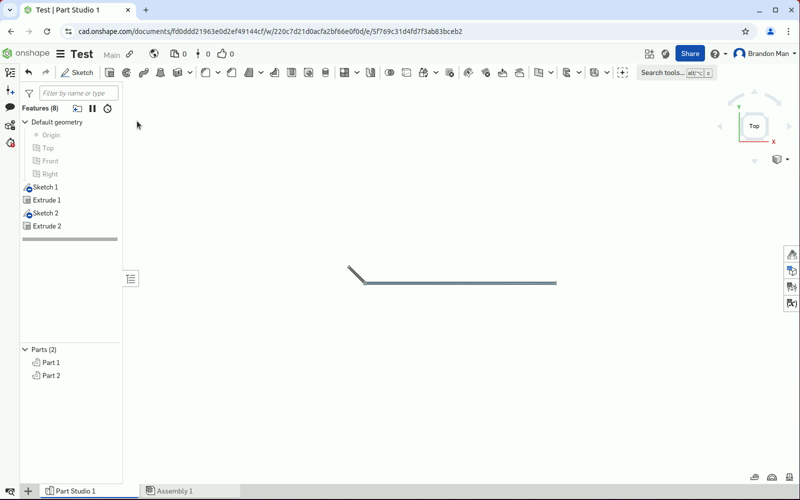
key(shift+h)
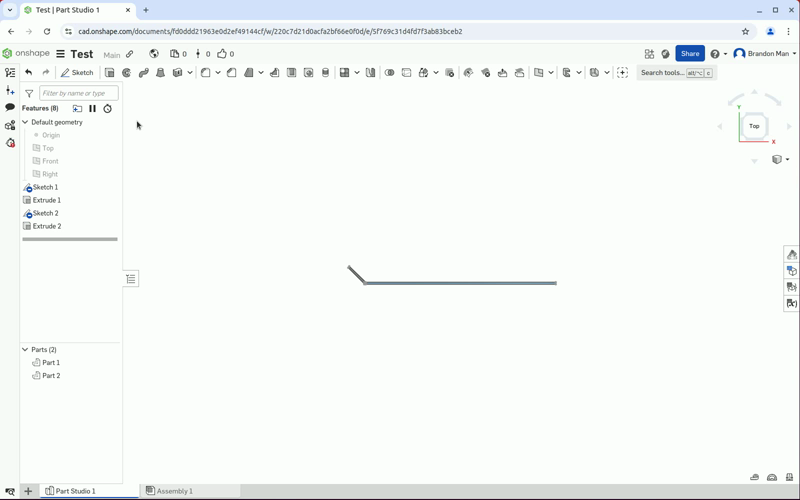
key(shift+7)
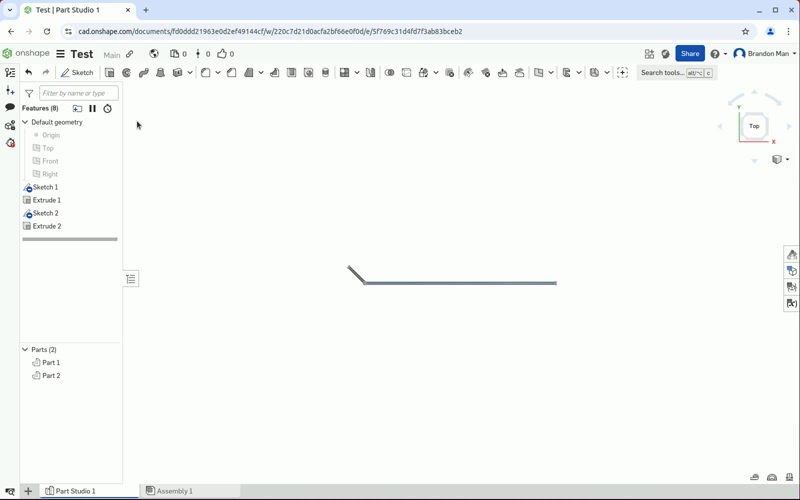
key(up, 3)
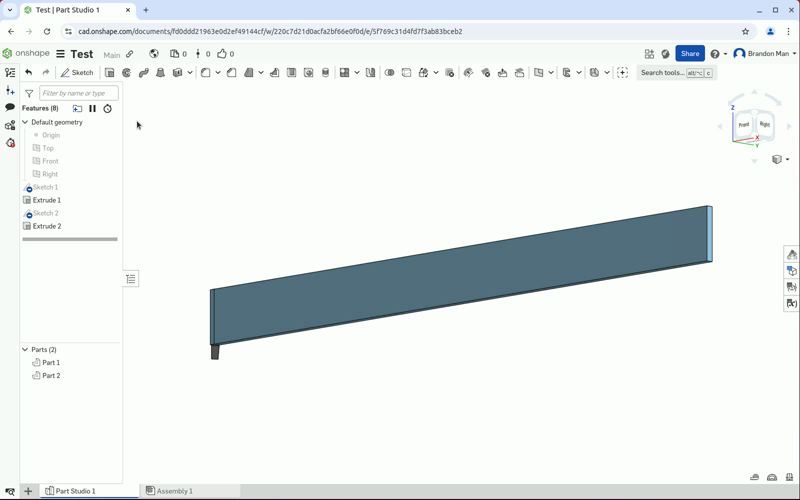
key(left, 3)
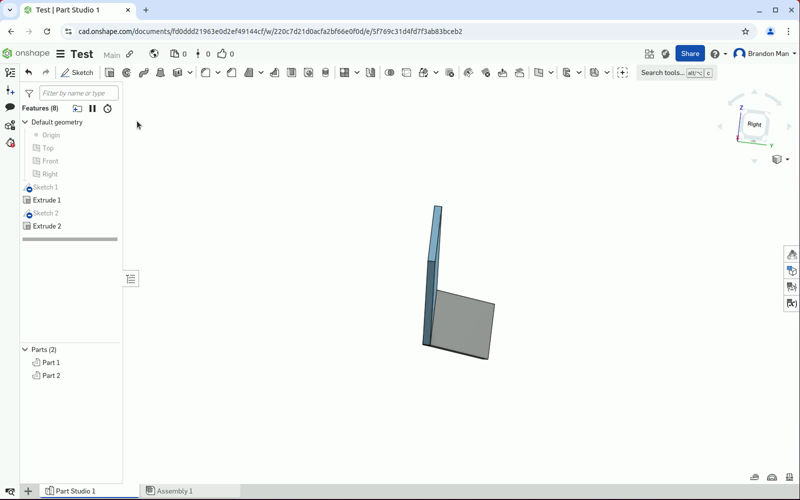
key(right, 3)
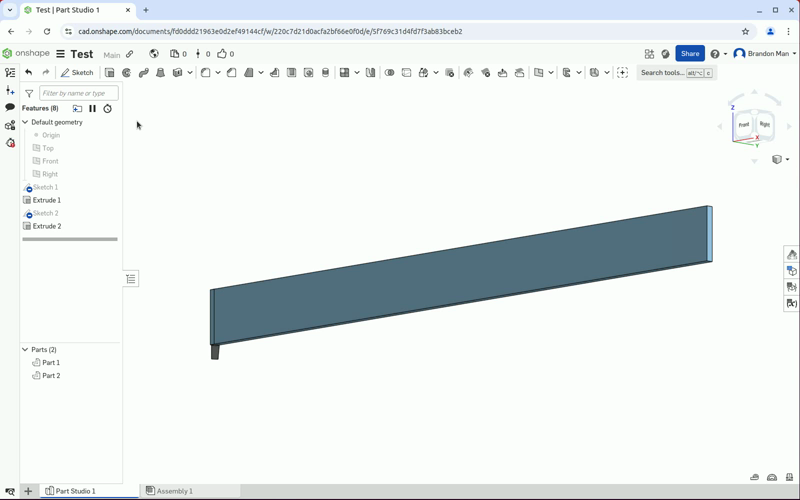
key(down, 3)
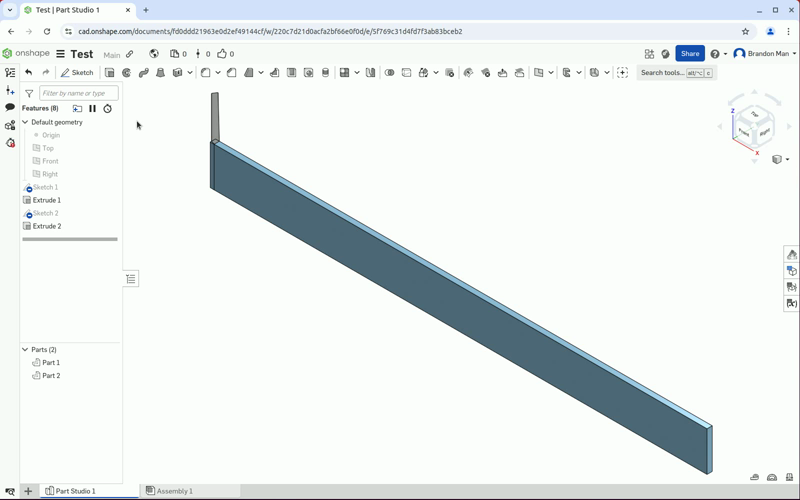
mouse_move(73, 189)
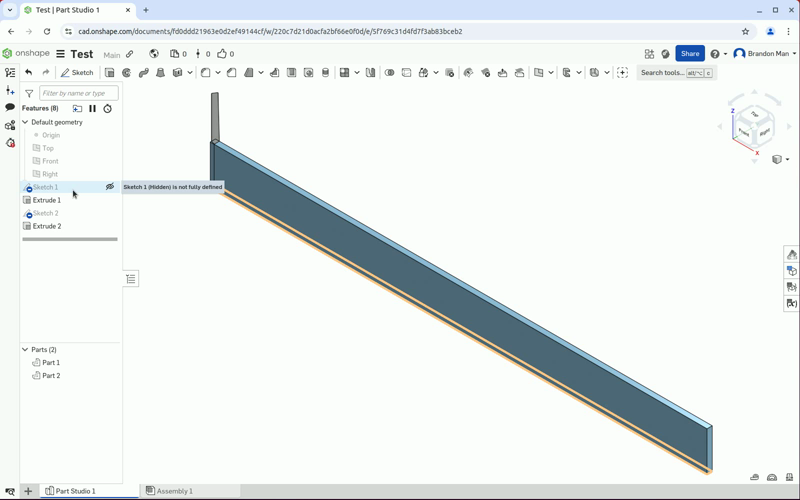
click(73, 189)